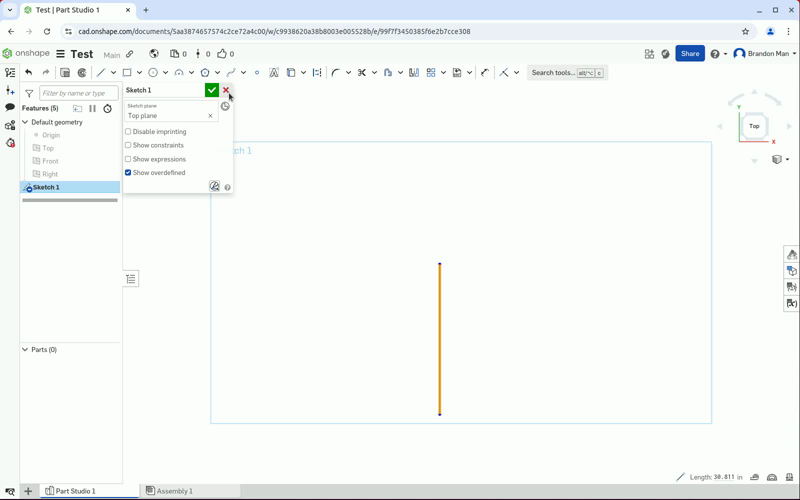
key(shift+h)
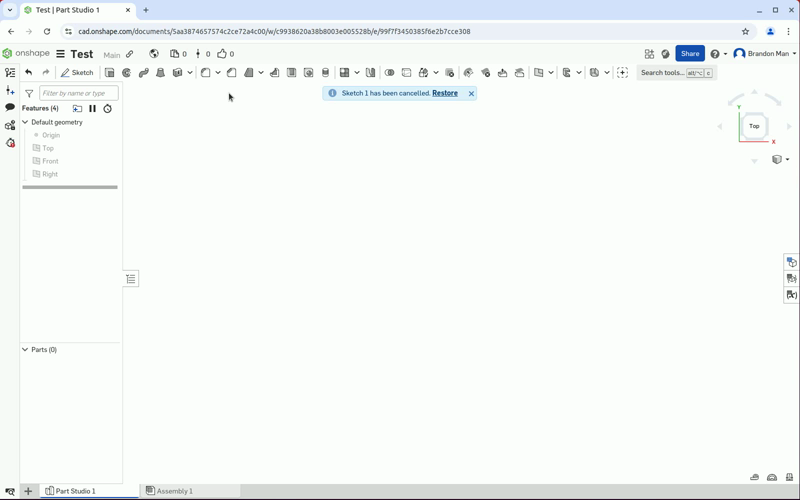
mouse_move(73, 352)
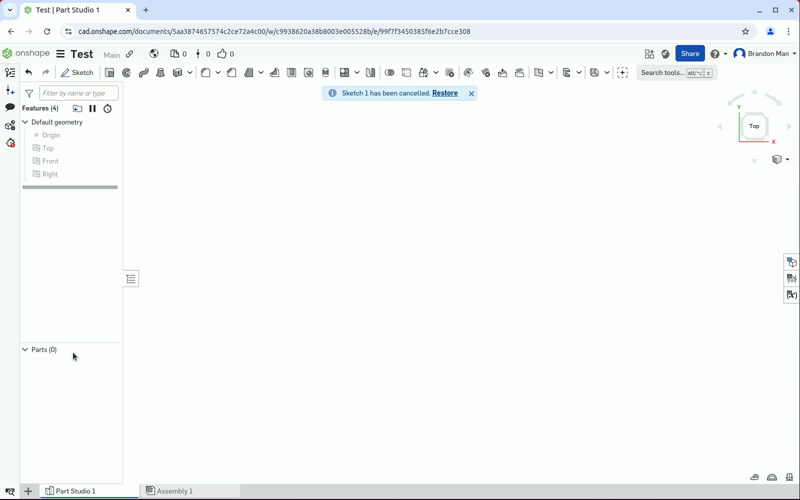
key(y)
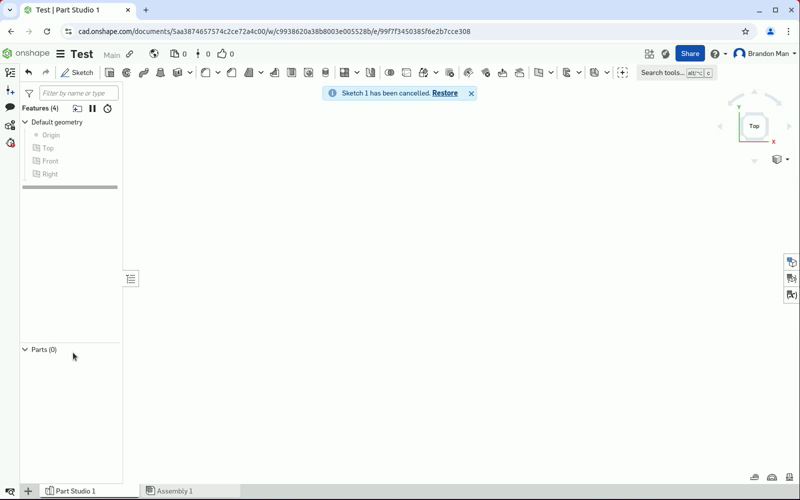
key(shift+p)
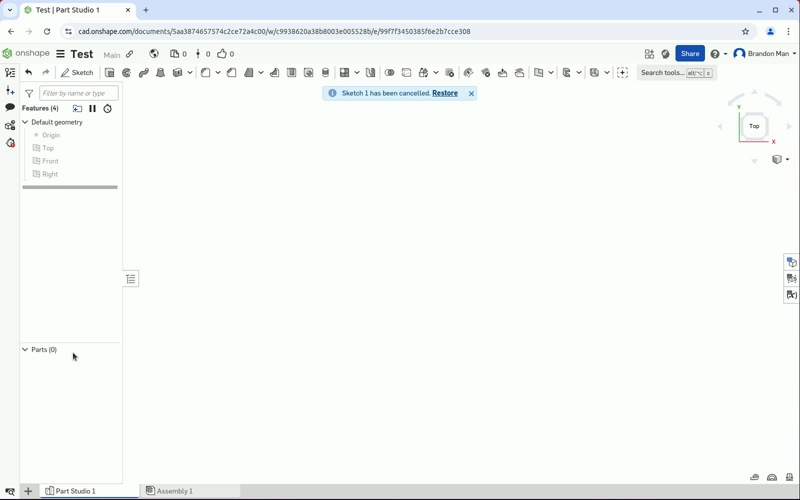
key(space)
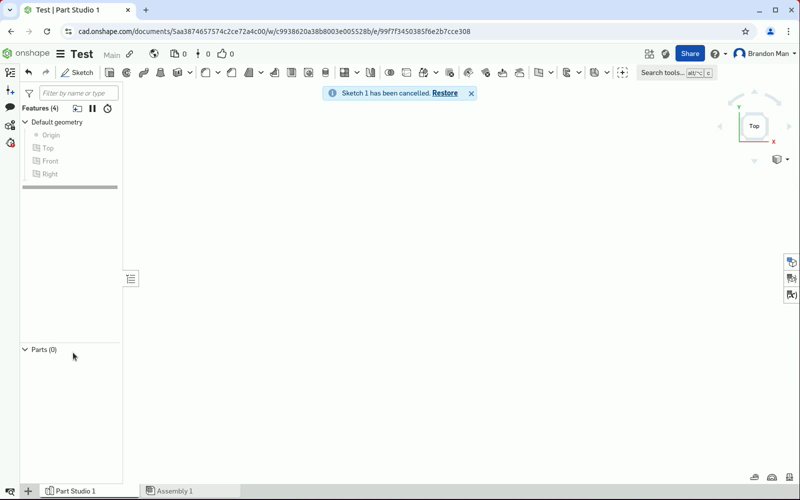
key_down(shift)
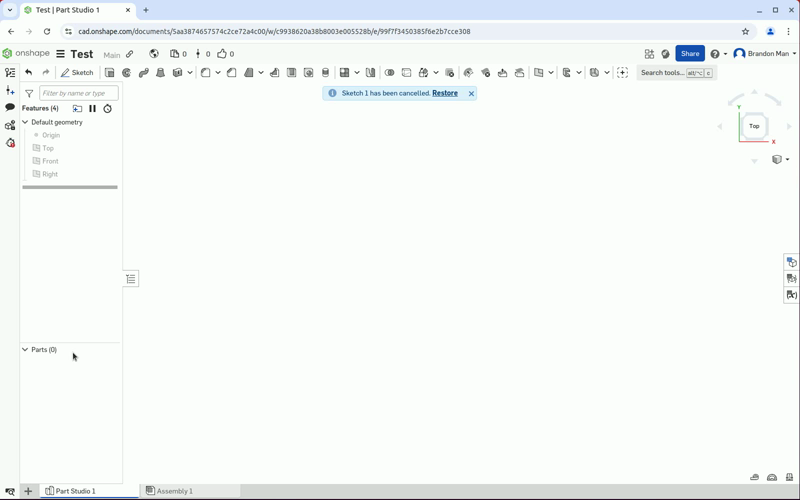
key(up)
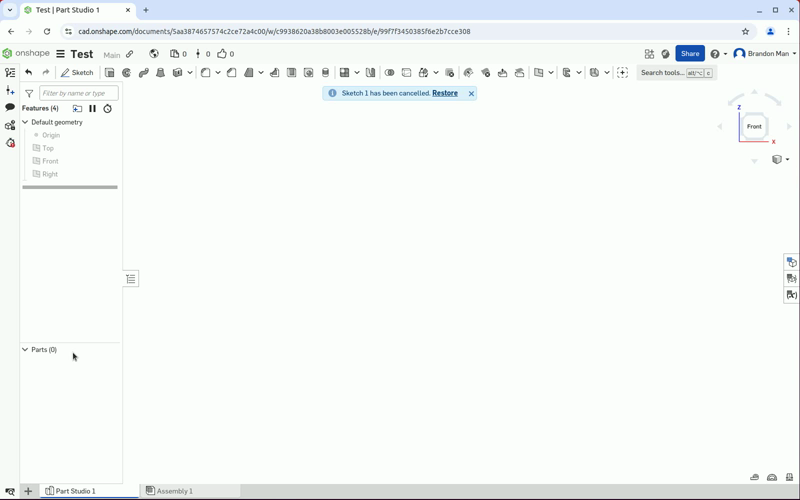
key_up(shift)
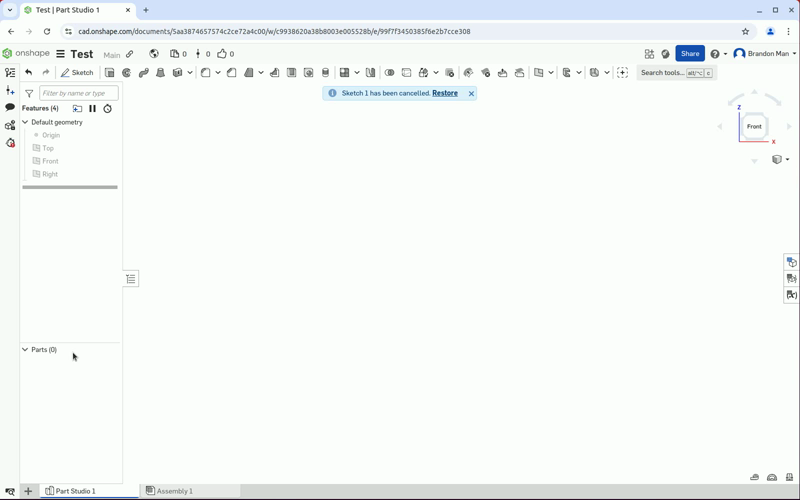
mouse_move(73, 352)
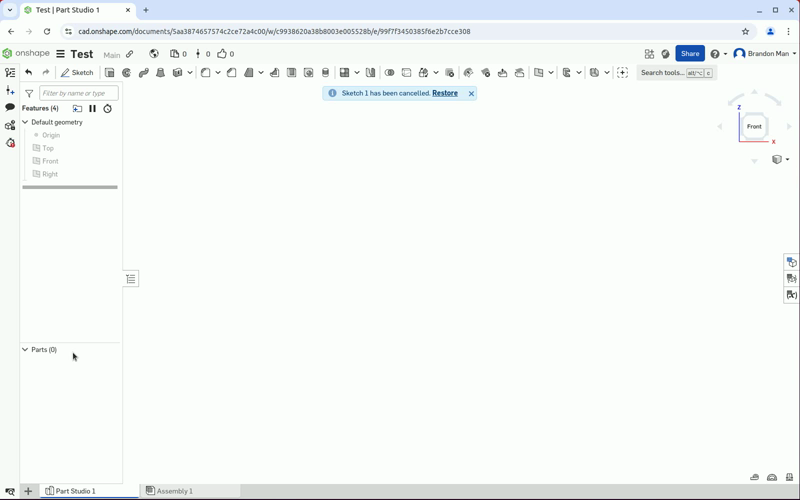
key(shift+y)
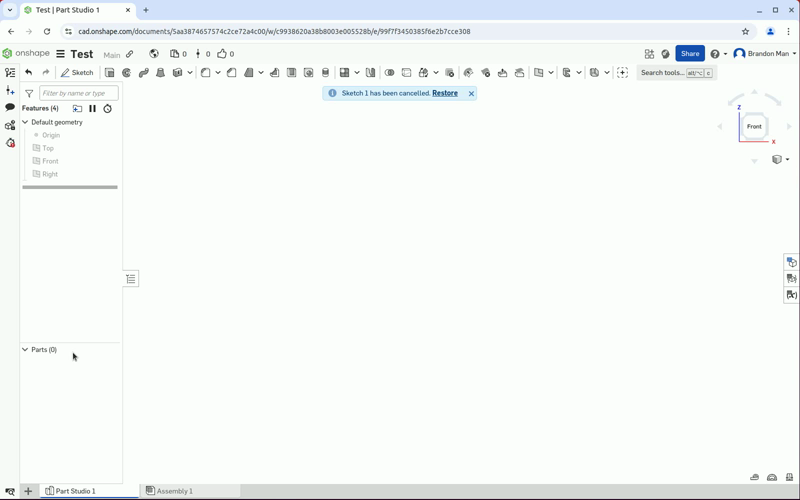
key(shift+s)
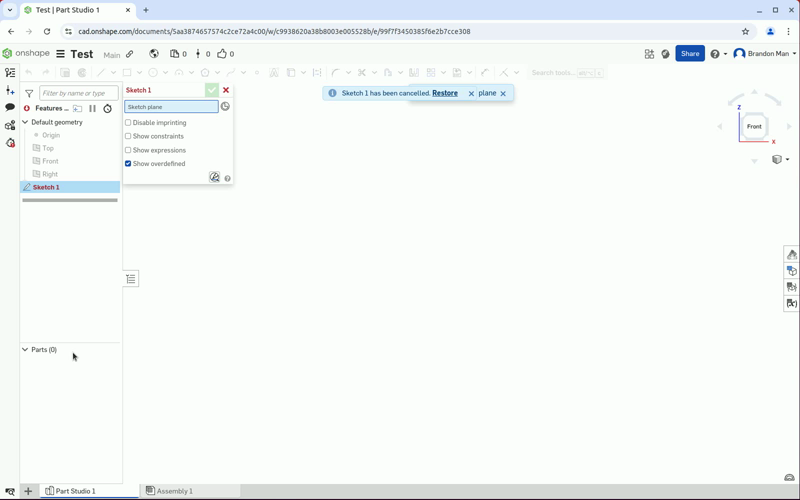
mouse_move(73, 163)
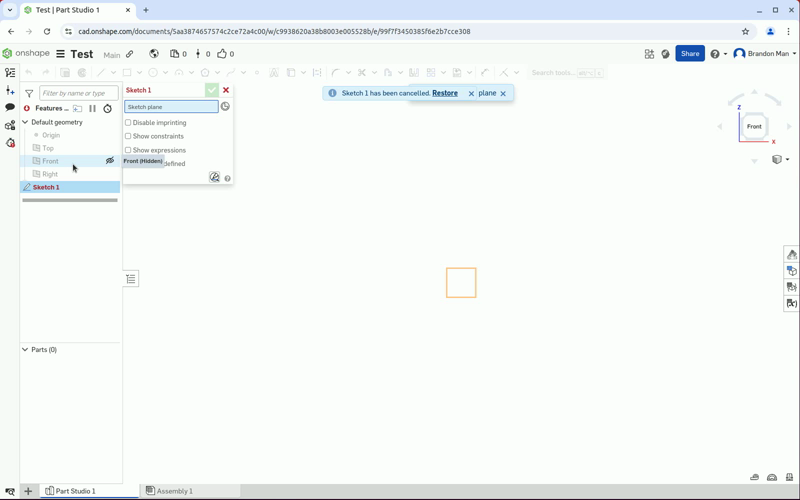
click(73, 163)
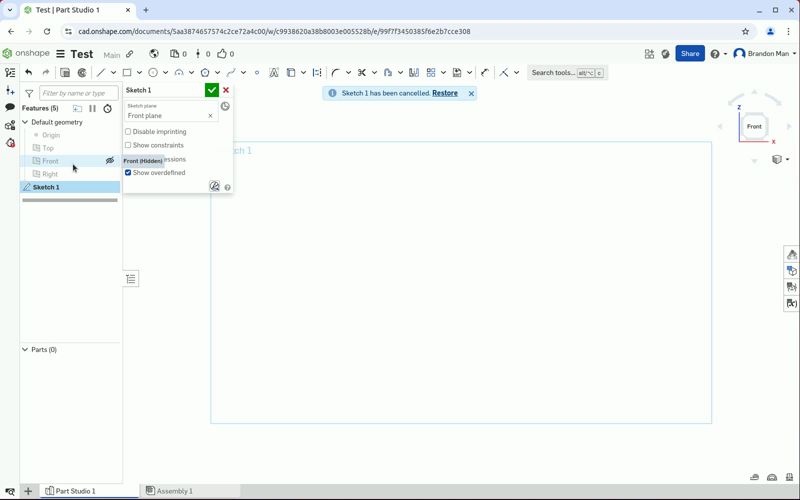
mouse_move(73, 352)
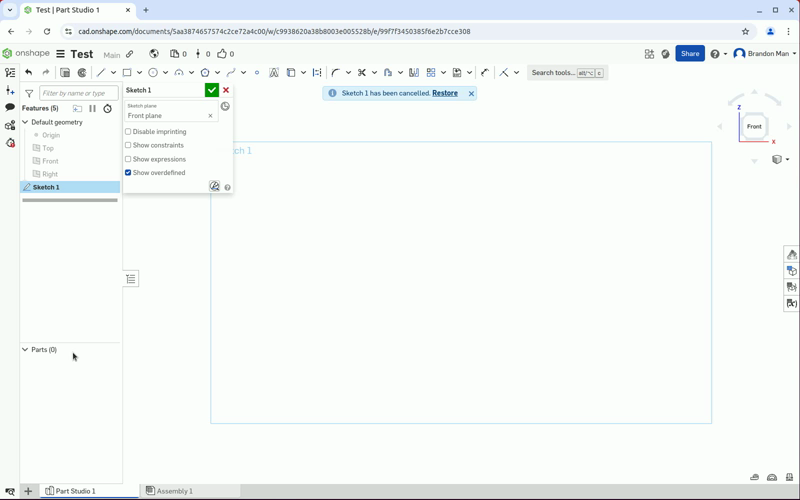
key(y)
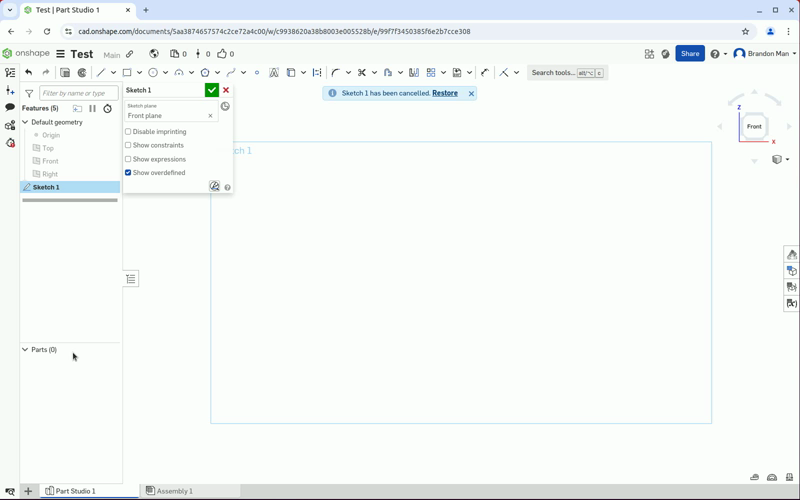
key(l)
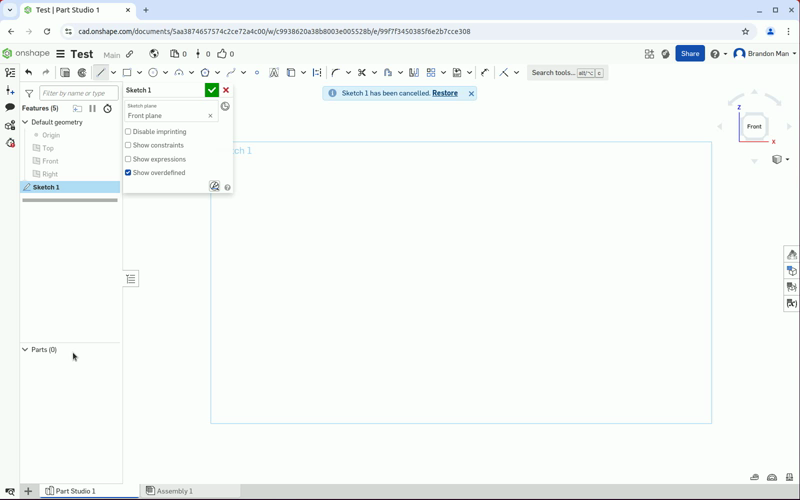
key_down(shift)
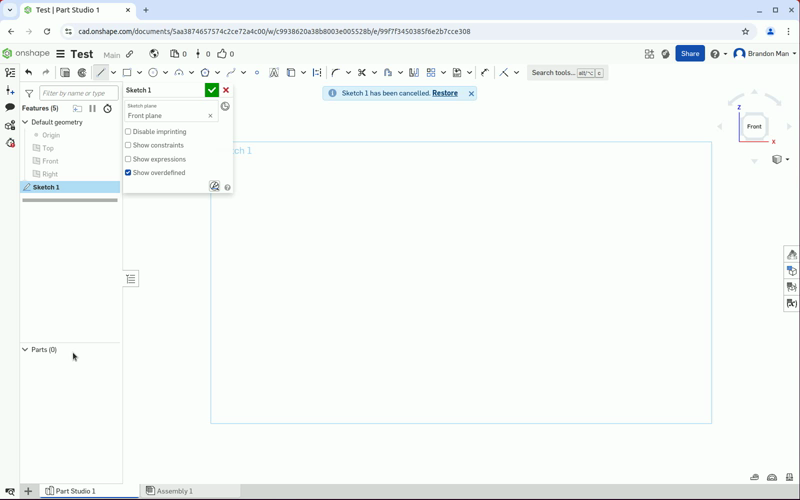
mouse_move(399, 313)
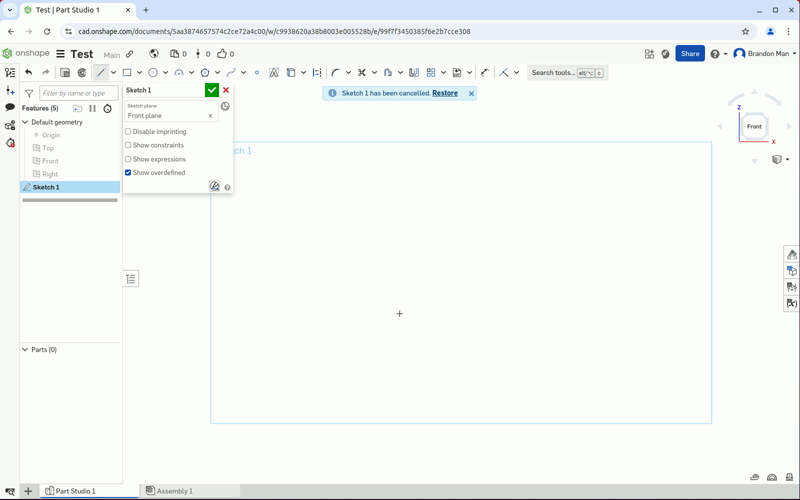
click(399, 313)
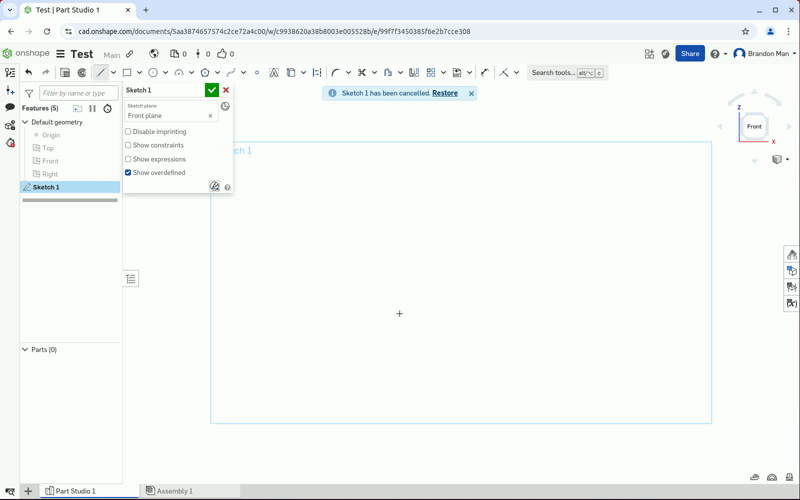
key_up(shift)
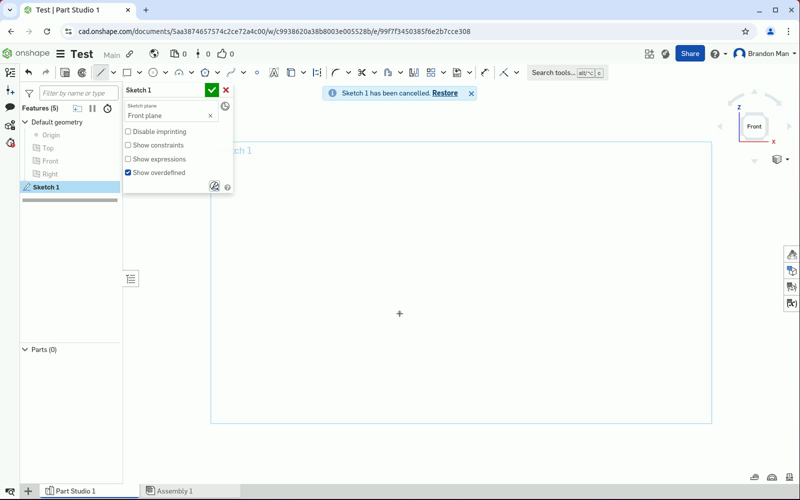
key_down(shift)
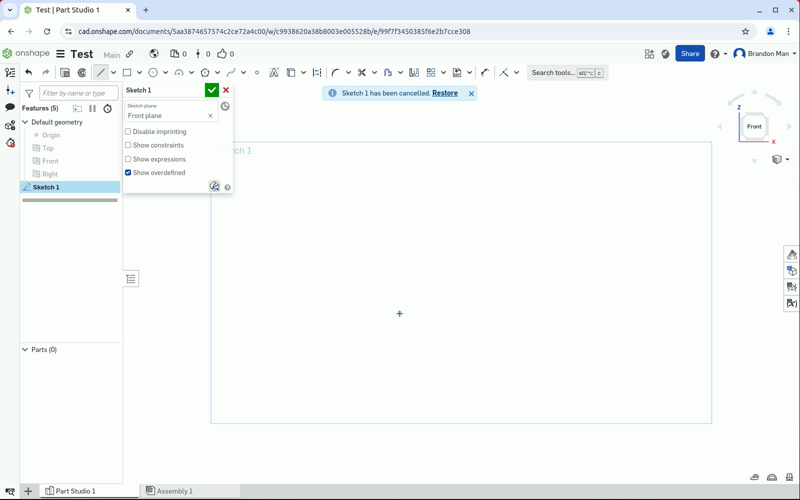
mouse_move(429, 313)
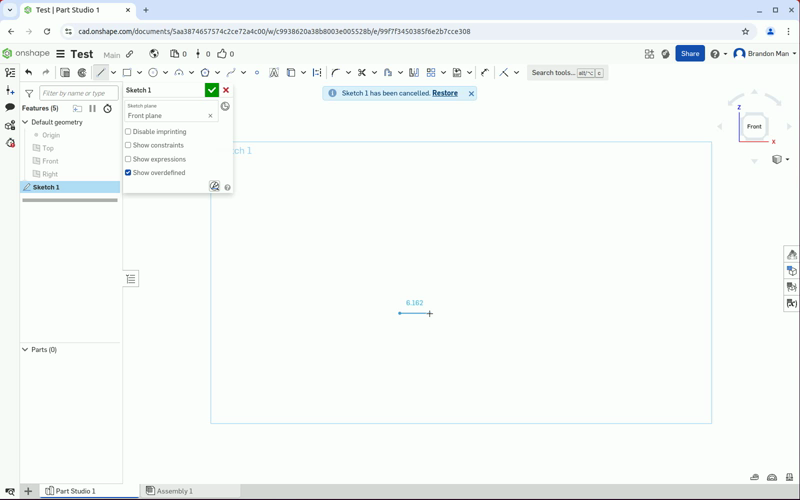
mouse_move(442, 313)
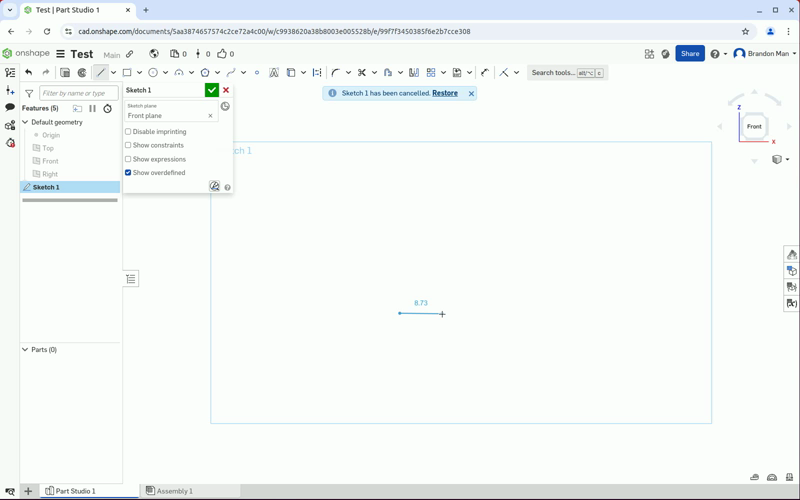
click(442, 313)
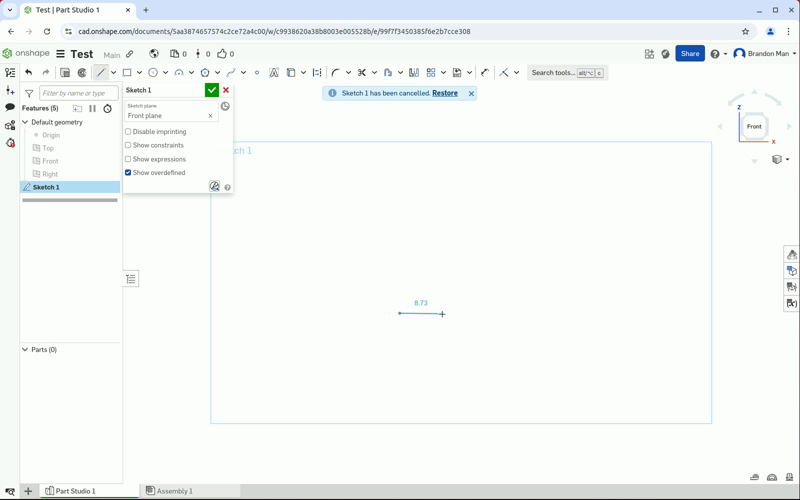
key_up(shift)
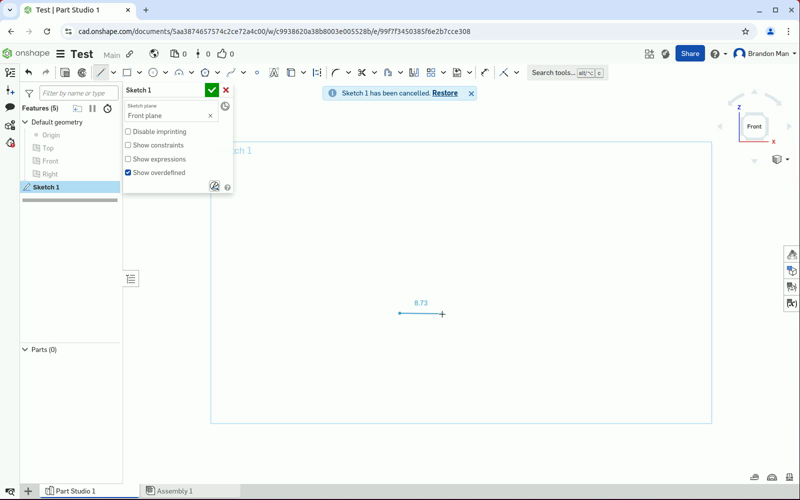
key_down(shift)
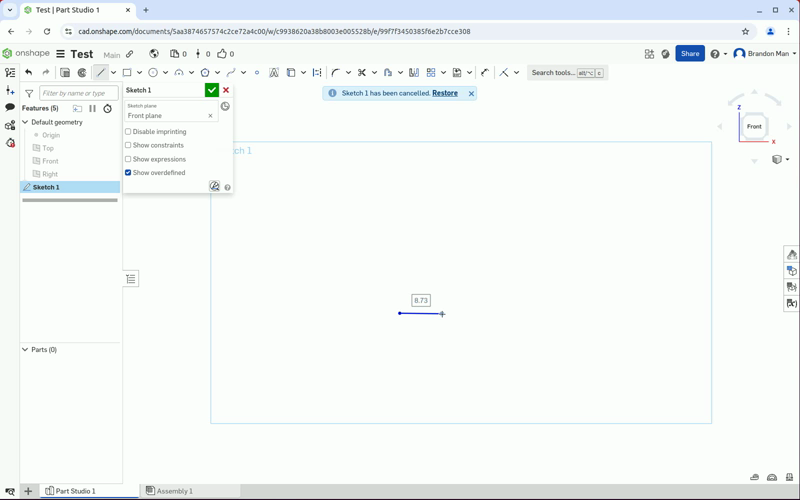
mouse_move(472, 313)
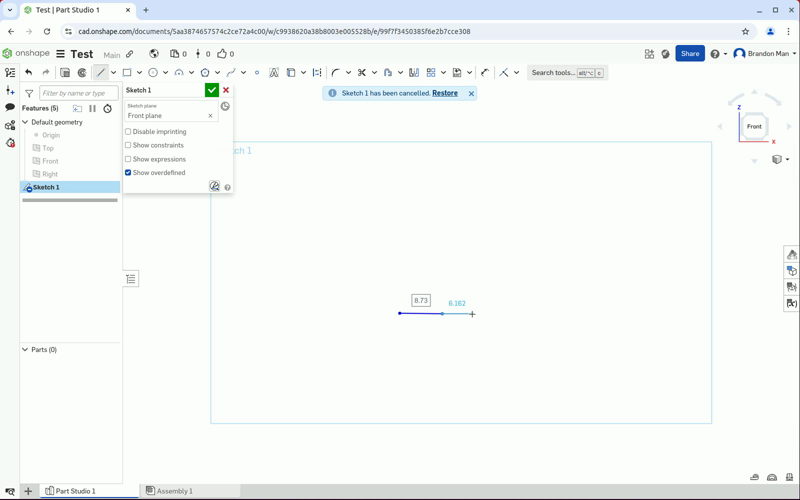
mouse_move(479, 313)
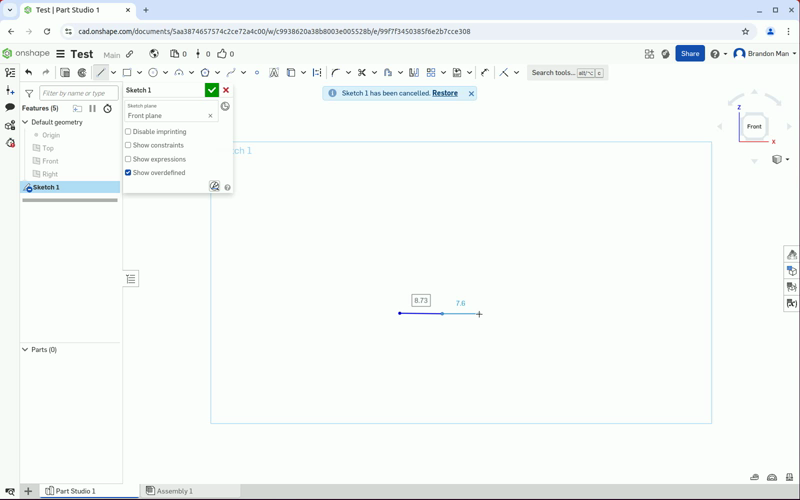
click(479, 313)
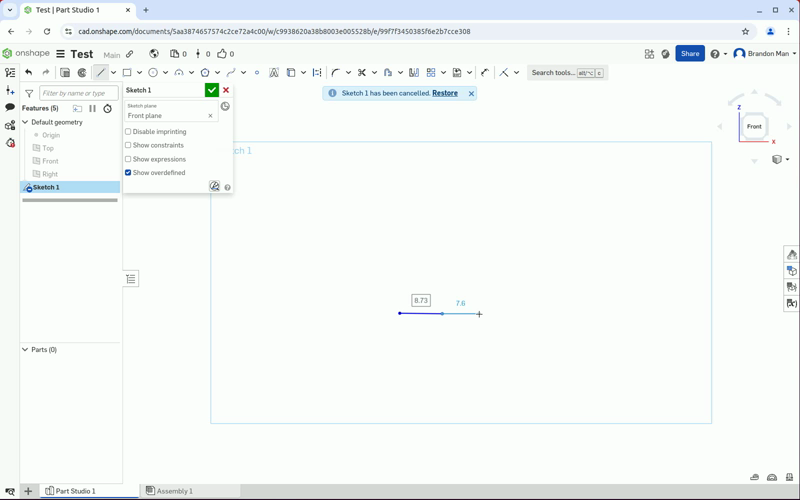
key_up(shift)
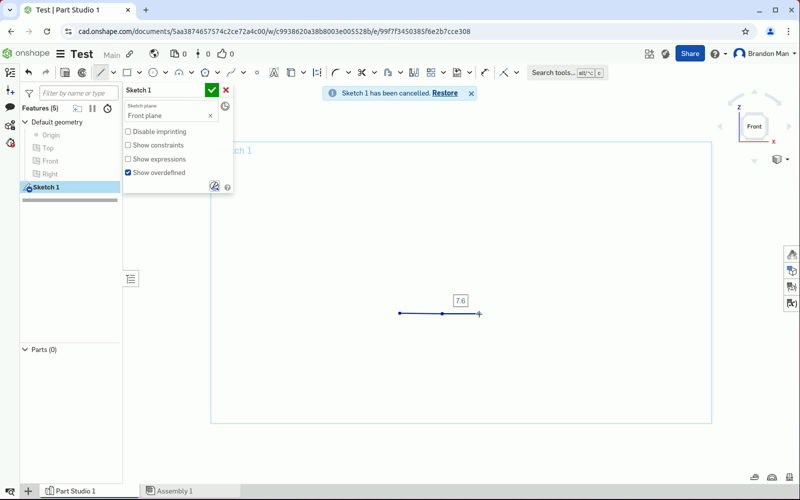
key_down(shift)
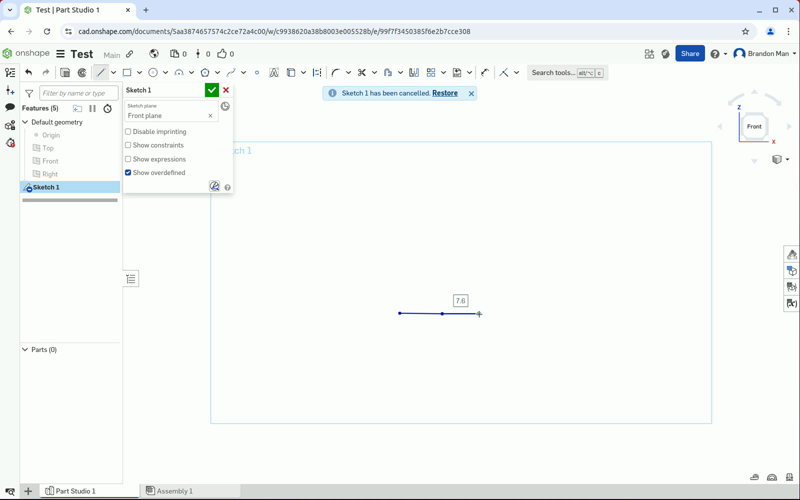
mouse_move(509, 313)
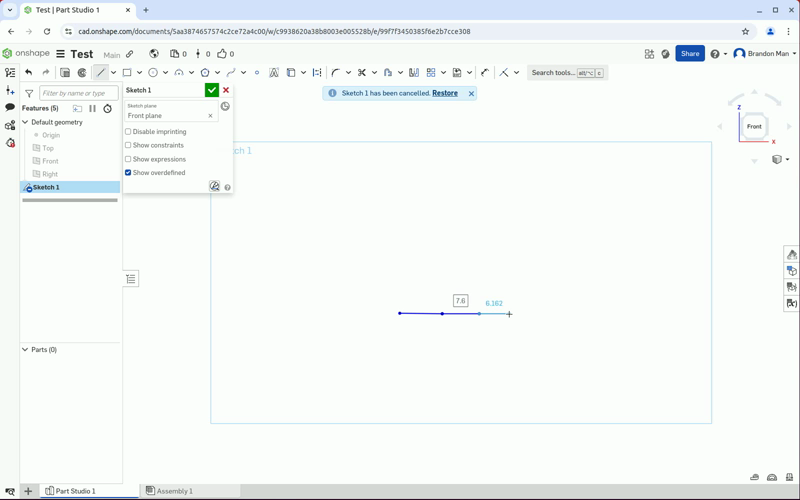
mouse_move(521, 313)
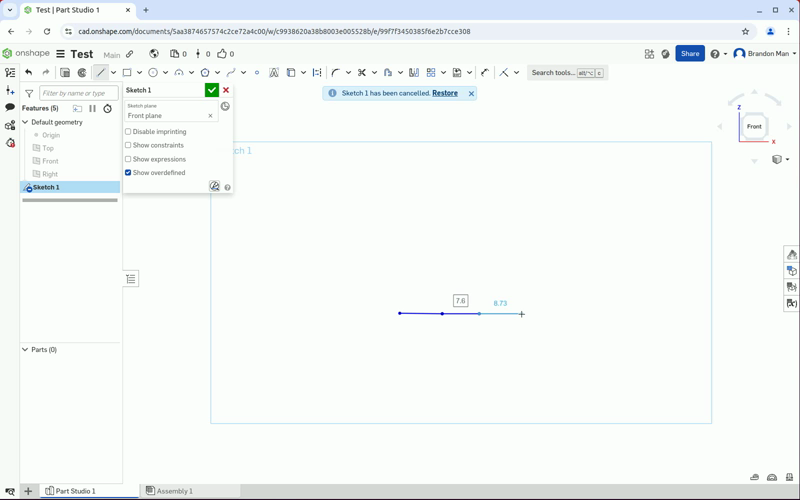
click(521, 313)
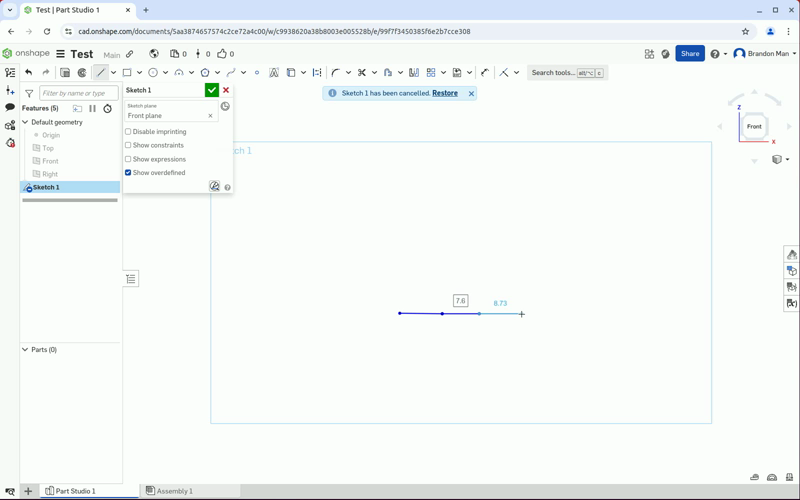
key_up(shift)
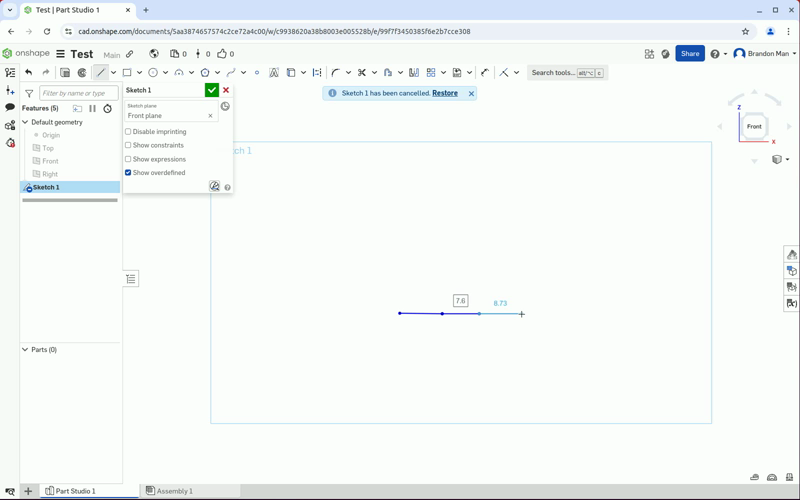
key_down(shift)
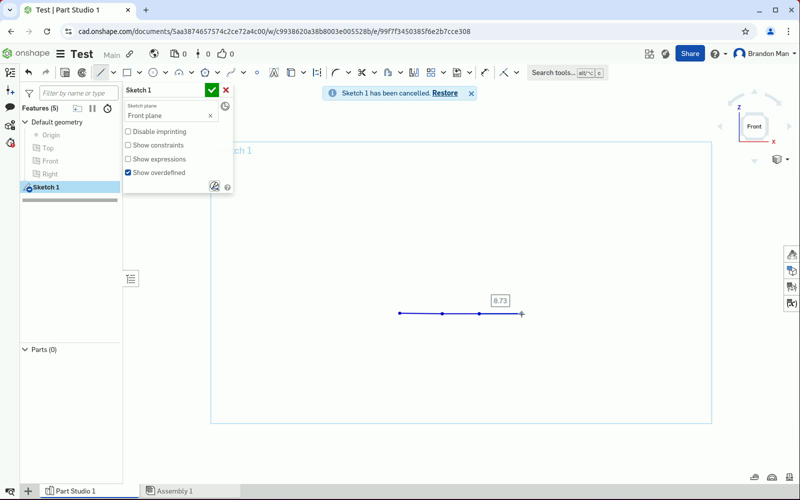
mouse_move(521, 251)
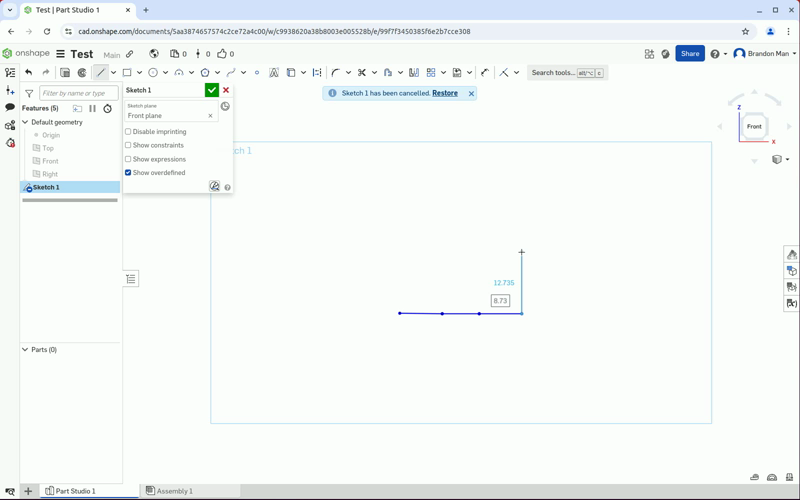
click(521, 251)
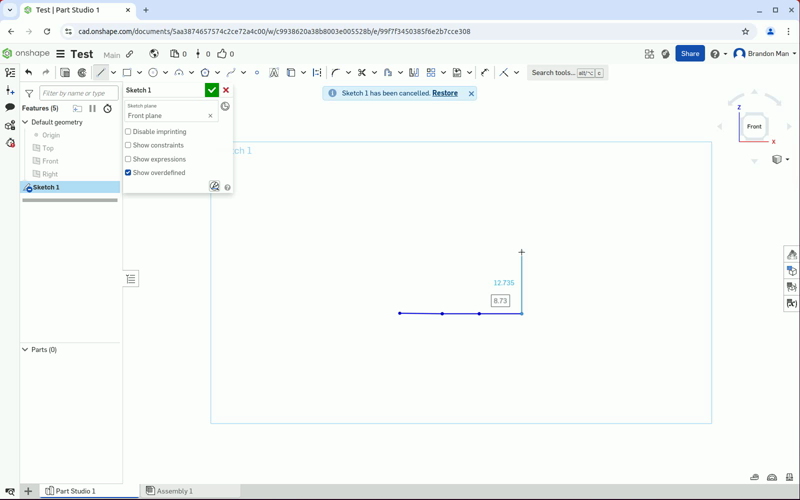
key_up(shift)
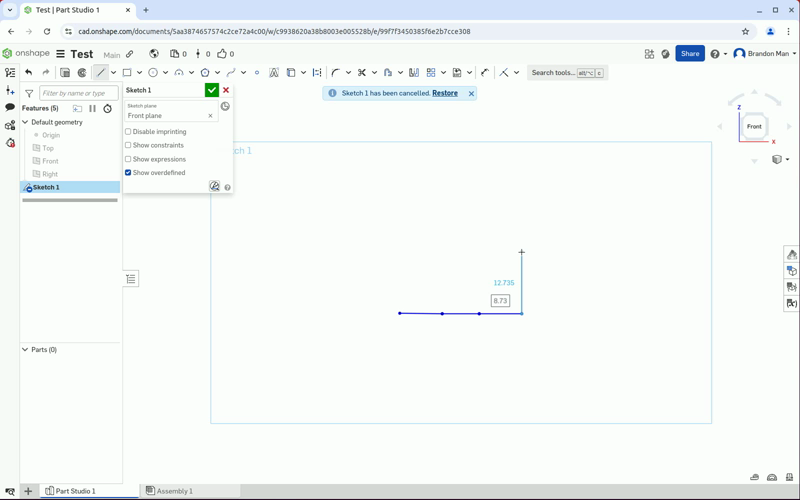
key_down(shift)
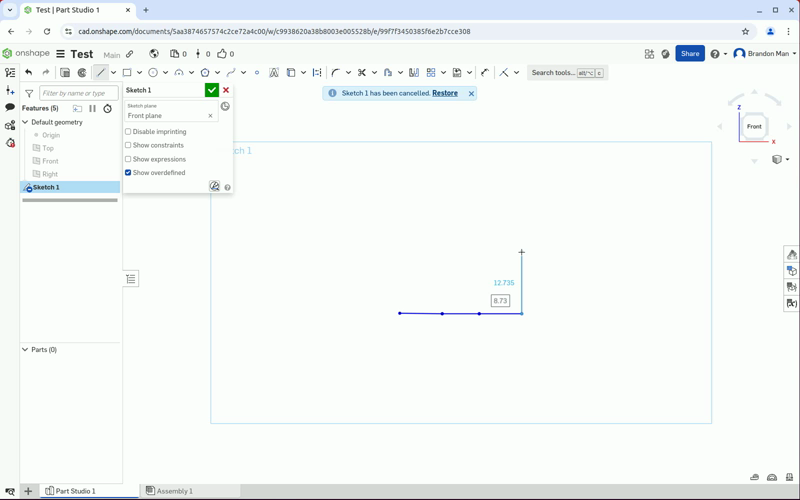
mouse_move(399, 251)
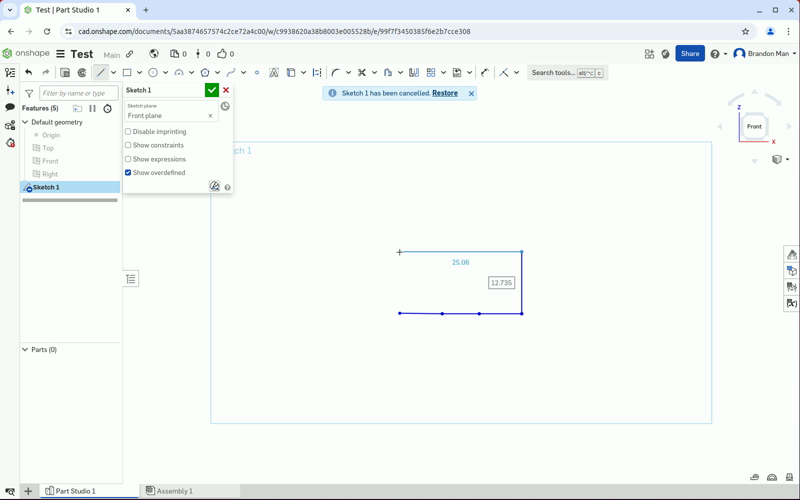
click(399, 251)
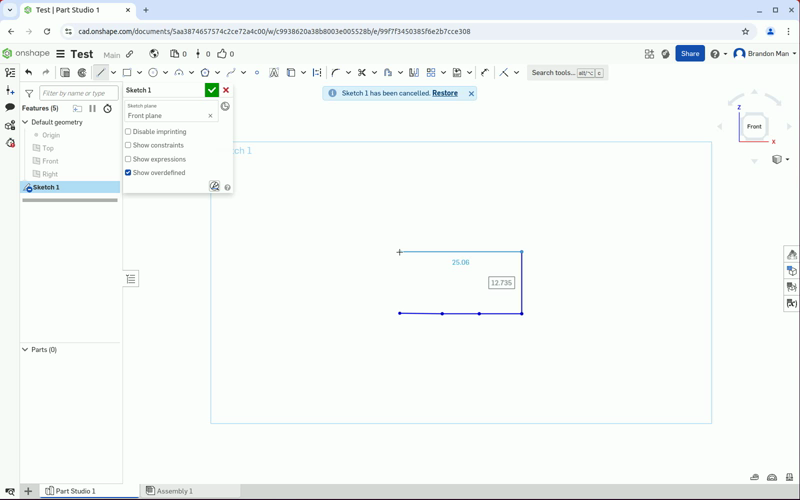
key_up(shift)
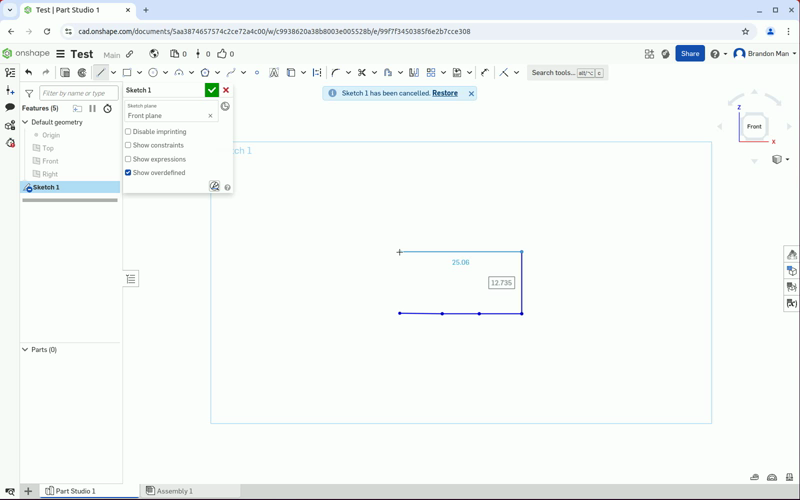
key_down(shift)
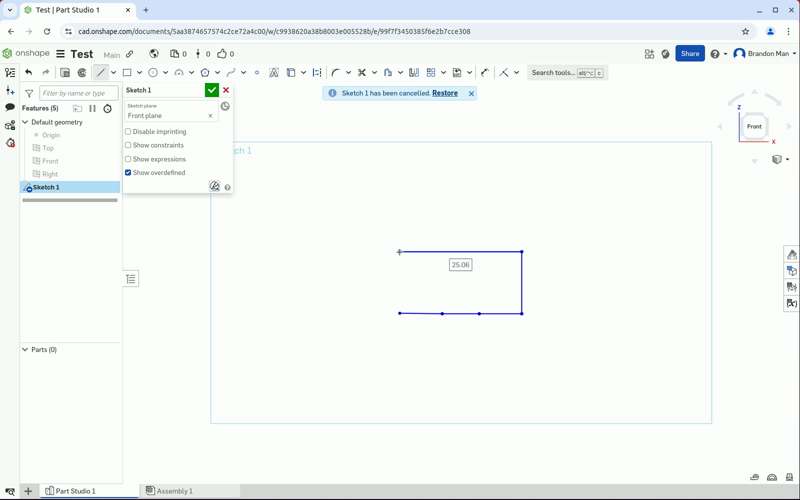
mouse_move(399, 313)
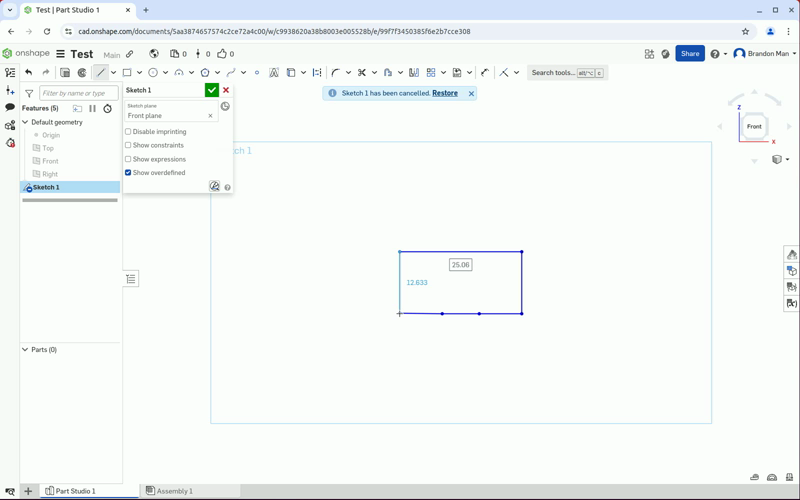
key_up(shift)
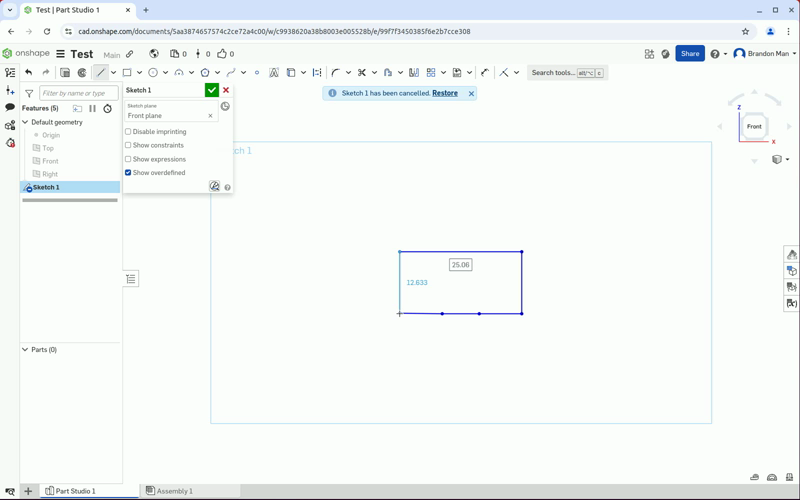
click(399, 313)
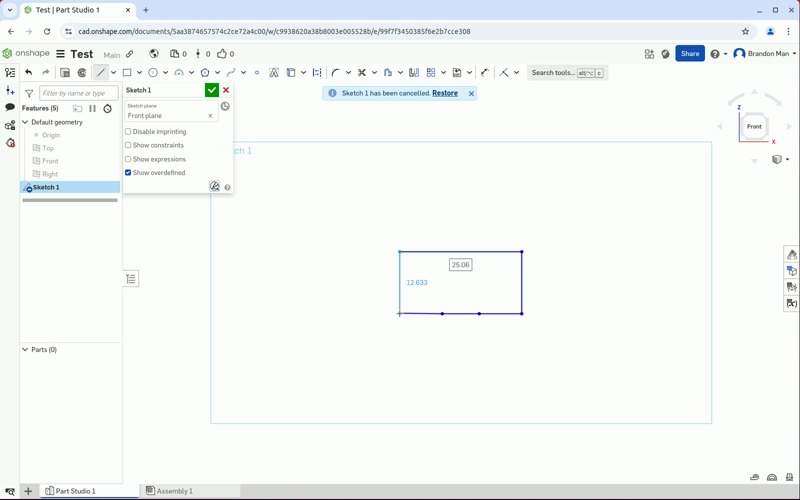
key(esc)
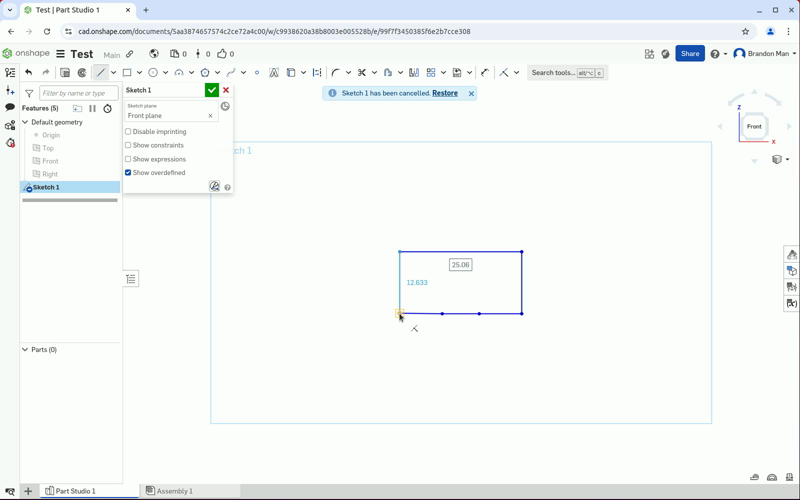
mouse_move(433, 307)
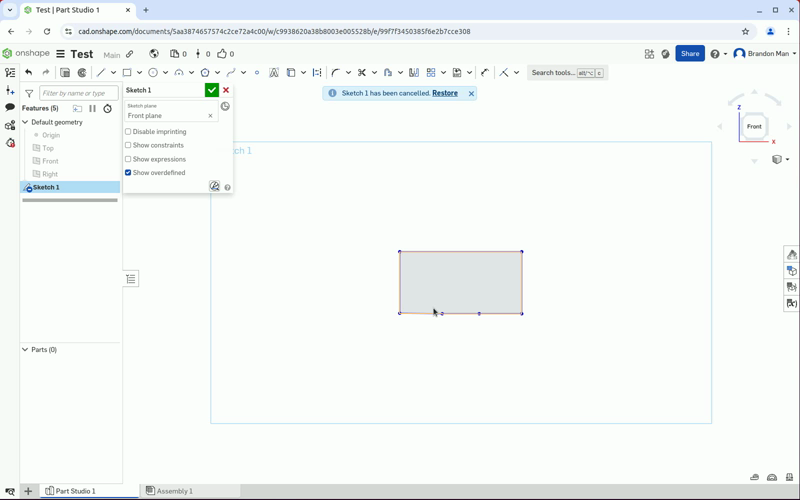
click(433, 307)
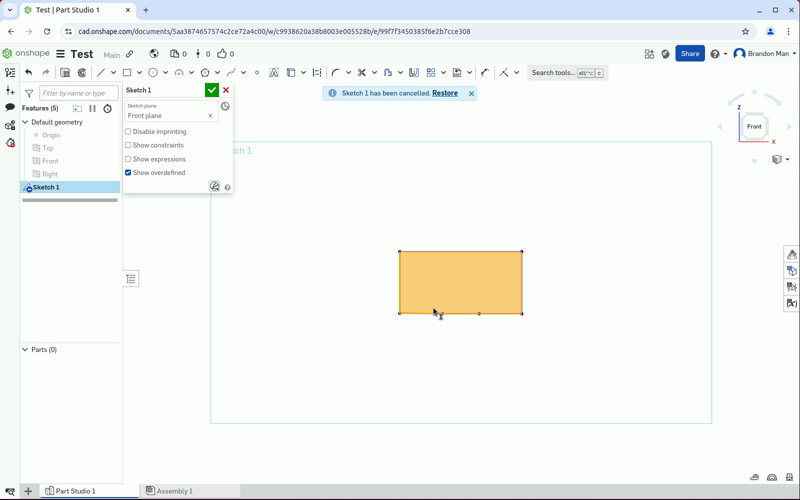
mouse_move(73, 352)
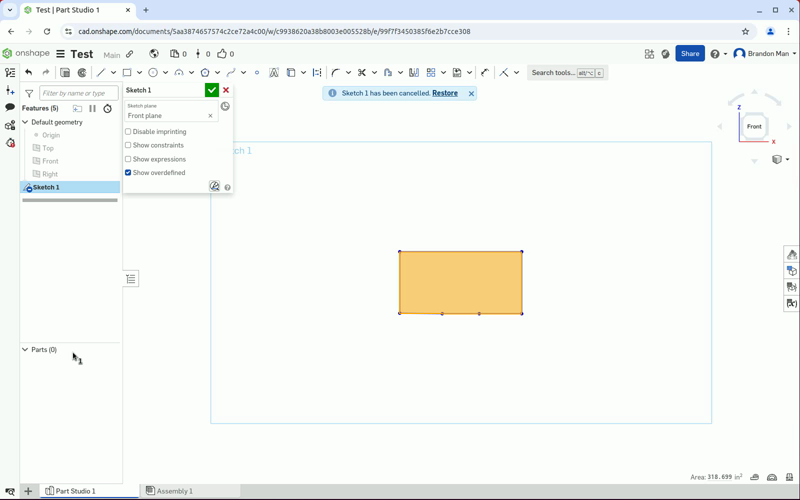
key(shift+y)
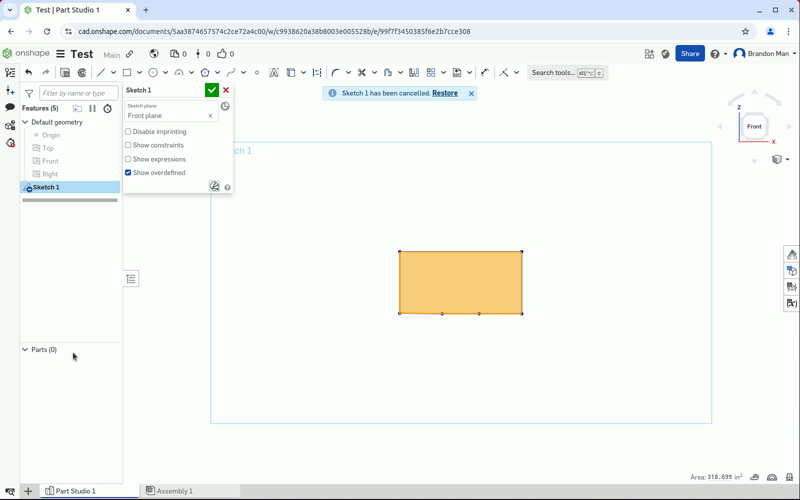
key(shift+e)
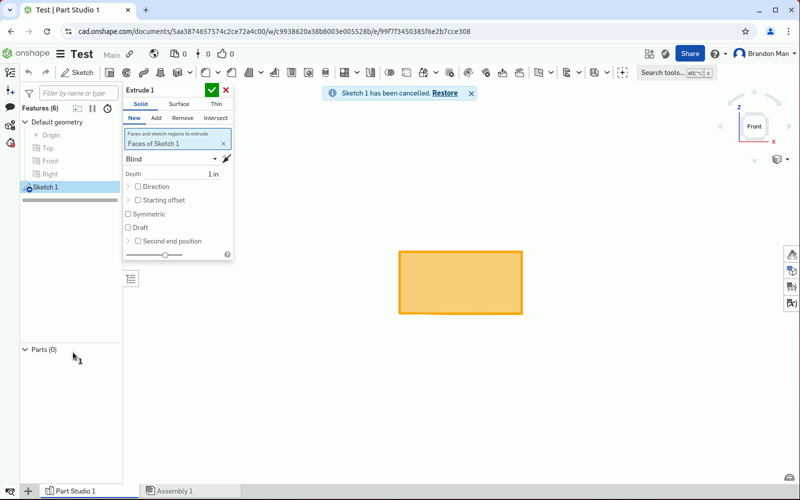
mouse_move(143, 106)
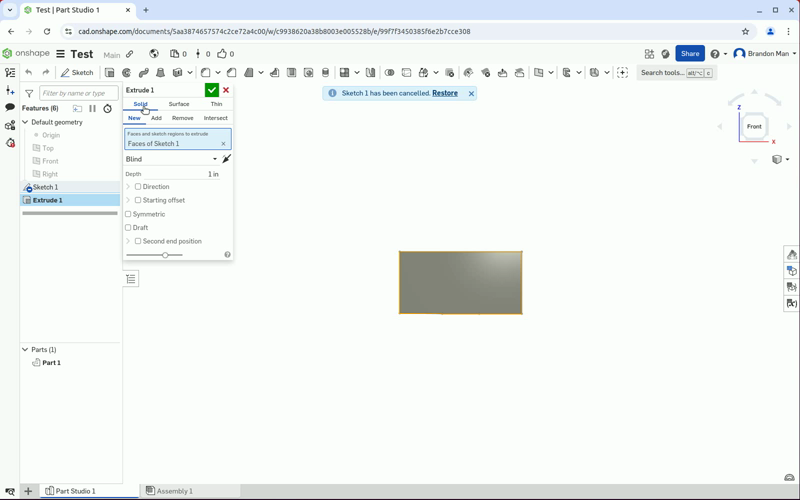
click(143, 106)
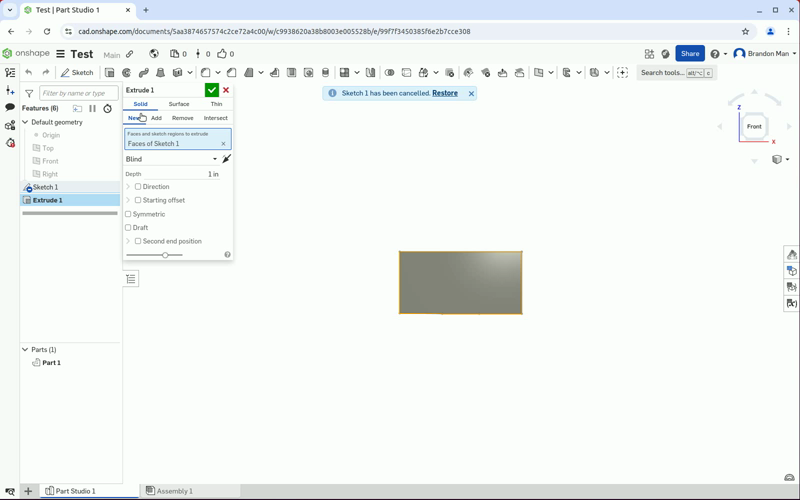
mouse_move(137, 120)
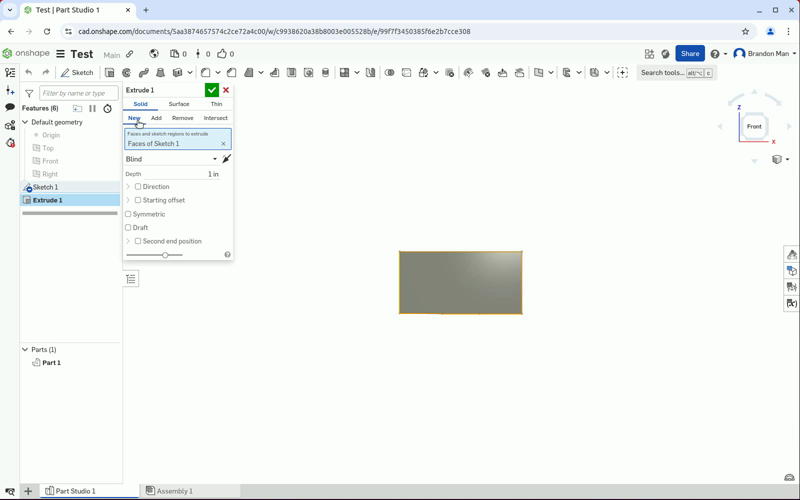
click(137, 120)
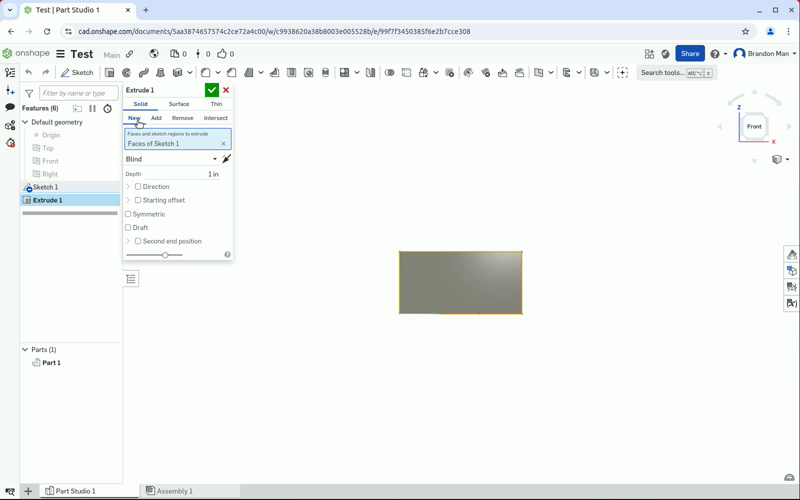
key(tab, 4)
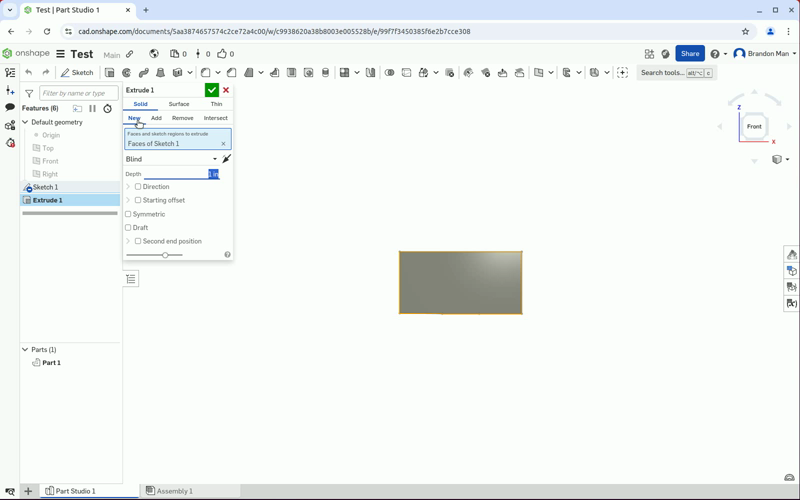
text(10.11)
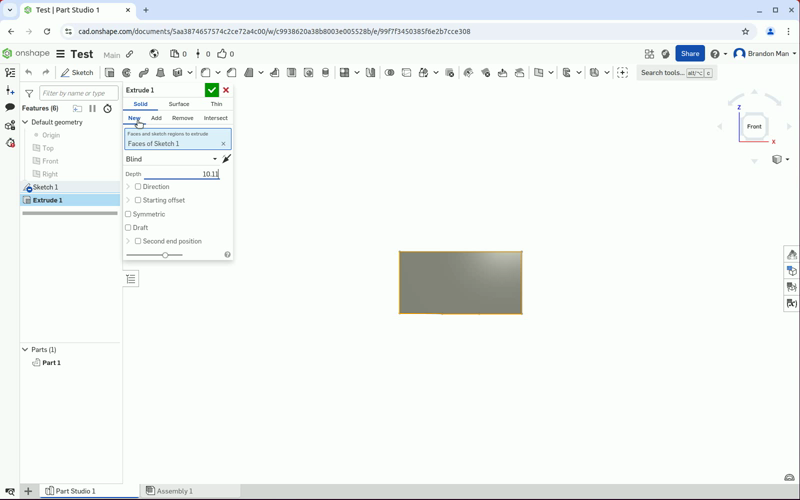
key(tab, 3)
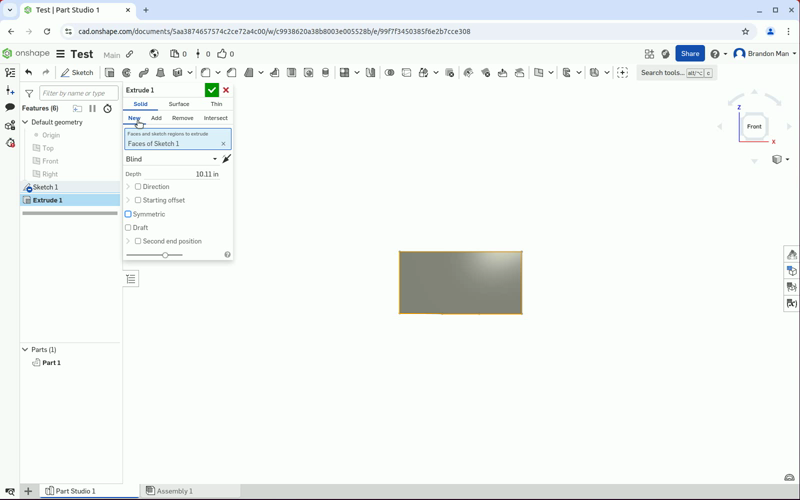
key(space)
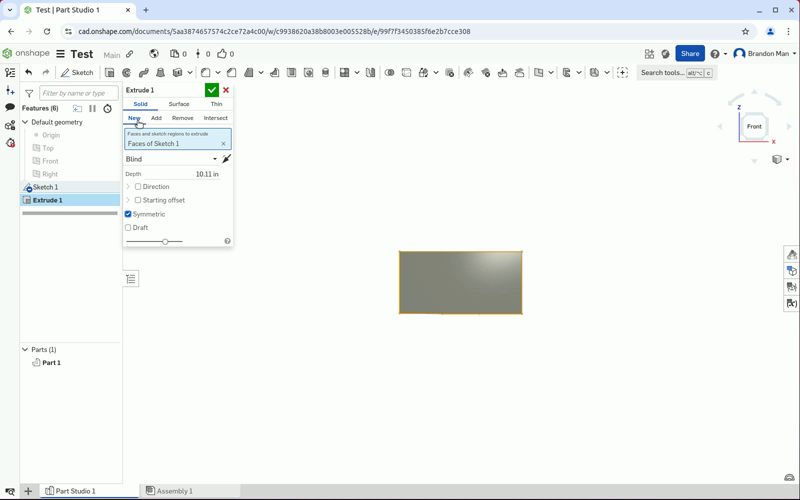
key(enter)
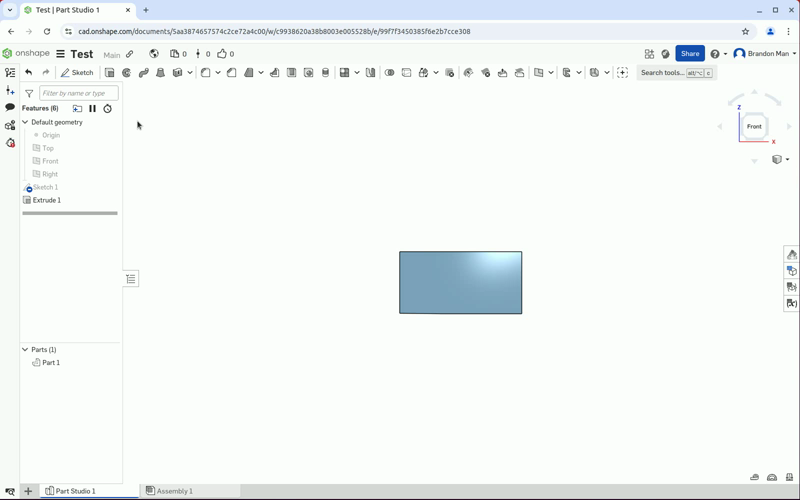
key(shift+h)
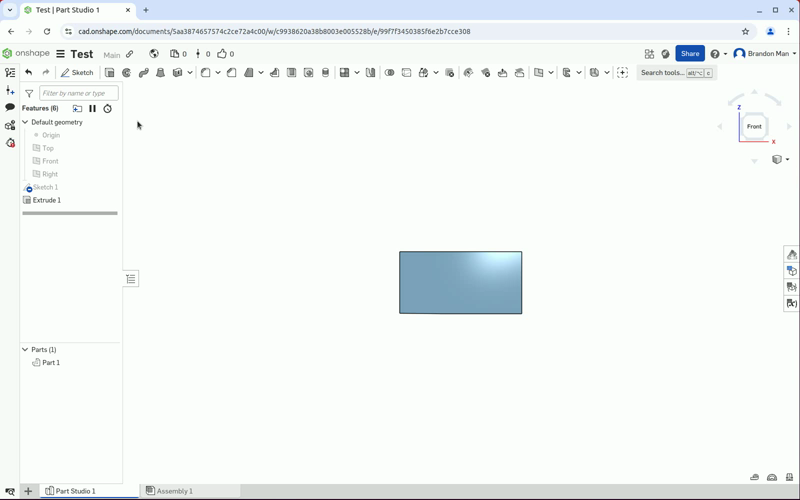
key(shift+h)
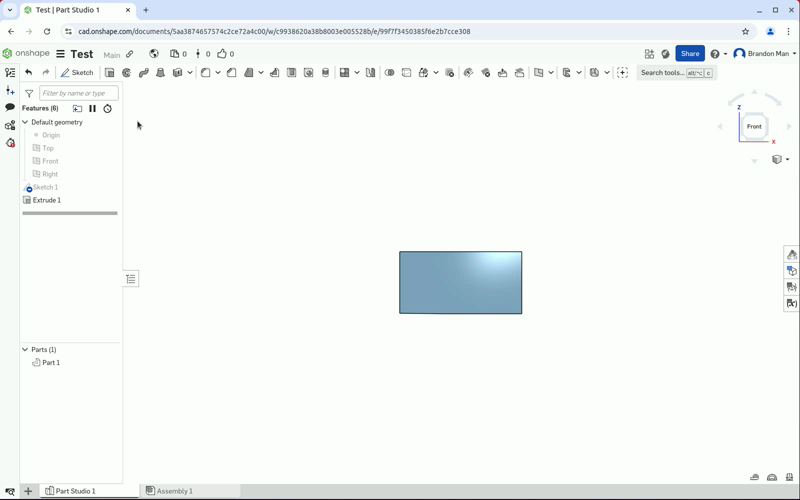
mouse_move(73, 189)
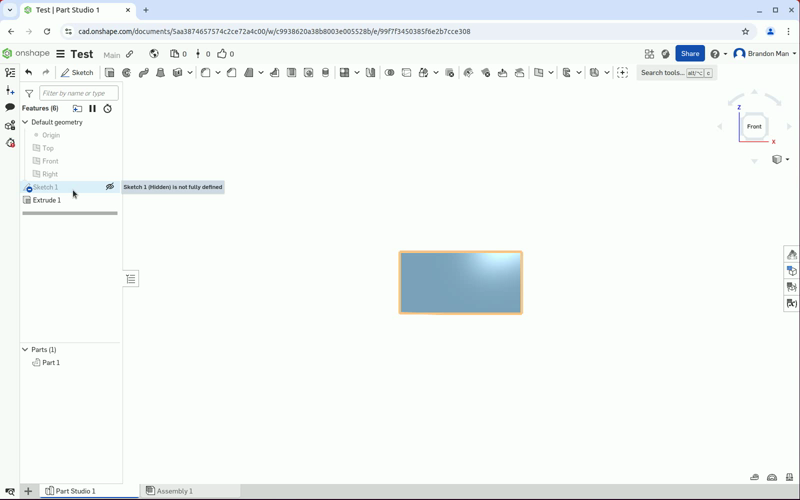
click(73, 189)
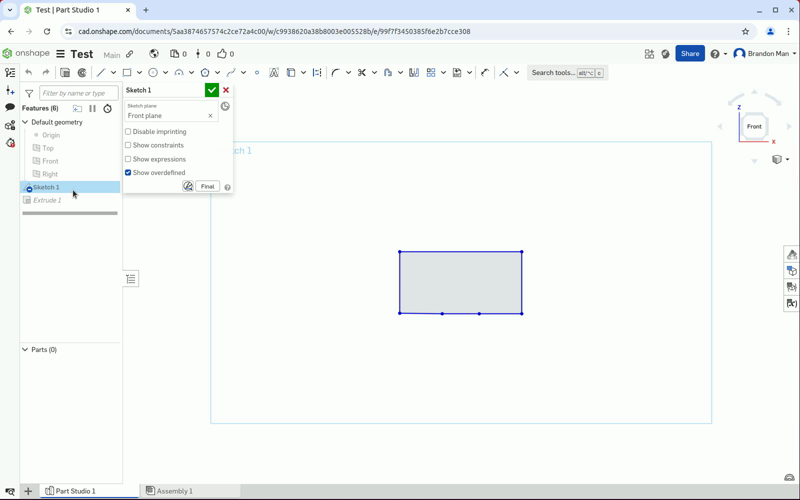
mouse_move(229, 92)
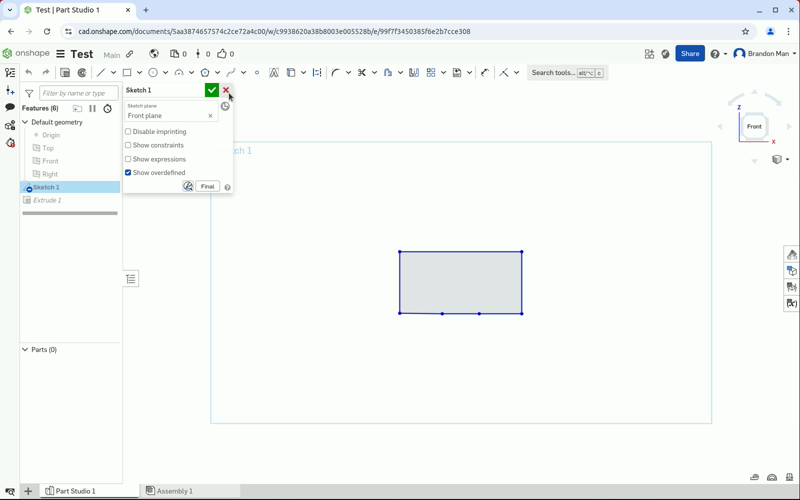
click(229, 92)
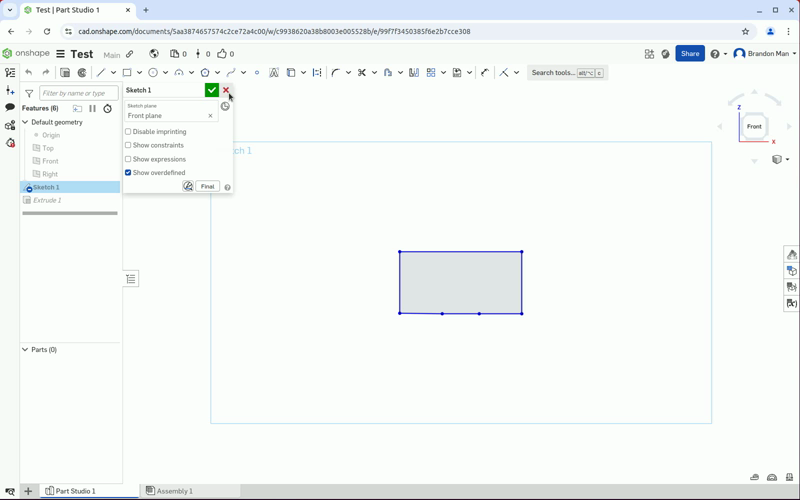
key(shift+s)
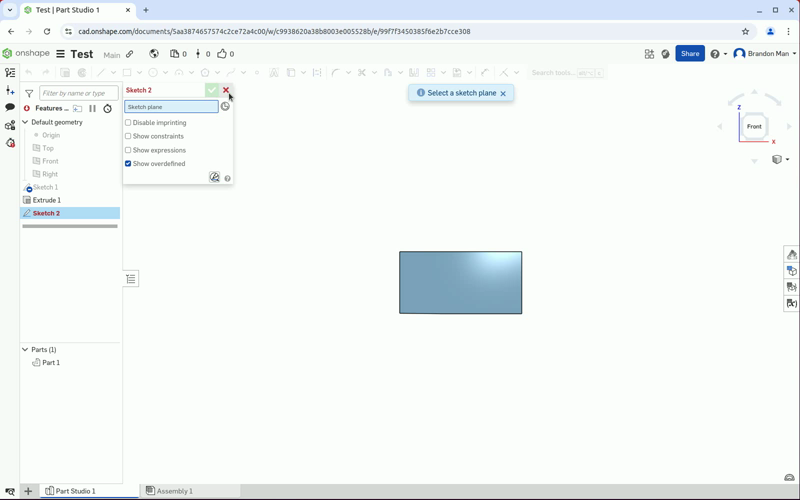
mouse_move(73, 163)
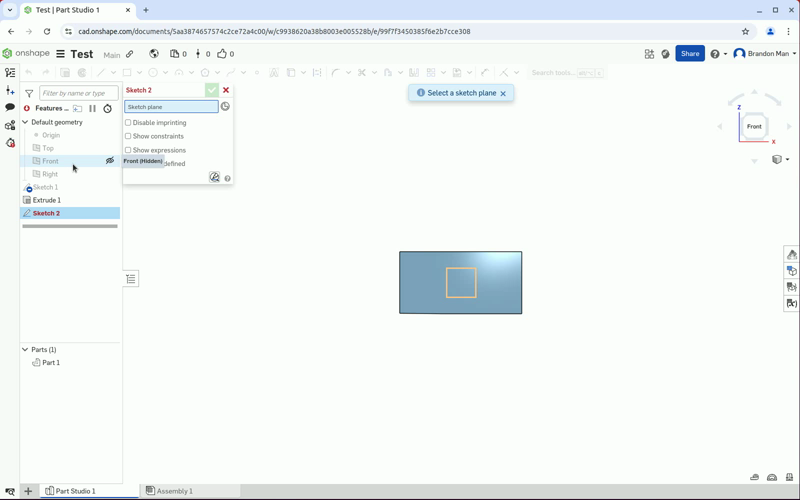
click(73, 163)
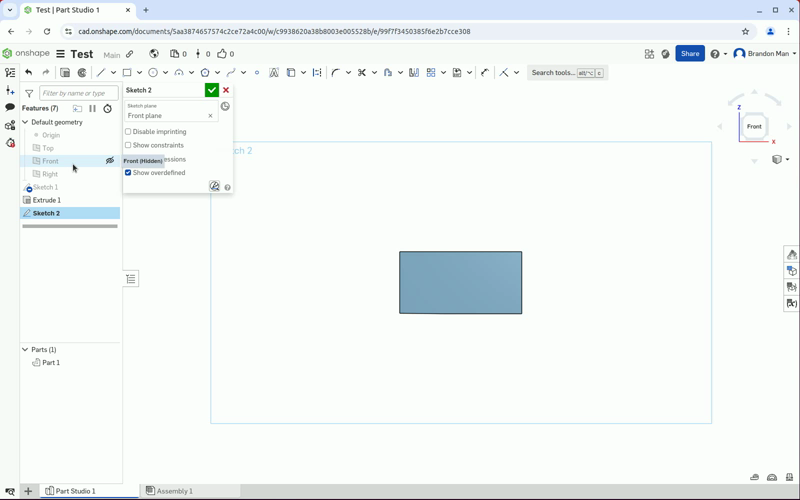
mouse_move(73, 352)
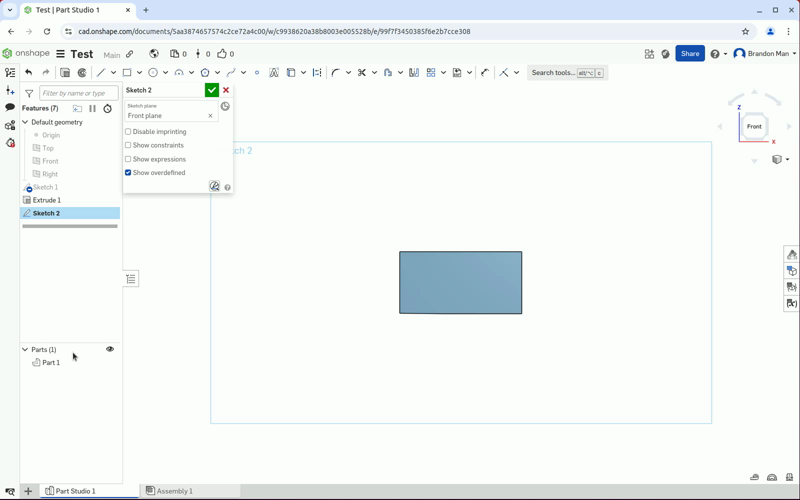
key(y)
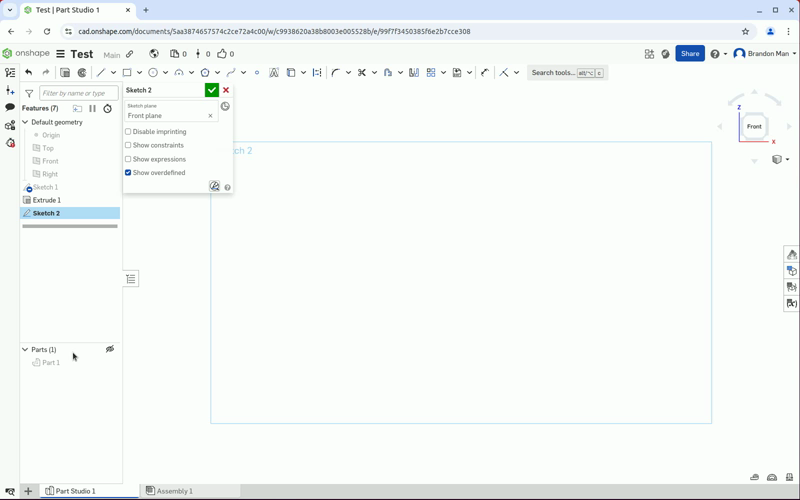
key(l)
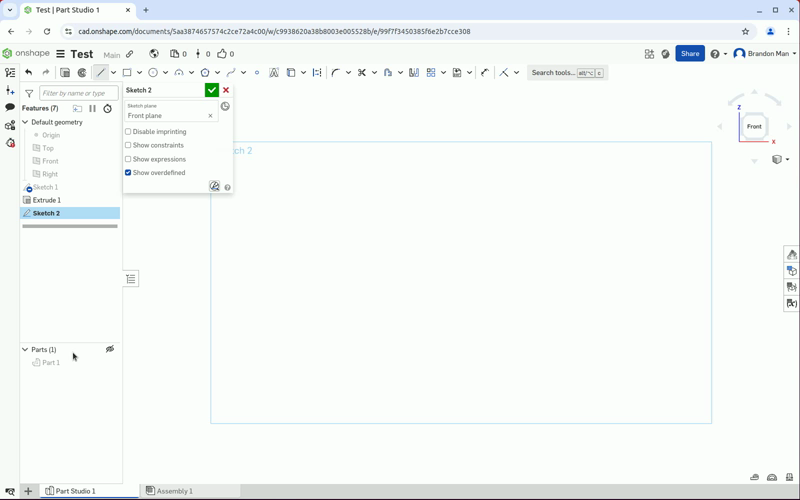
key_down(shift)
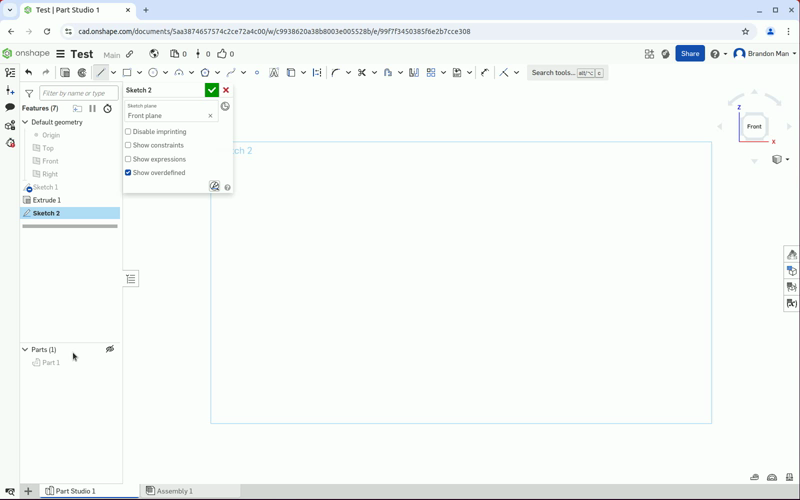
mouse_move(460, 373)
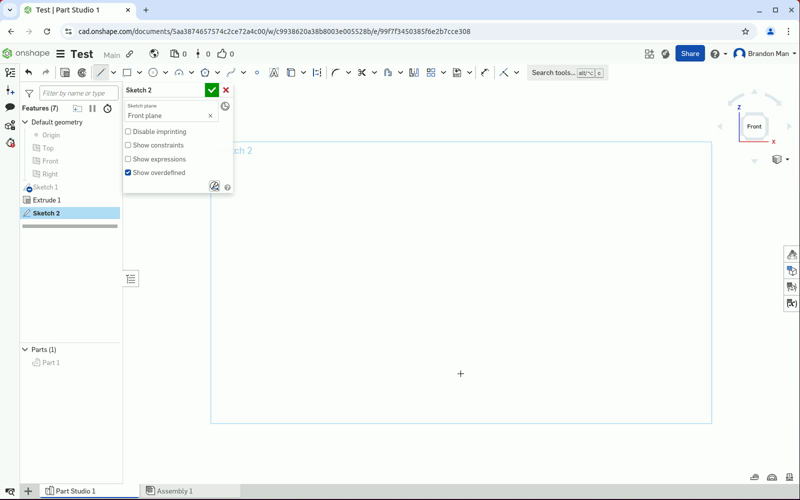
click(460, 373)
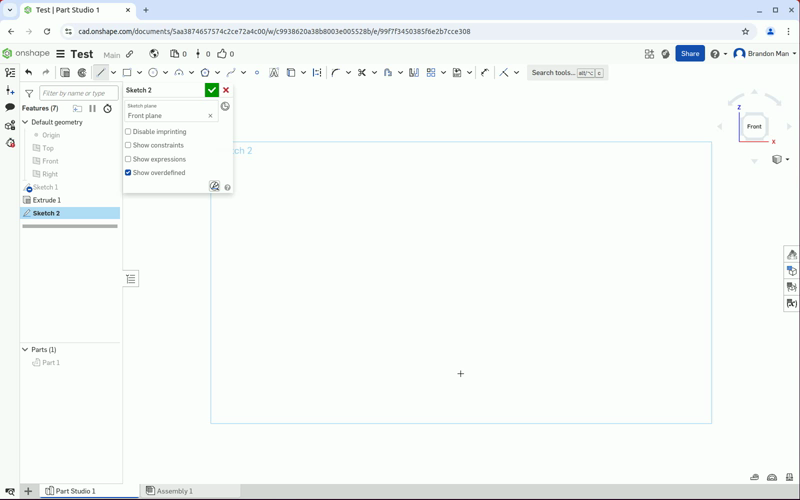
key_up(shift)
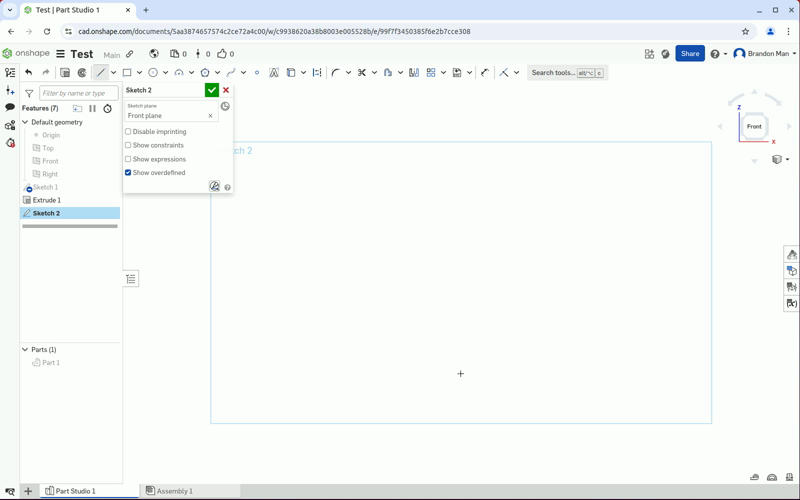
key_down(shift)
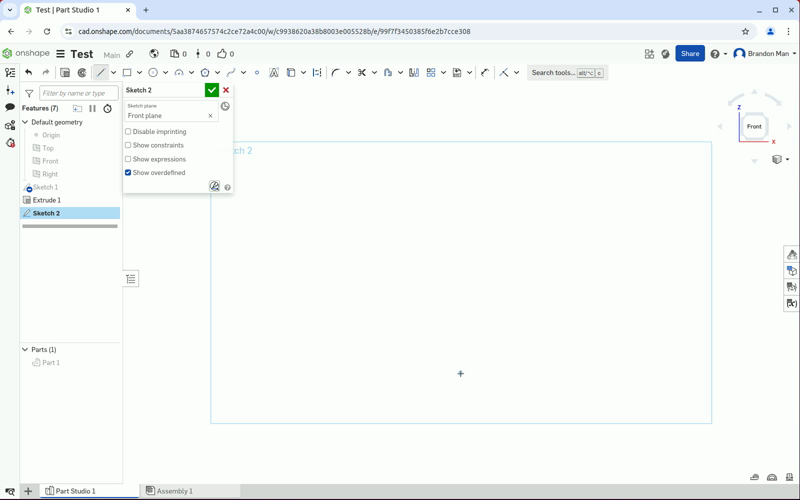
mouse_move(490, 373)
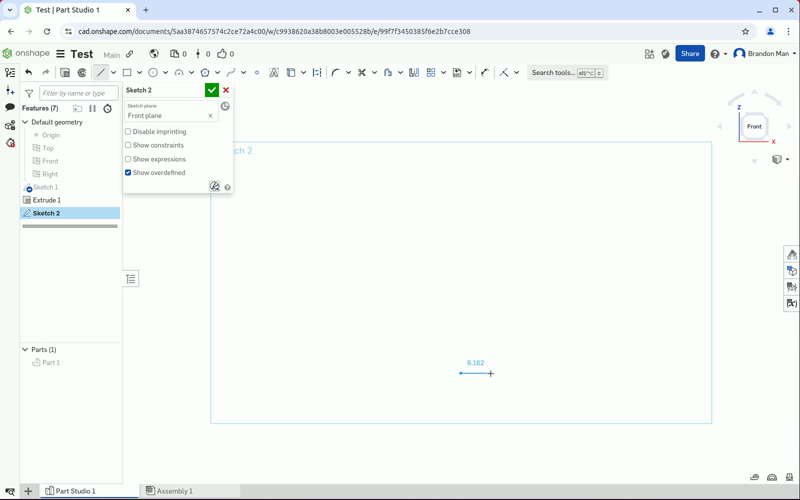
mouse_move(469, 373)
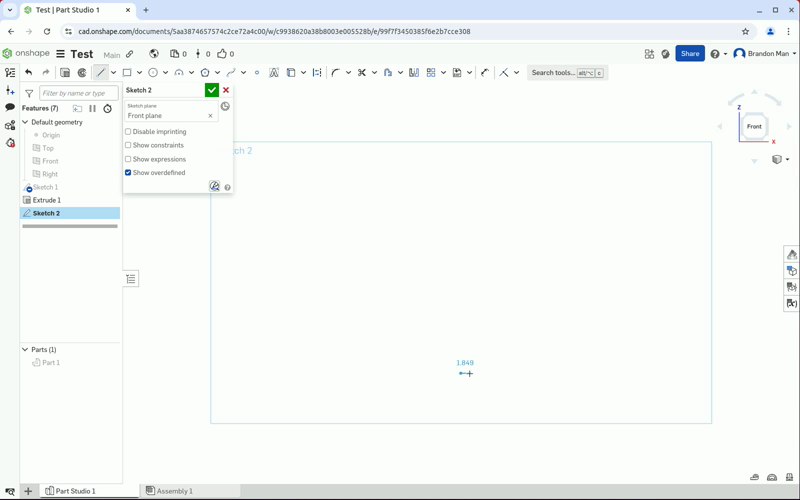
click(469, 373)
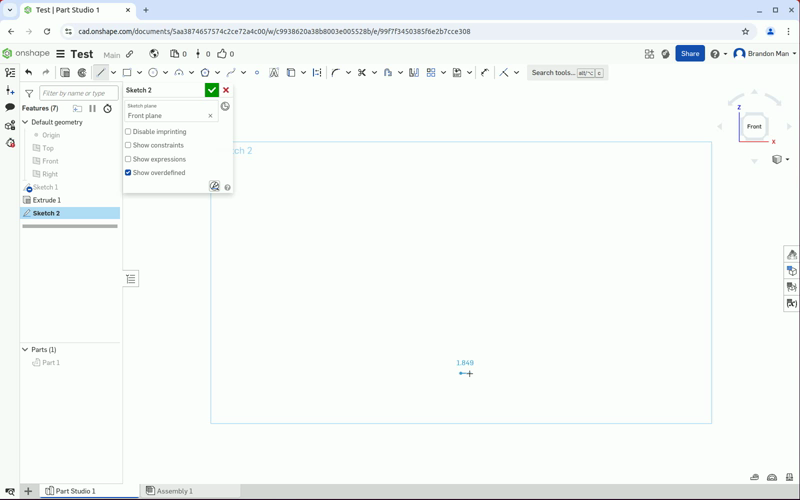
key_up(shift)
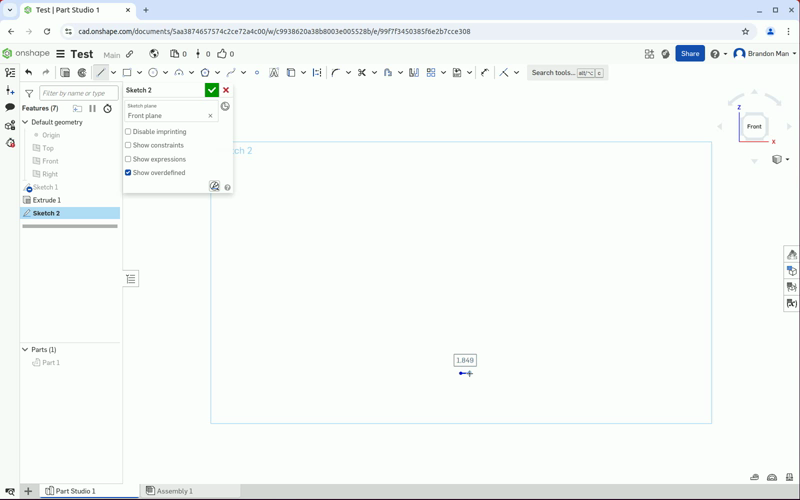
key(esc)
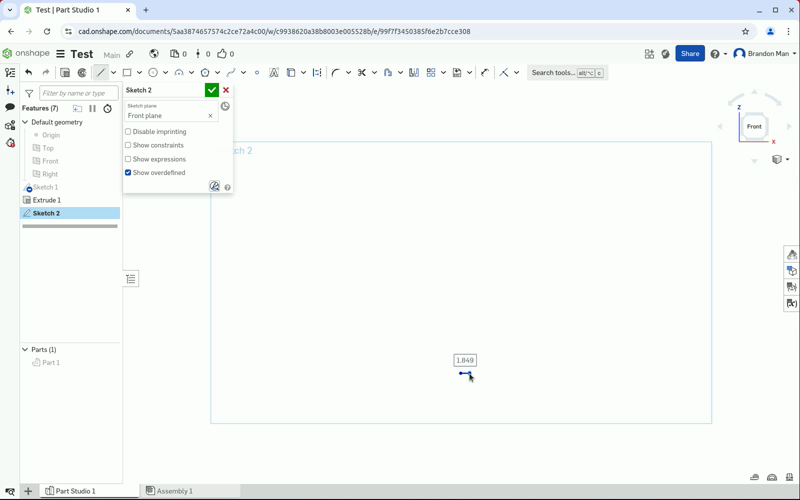
key(a)
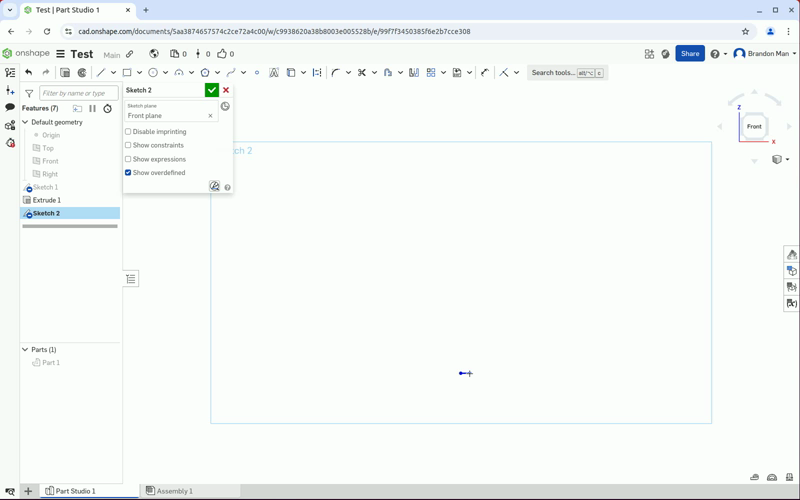
mouse_move(469, 373)
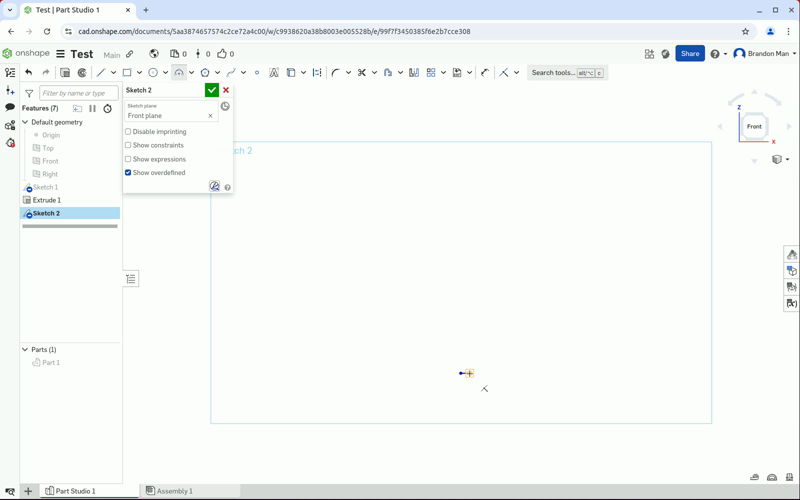
click(469, 373)
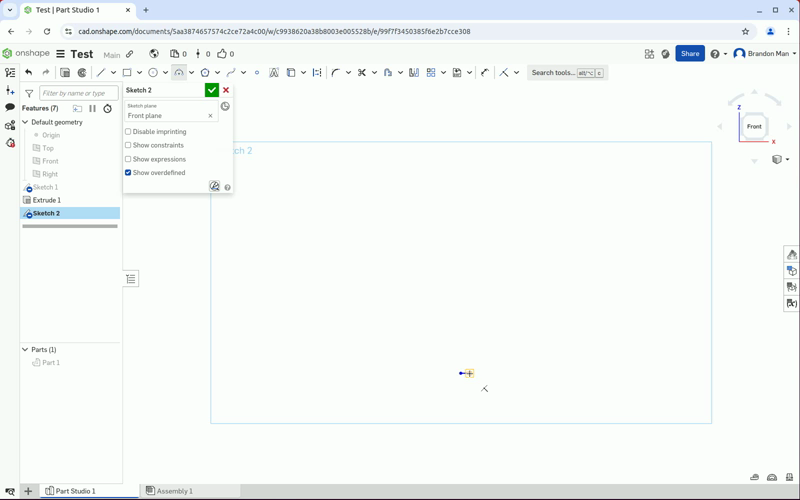
key_down(shift)
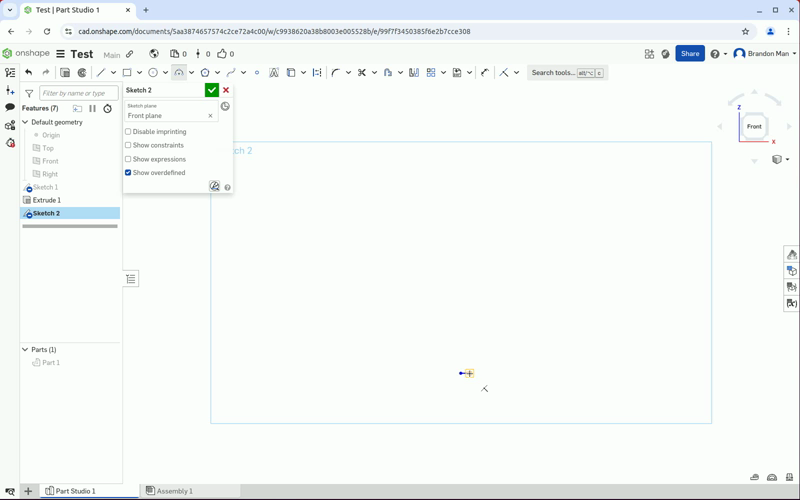
mouse_move(522, 326)
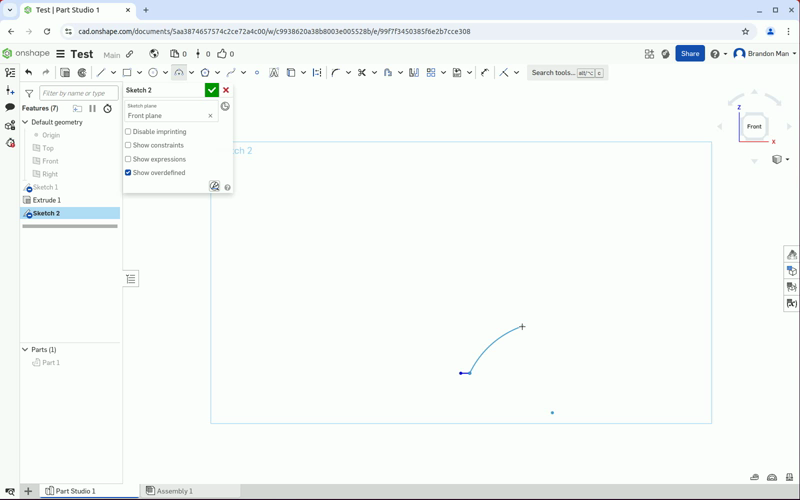
click(522, 326)
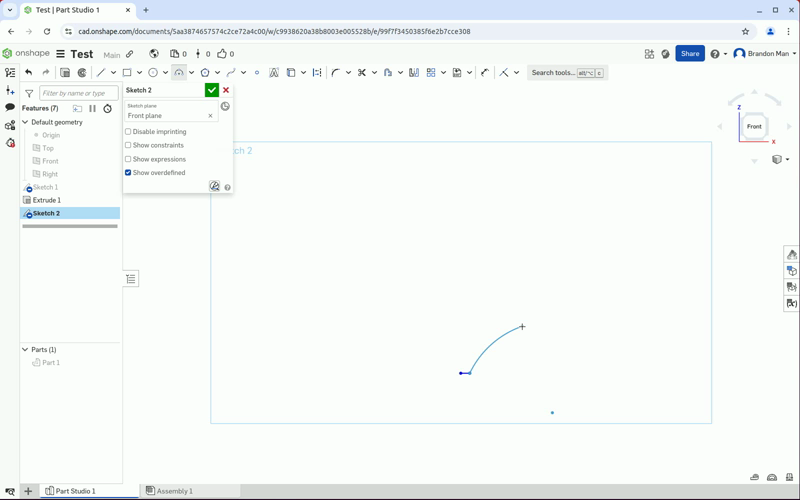
mouse_move(486, 339)
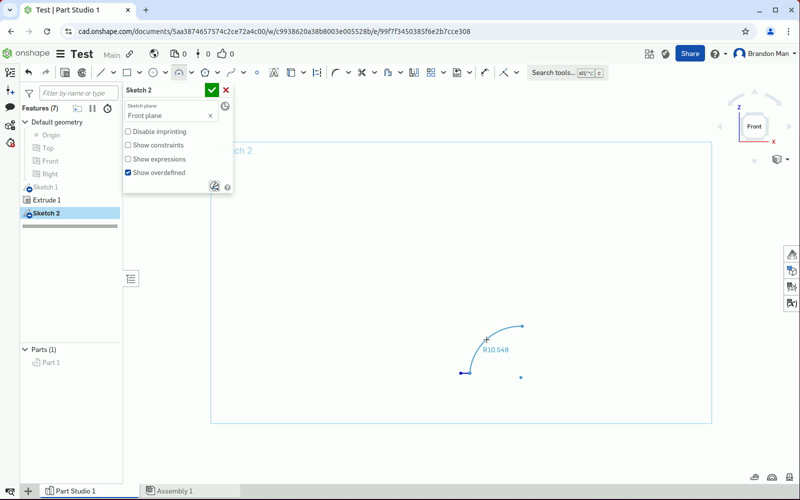
click(486, 339)
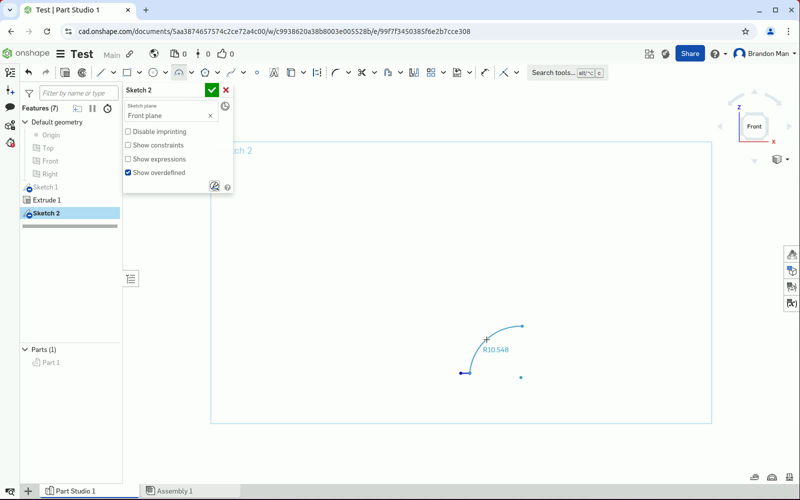
key_up(shift)
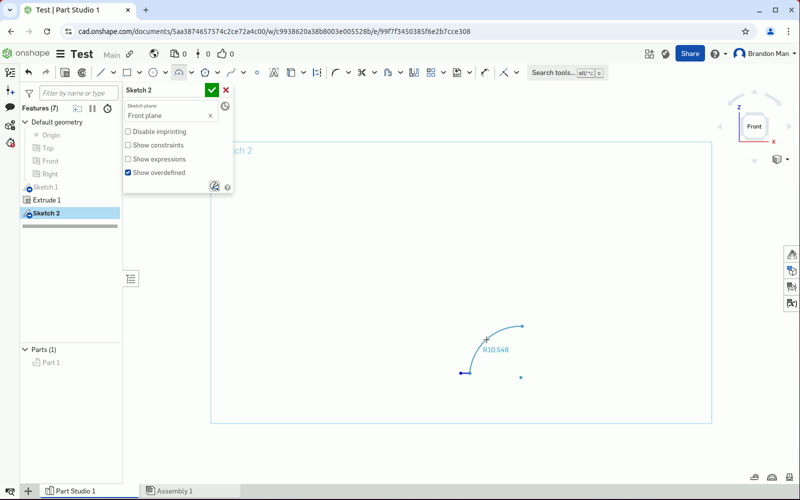
key(esc)
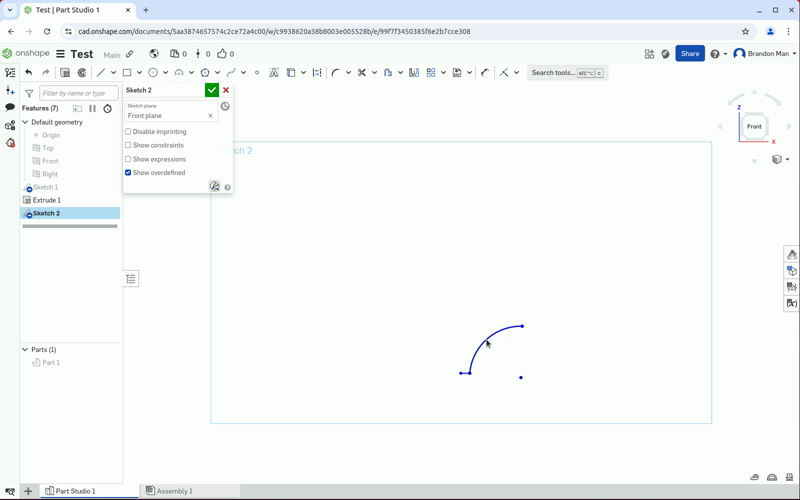
key(l)
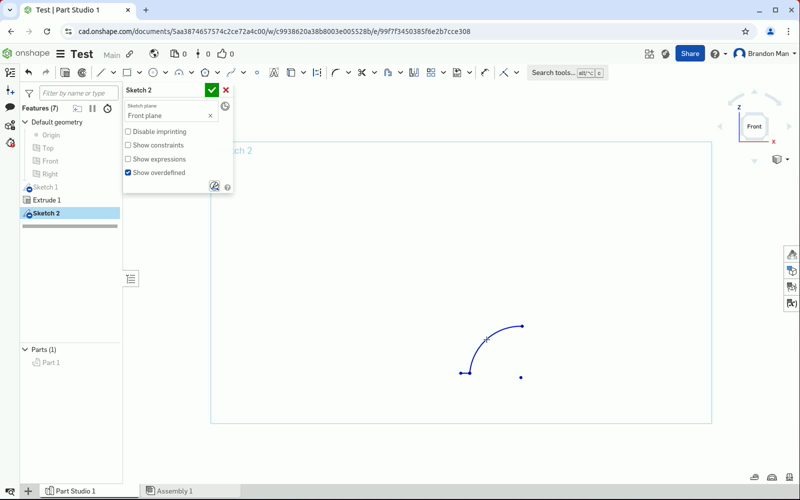
mouse_move(522, 326)
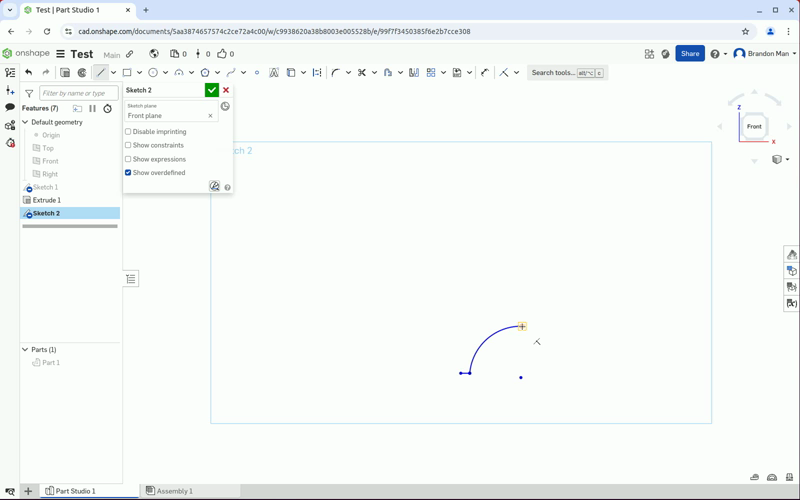
click(522, 326)
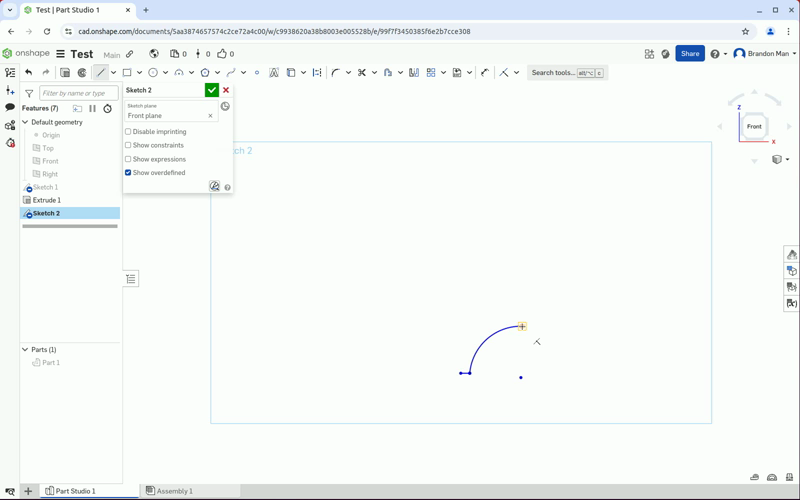
key_down(shift)
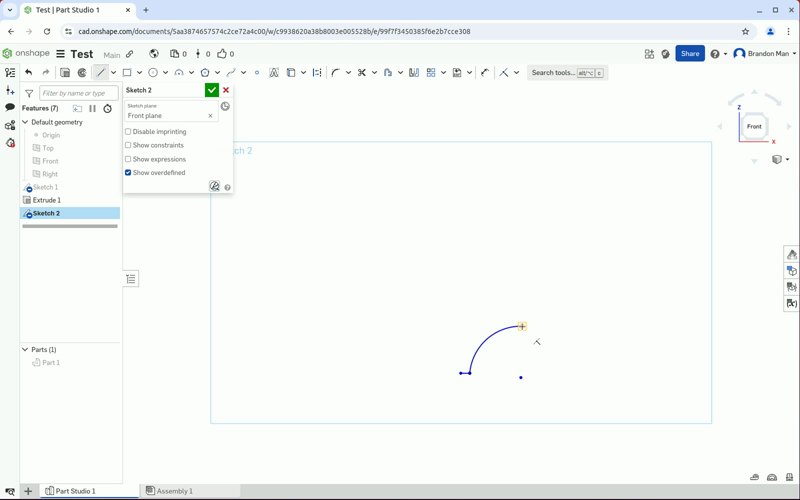
mouse_move(552, 326)
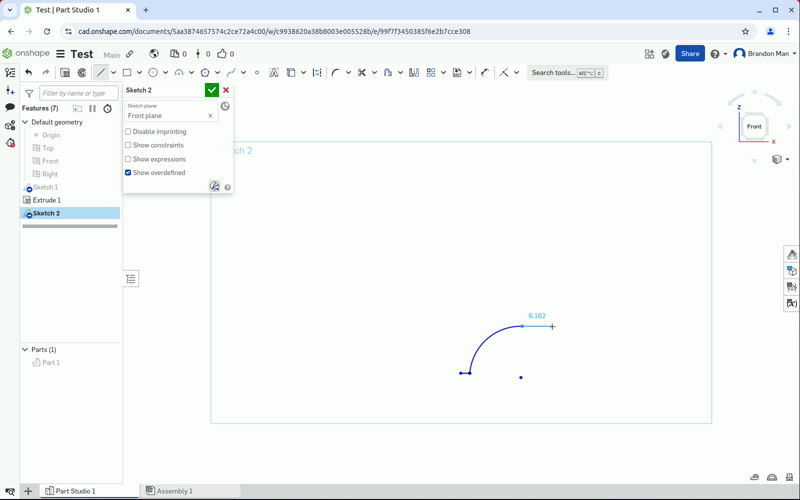
mouse_move(522, 312)
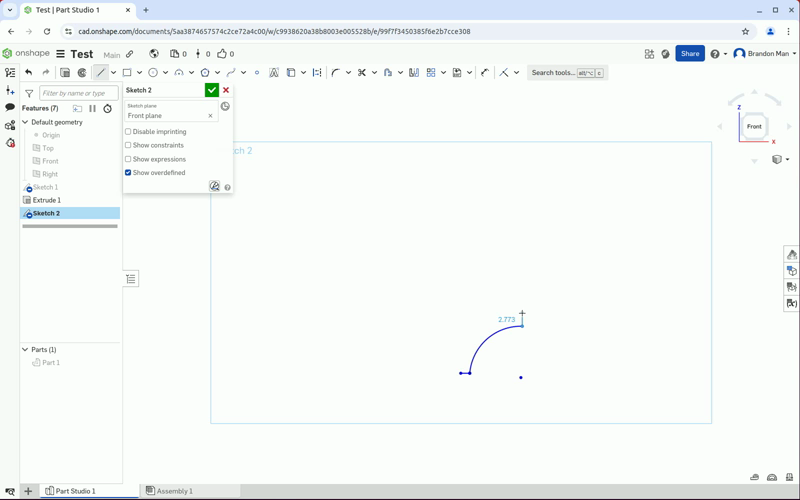
click(522, 312)
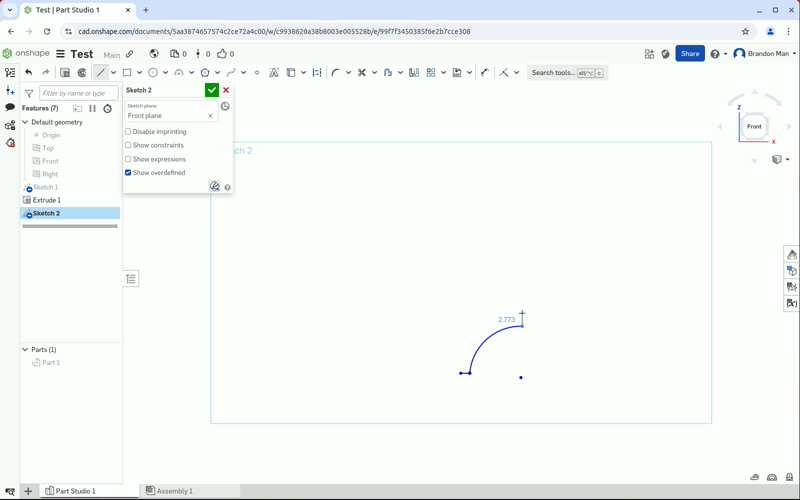
key_up(shift)
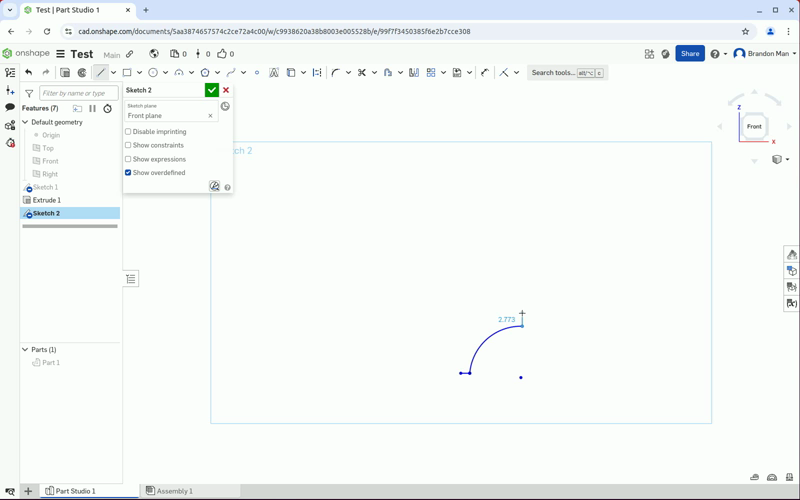
key_down(shift)
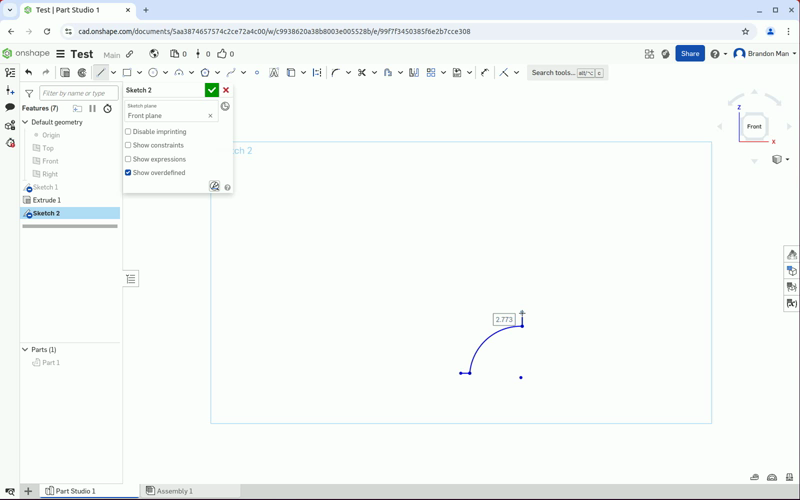
mouse_move(552, 312)
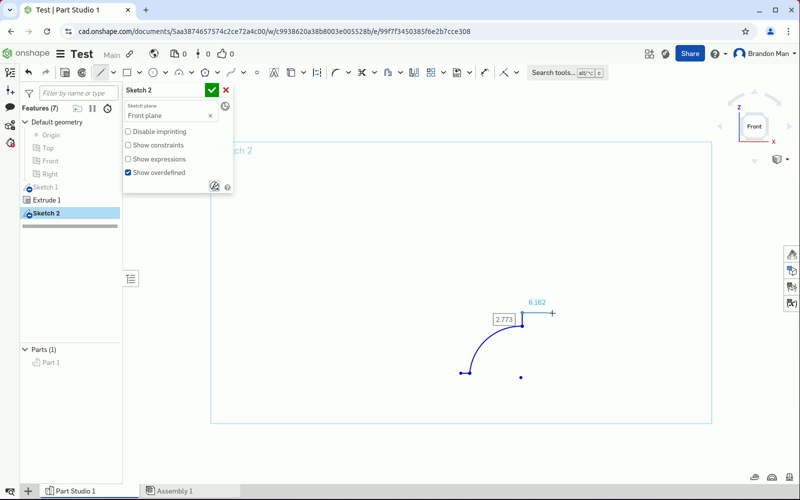
mouse_move(480, 312)
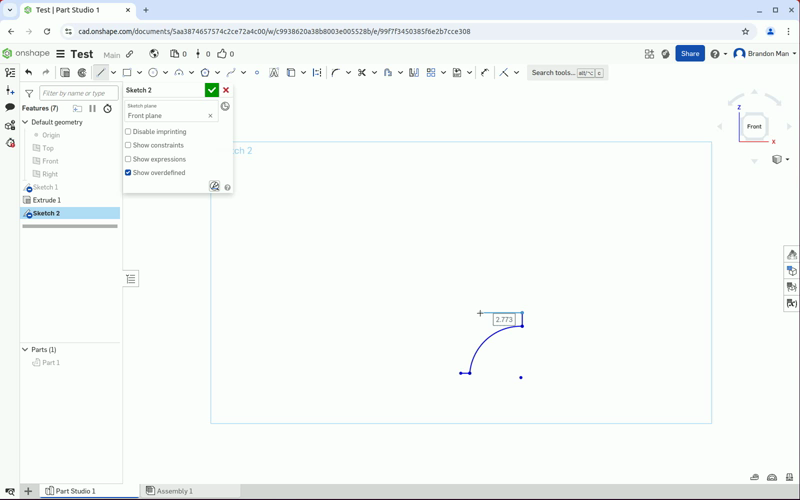
click(480, 312)
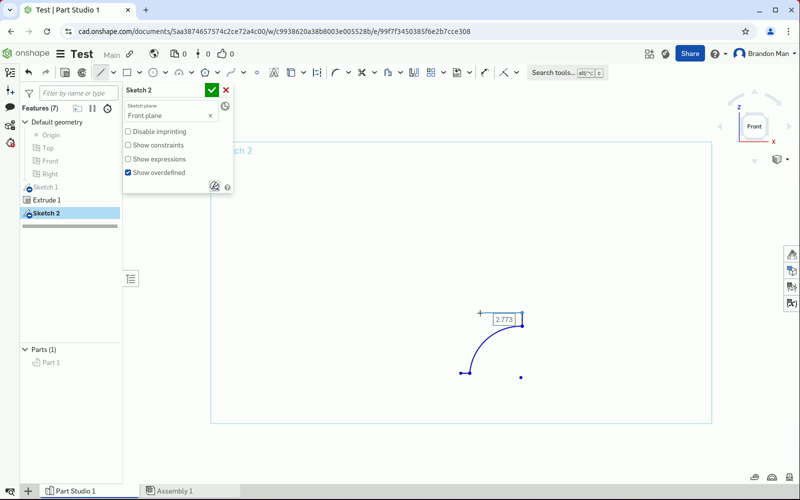
key_up(shift)
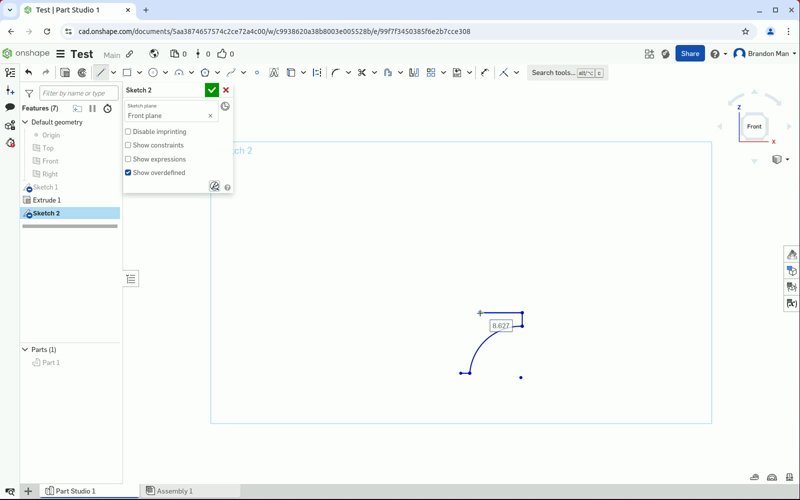
key(esc)
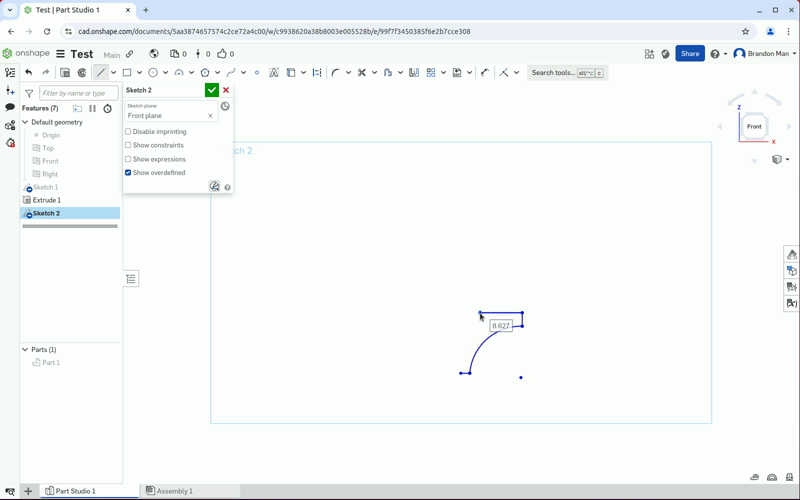
key(a)
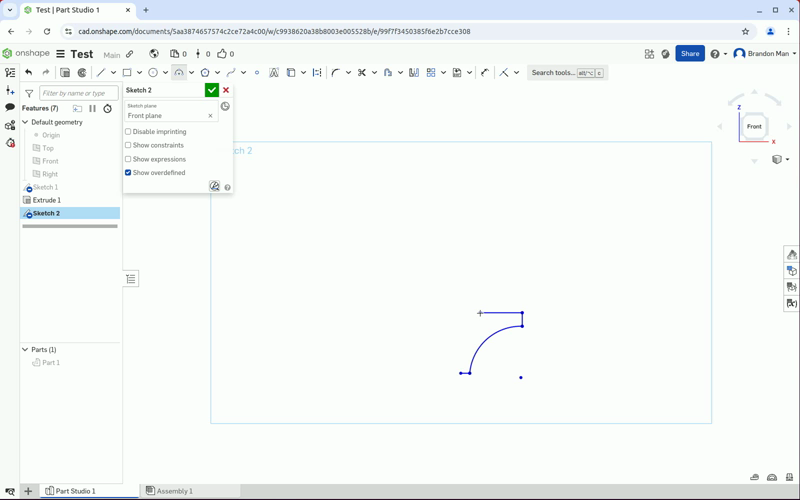
mouse_move(480, 312)
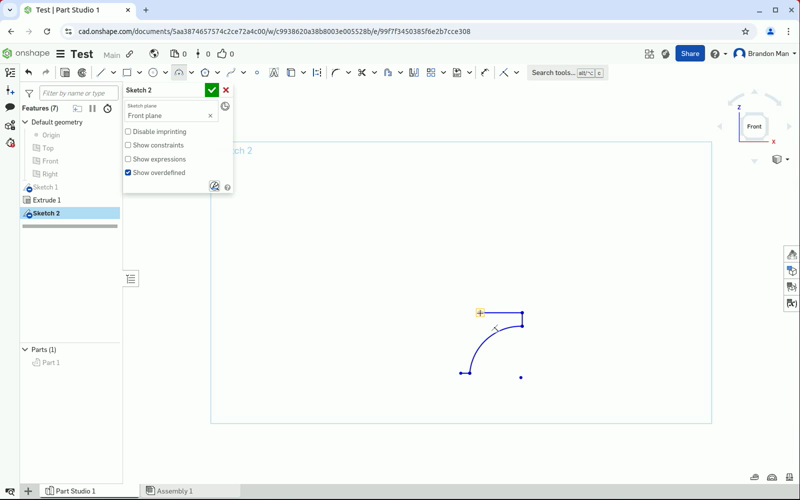
click(480, 312)
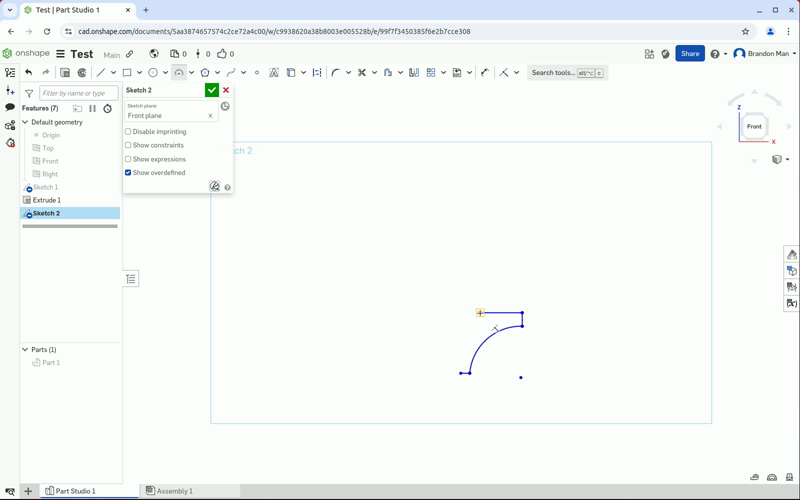
key_down(shift)
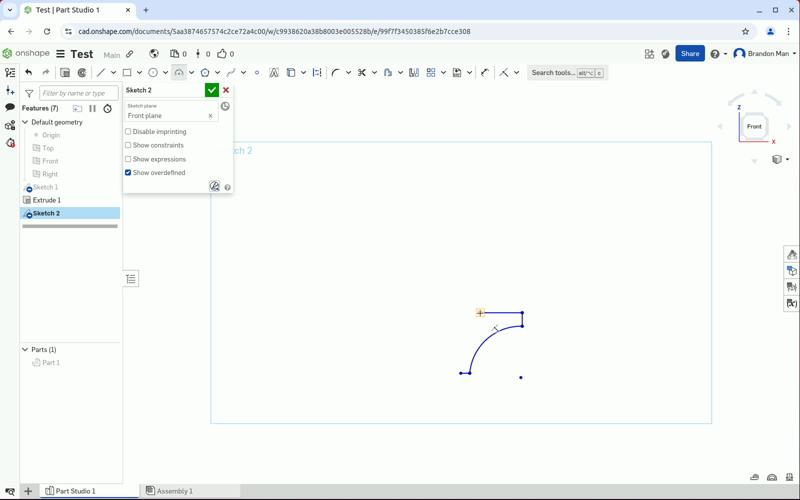
mouse_move(488, 323)
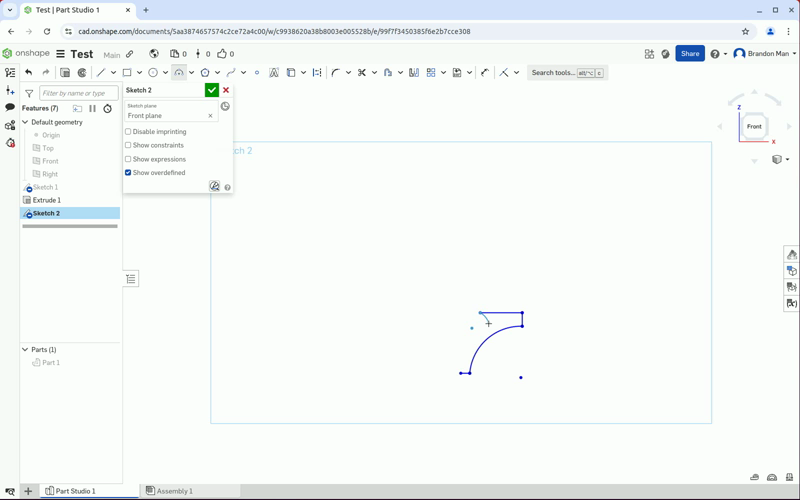
click(488, 323)
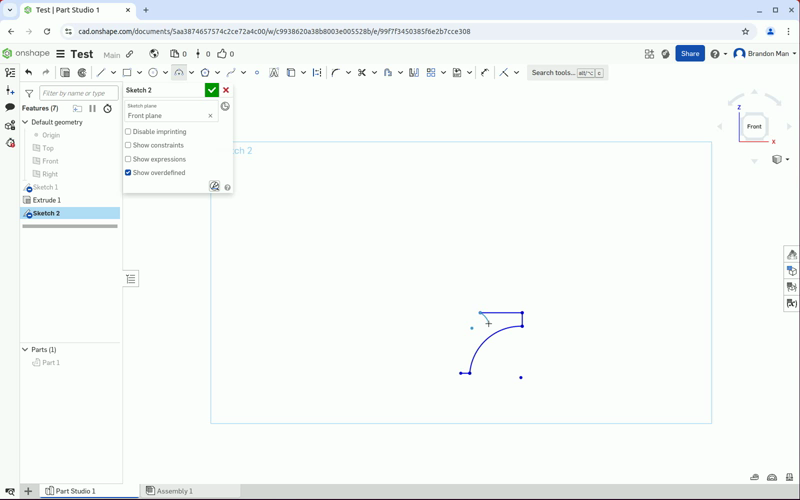
mouse_move(486, 316)
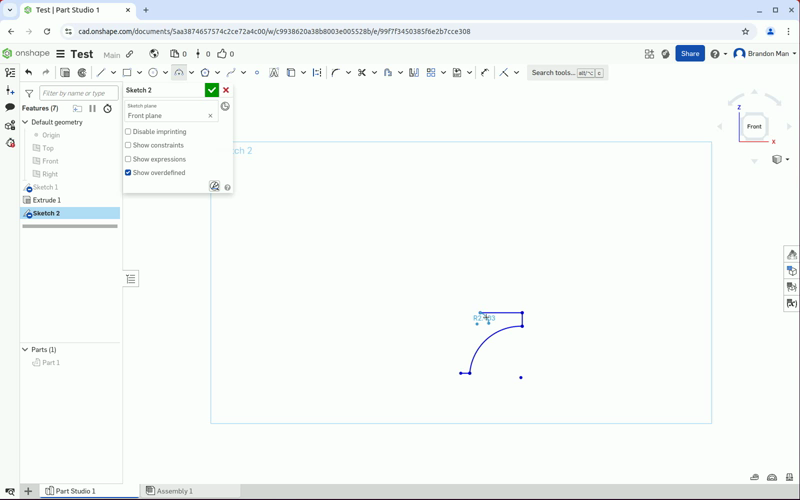
click(486, 316)
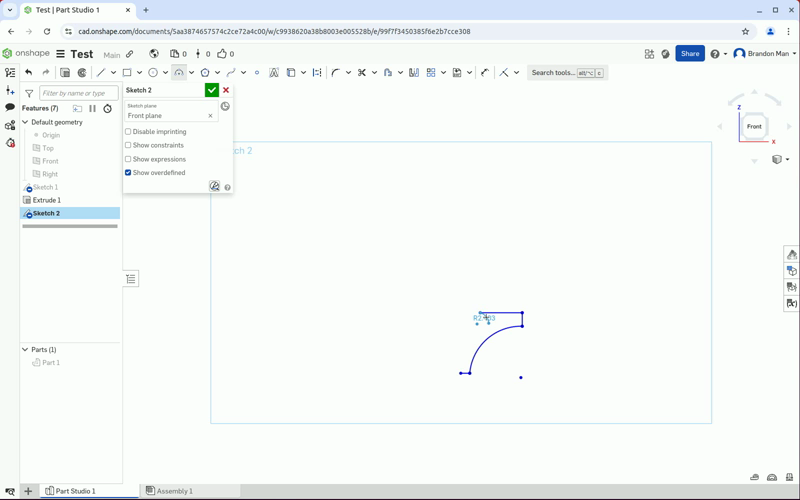
key_up(shift)
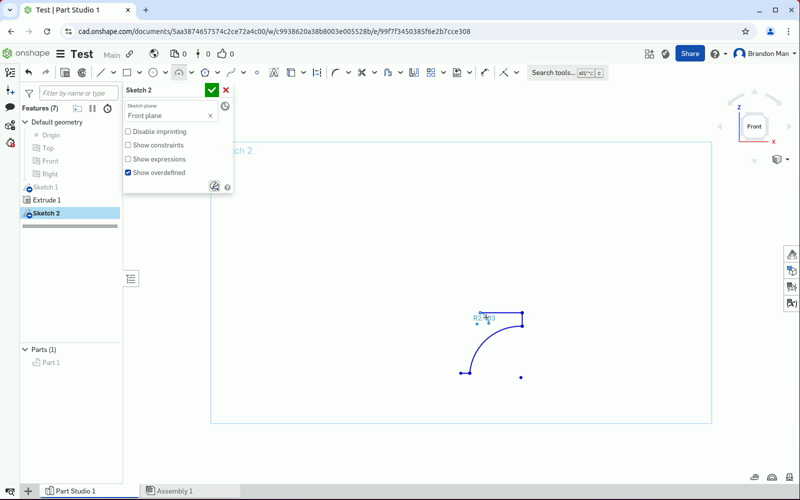
mouse_move(488, 323)
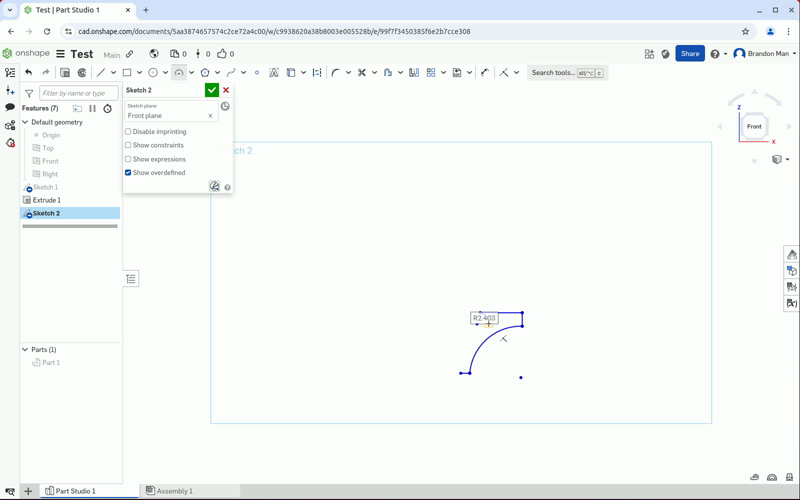
click(488, 323)
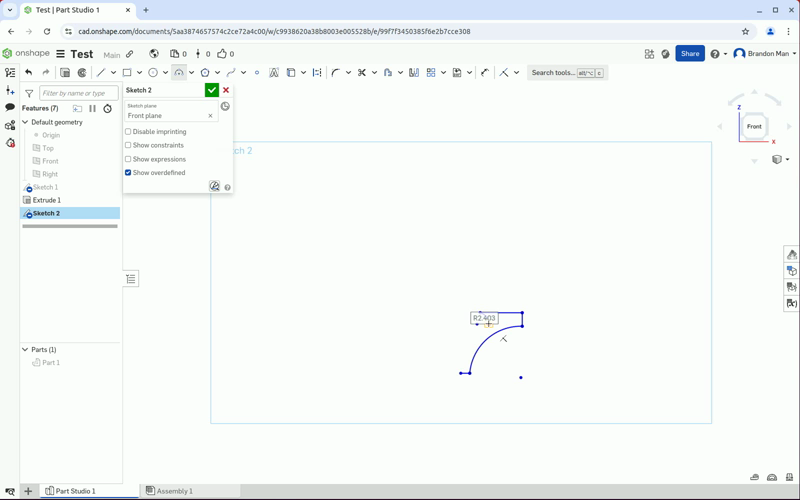
mouse_move(460, 373)
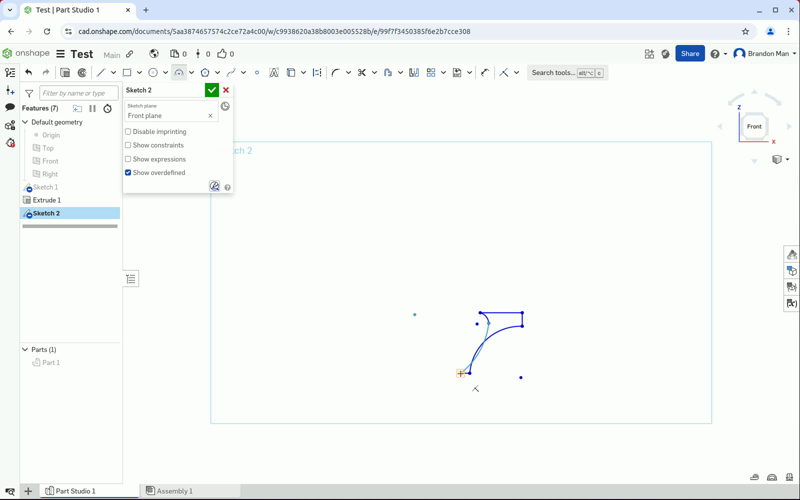
click(460, 373)
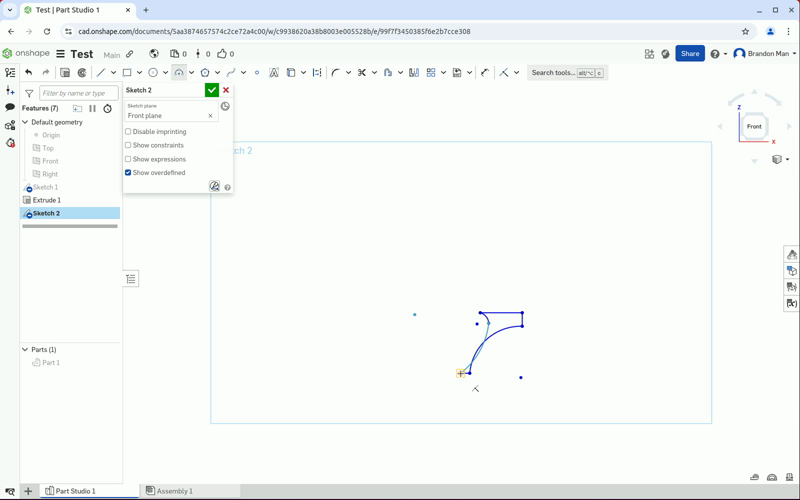
key_down(shift)
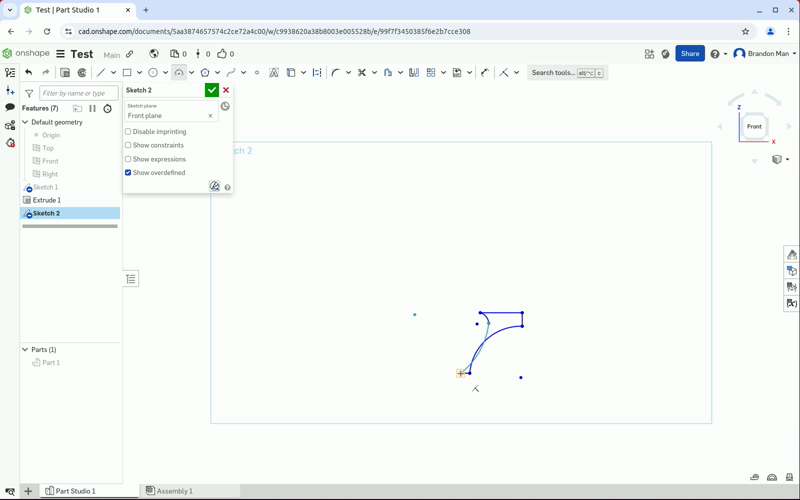
mouse_move(468, 345)
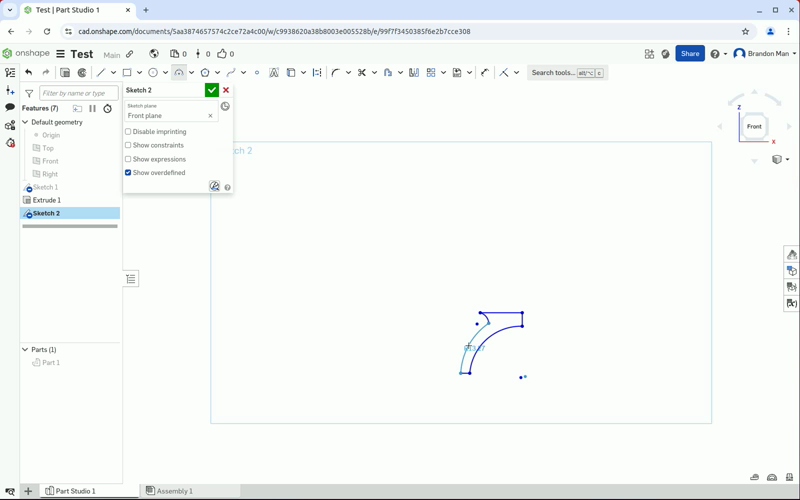
click(468, 345)
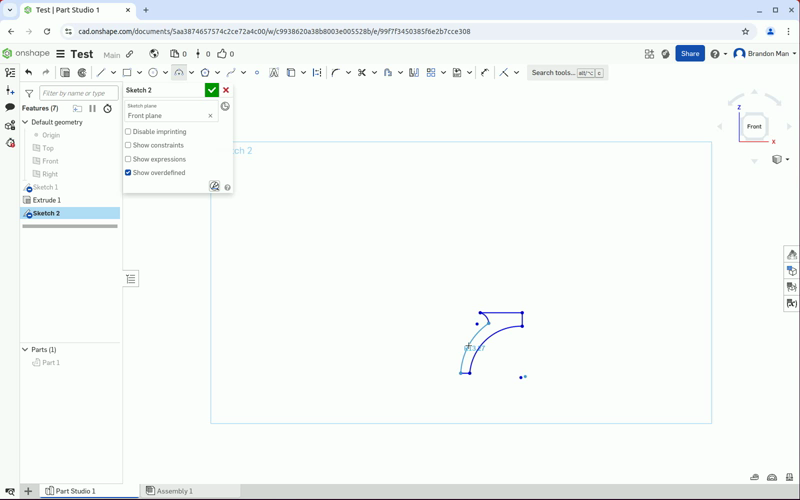
key_up(shift)
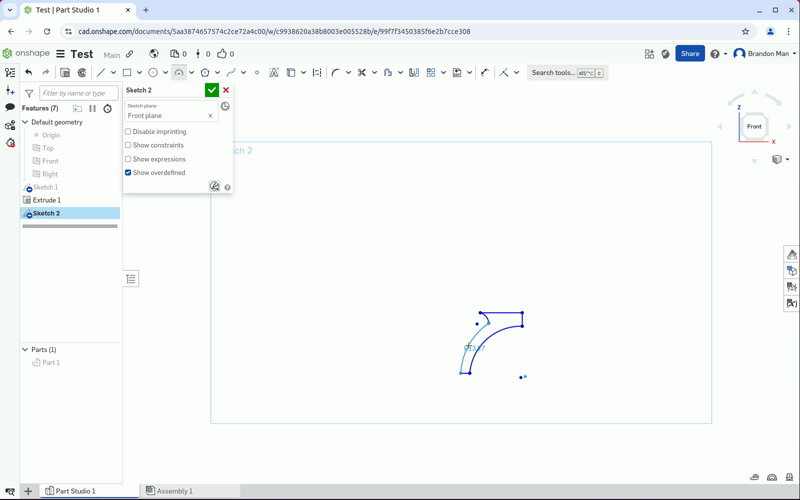
key(esc)
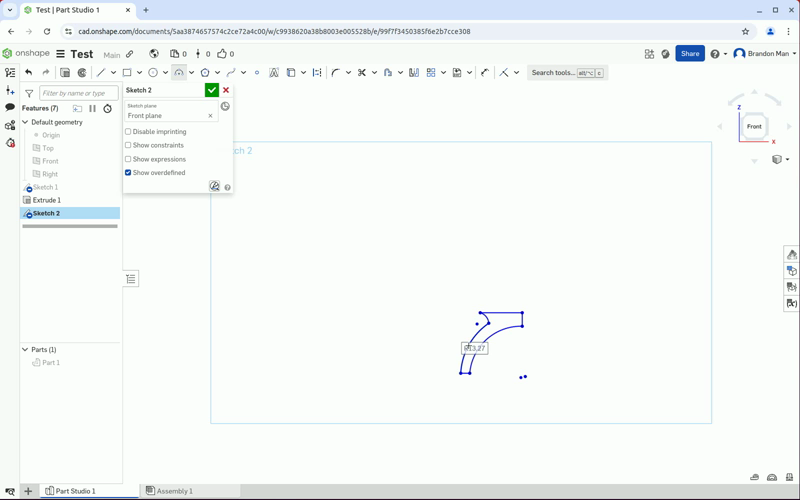
mouse_move(493, 322)
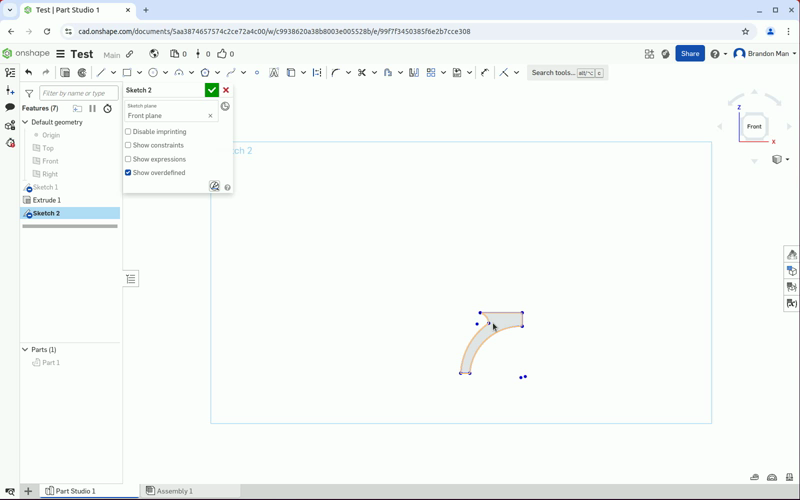
scroll(6)
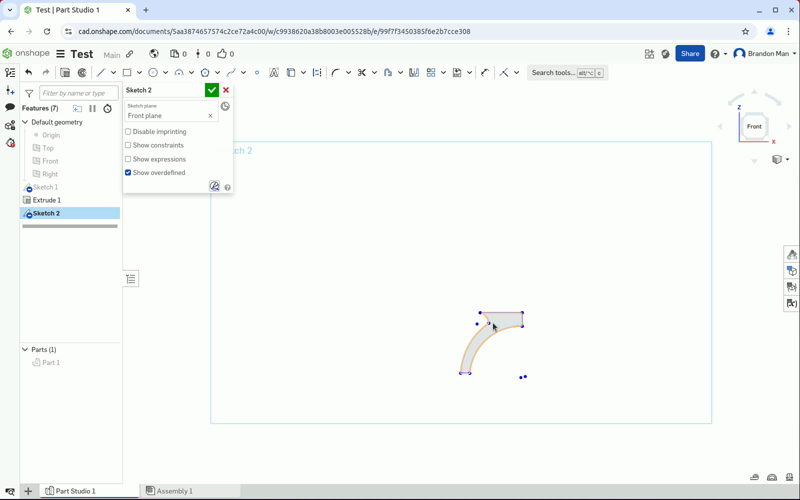
scroll(6)
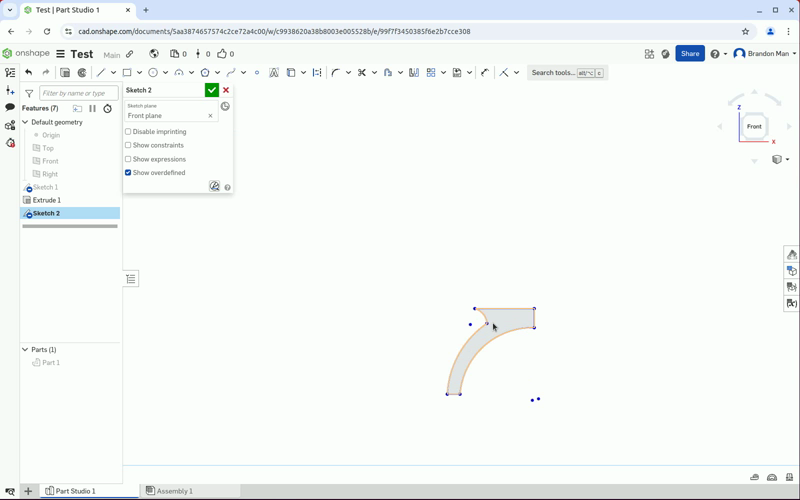
scroll(6)
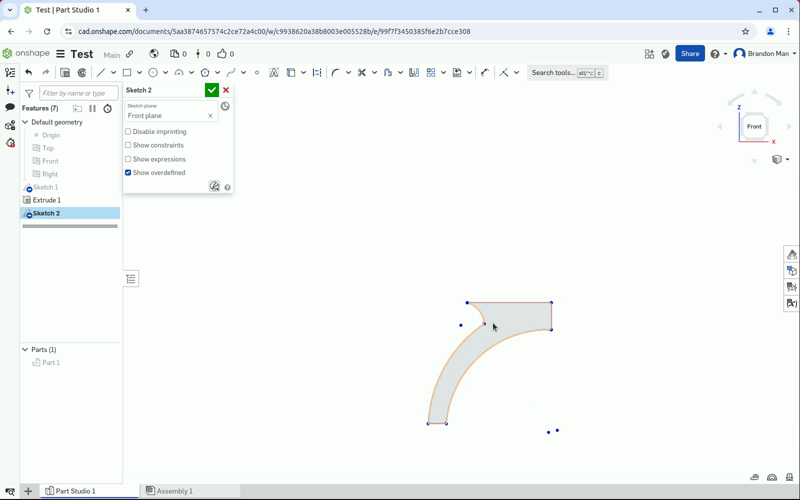
scroll(6)
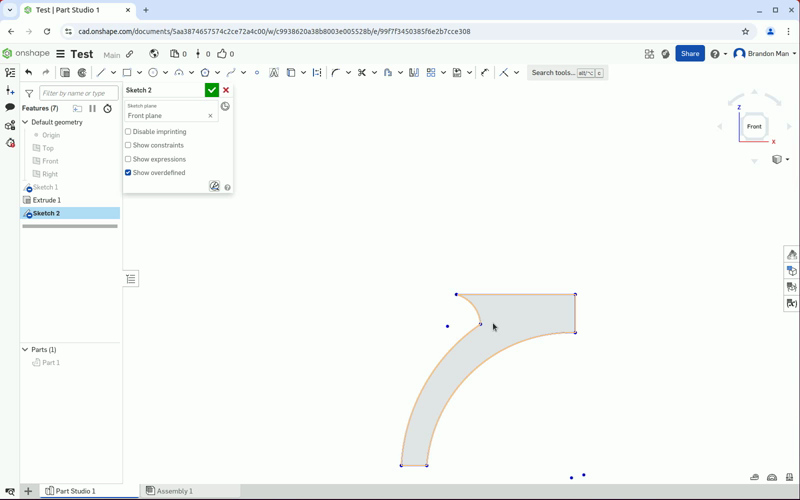
scroll(6)
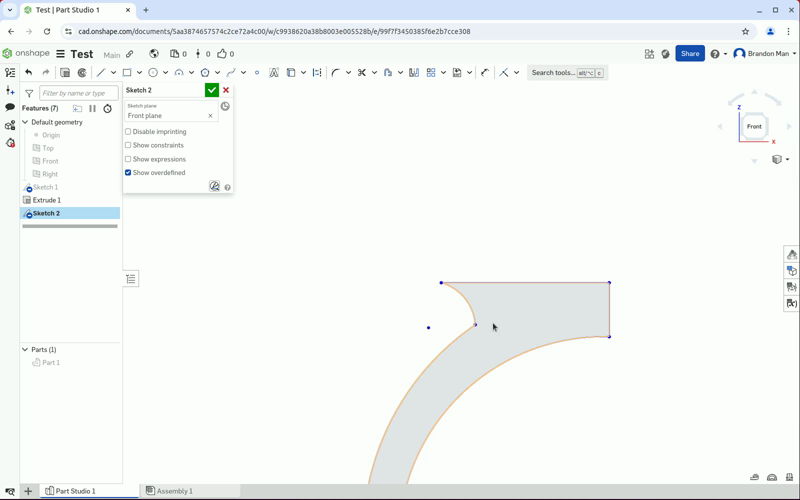
scroll(6)
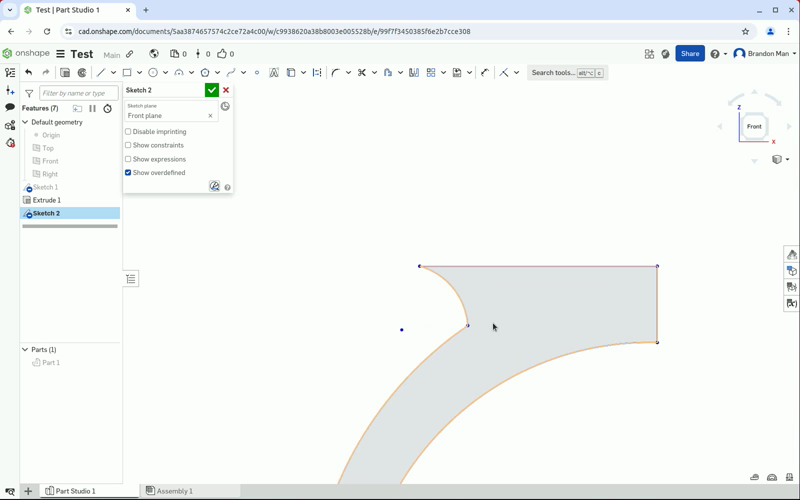
scroll(6)
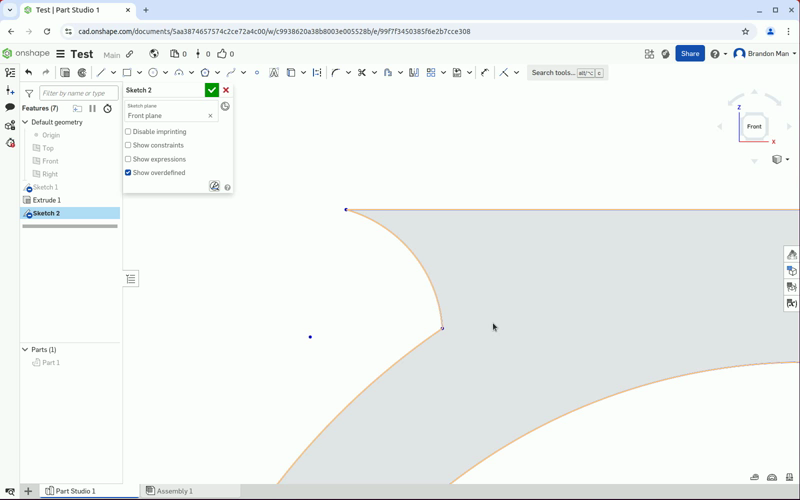
click(493, 322)
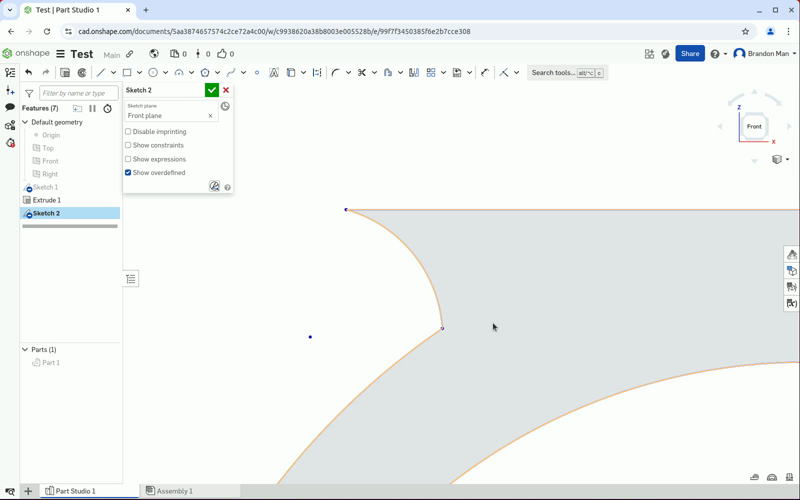
scroll(-6)
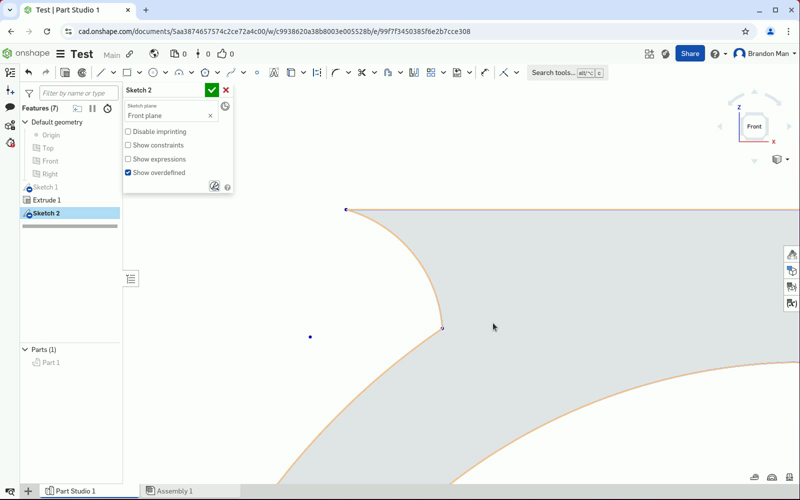
scroll(-6)
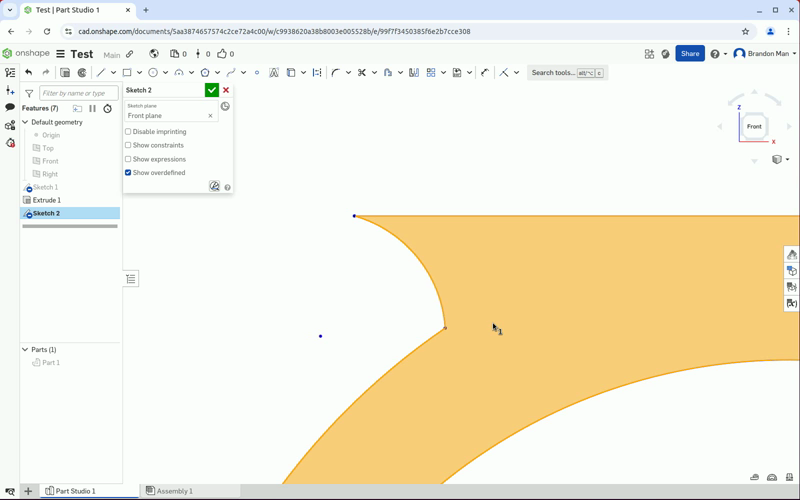
scroll(-6)
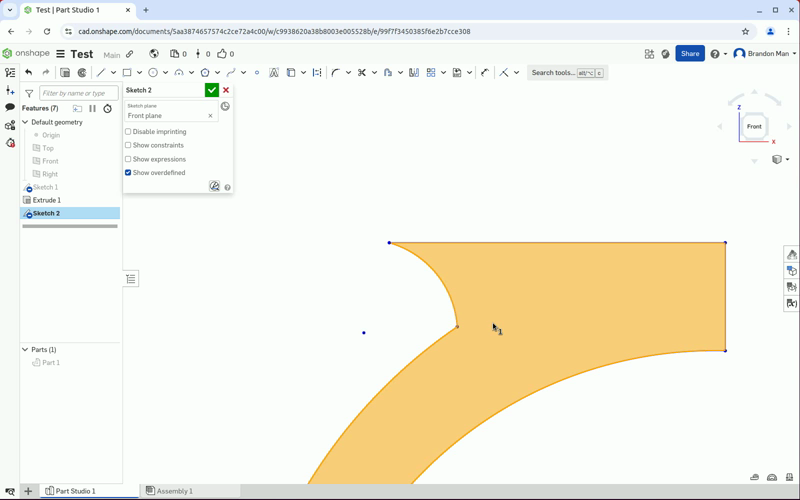
scroll(-6)
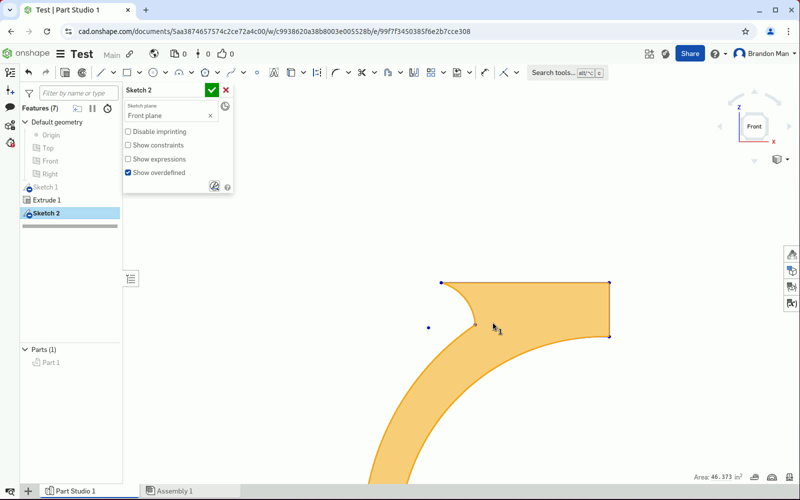
scroll(-6)
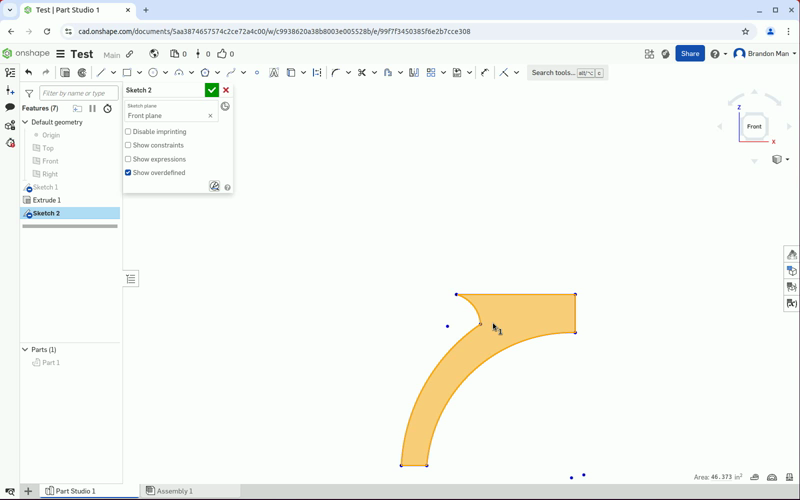
scroll(-6)
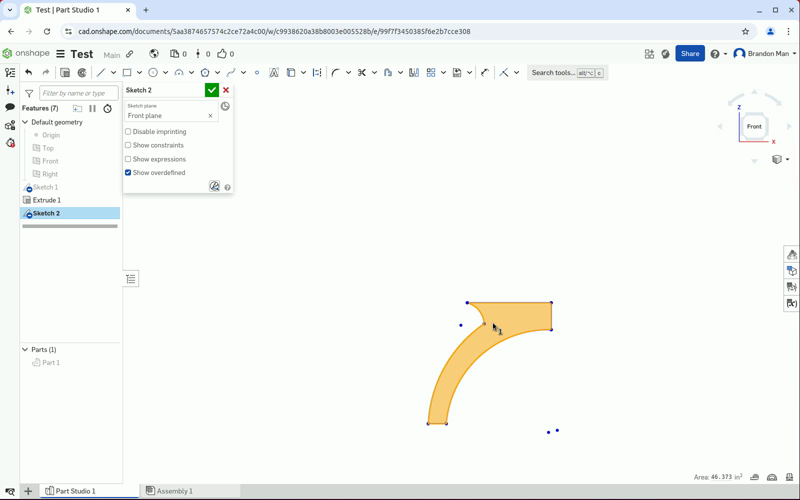
scroll(-6)
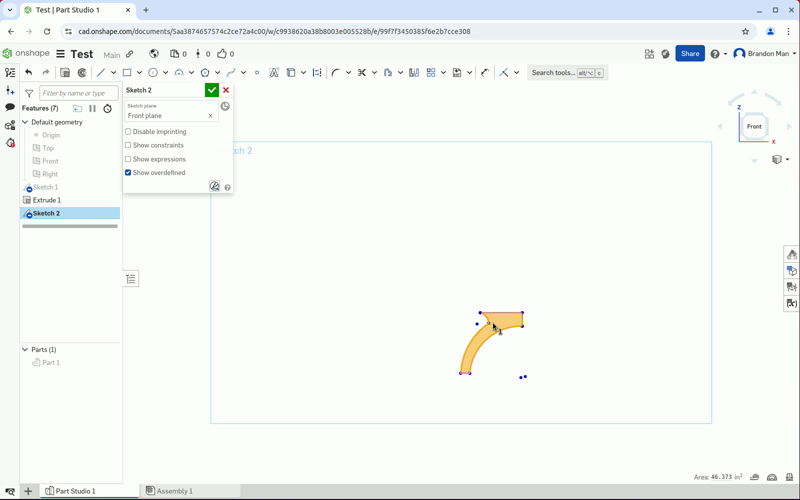
mouse_move(73, 352)
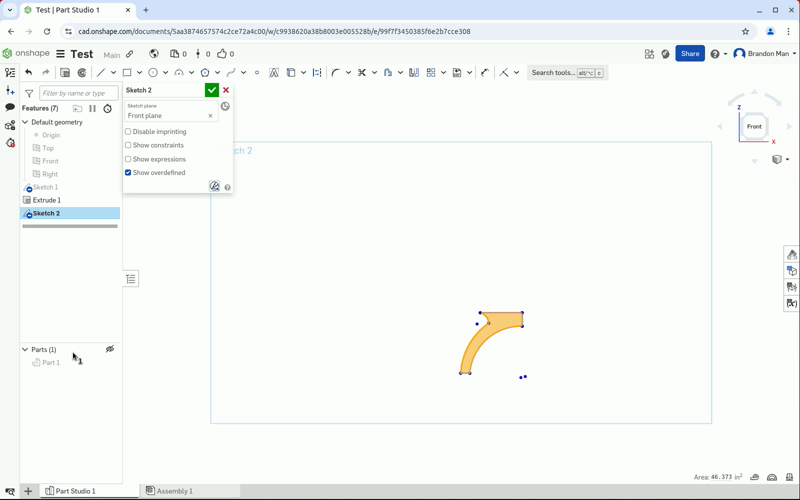
key(shift+y)
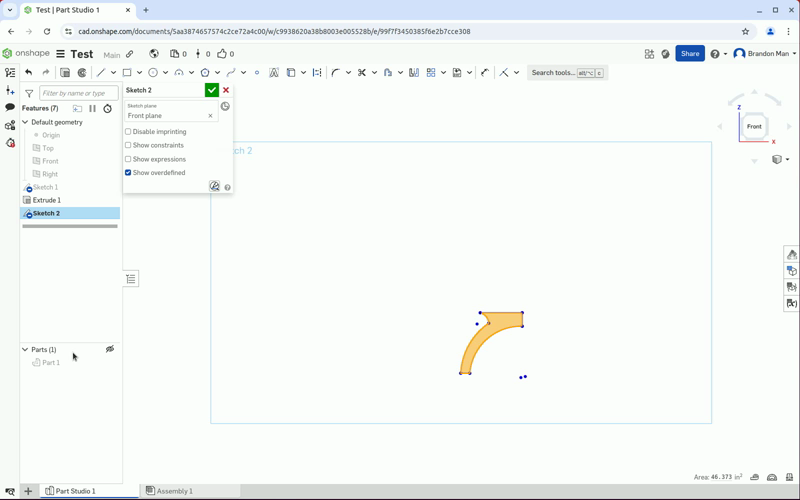
key(shift+e)
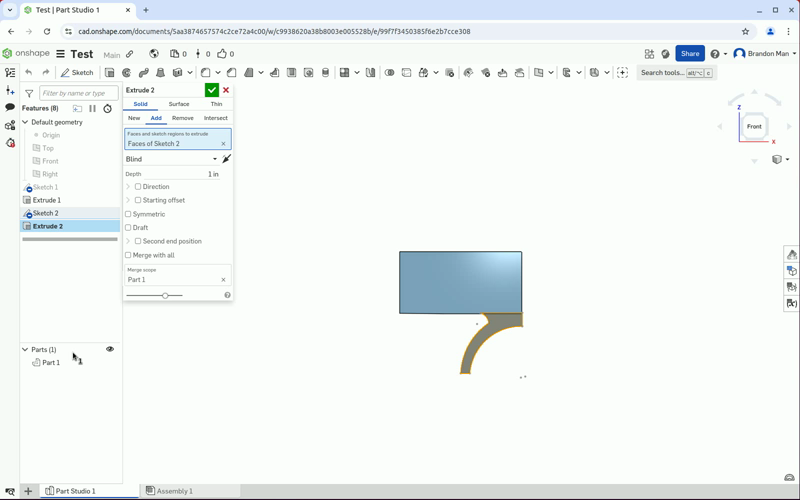
mouse_move(143, 106)
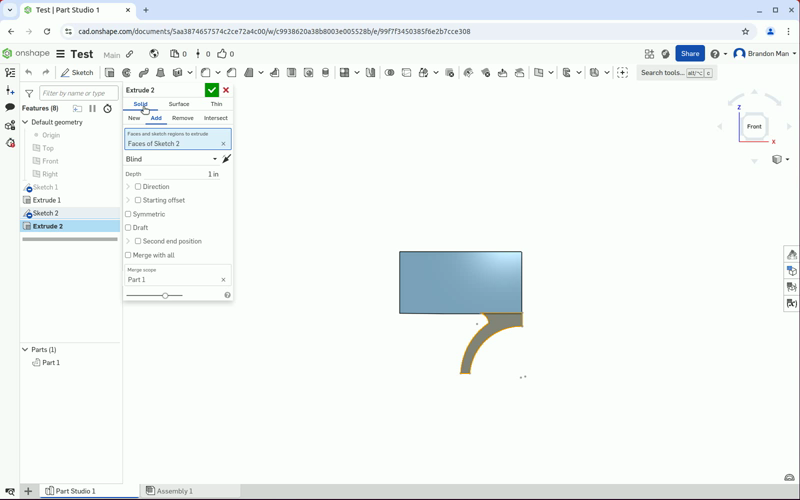
click(143, 106)
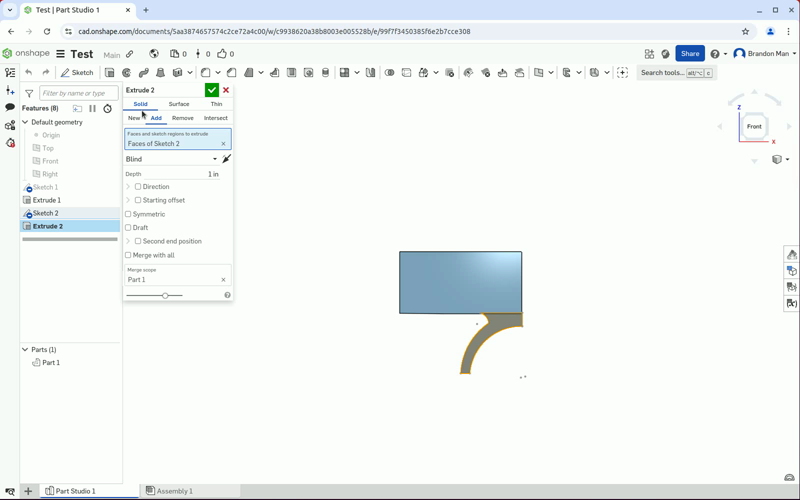
mouse_move(137, 120)
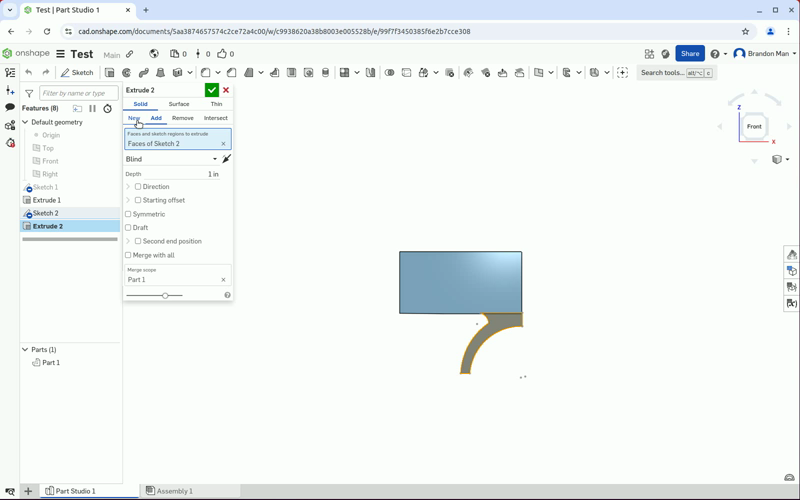
click(137, 120)
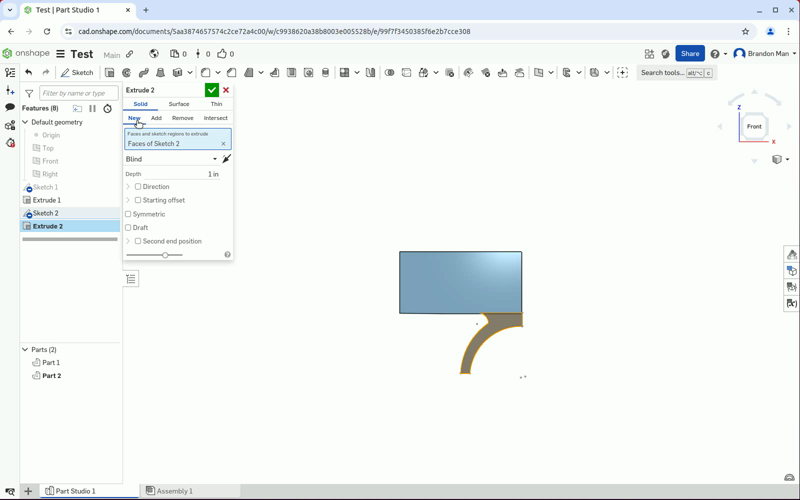
key(tab, 4)
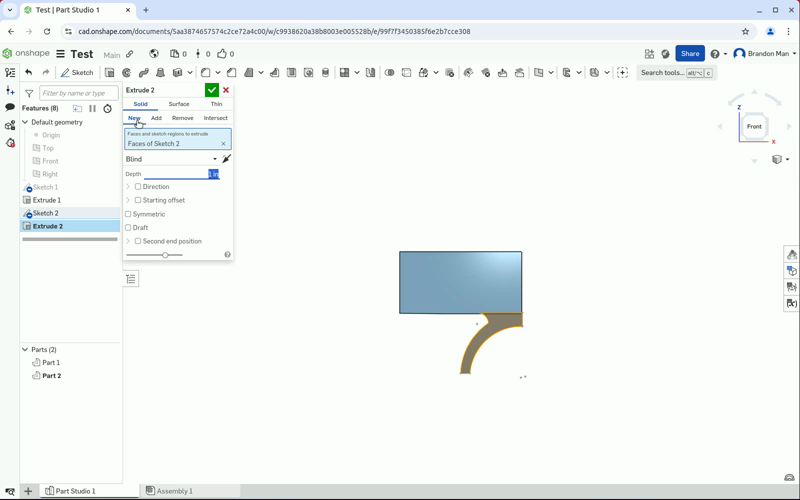
text(10.11)
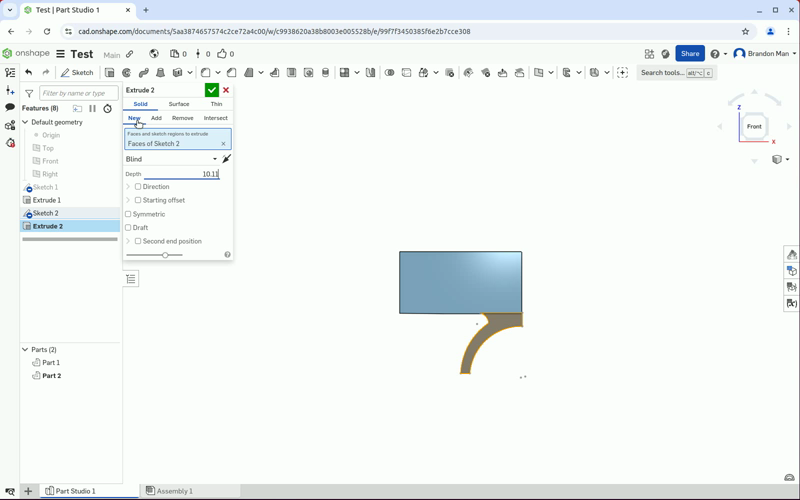
key(tab, 3)
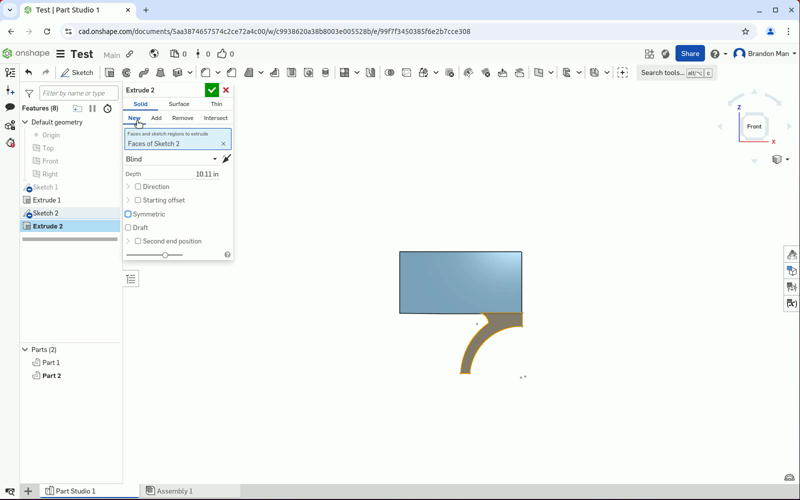
key(space)
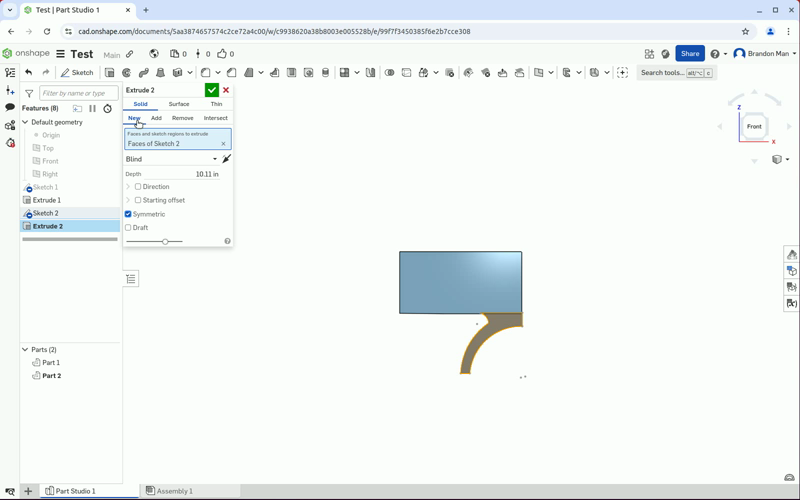
key(enter)
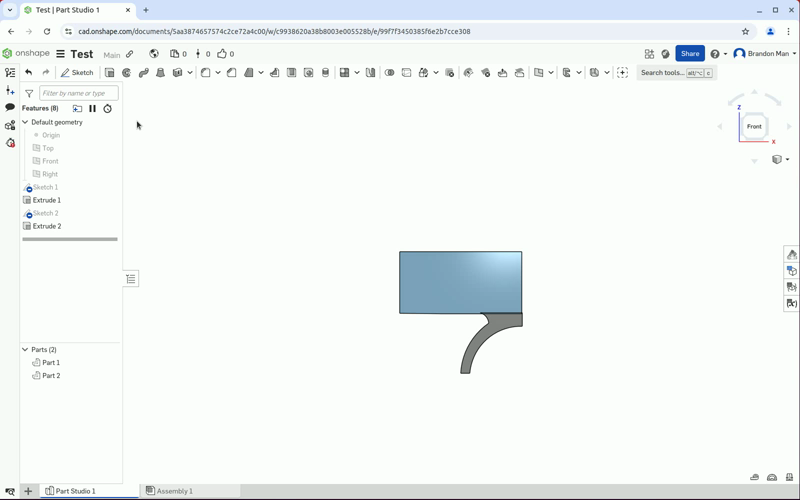
key(shift+h)
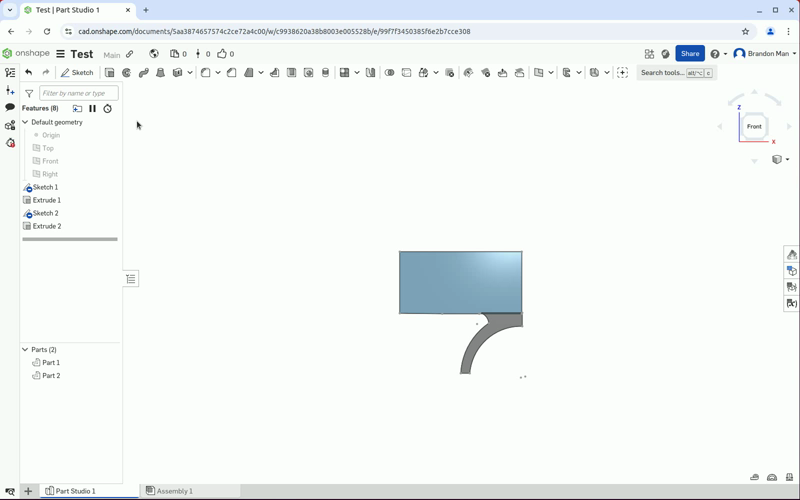
key(shift+h)
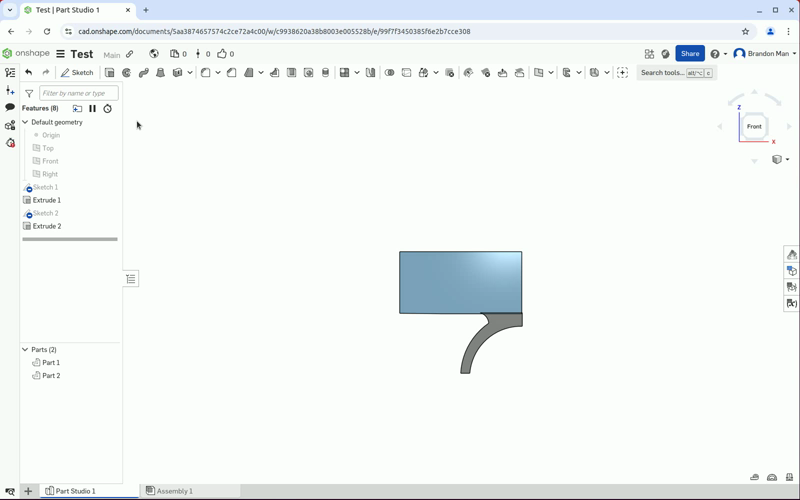
mouse_move(73, 189)
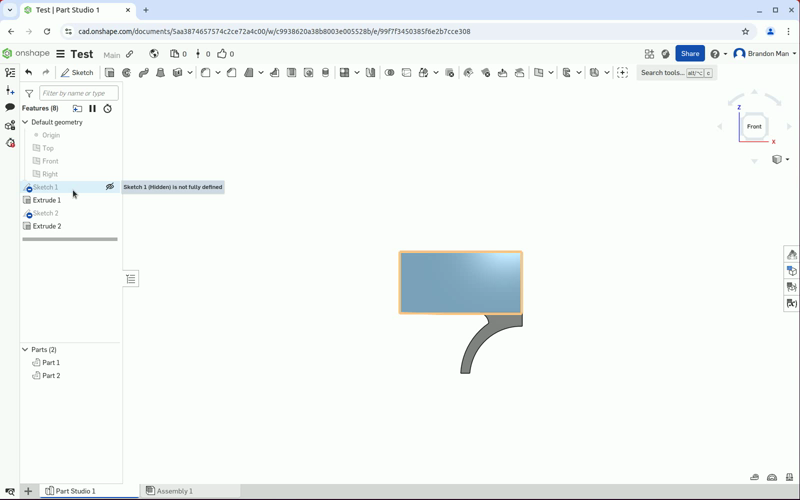
click(73, 189)
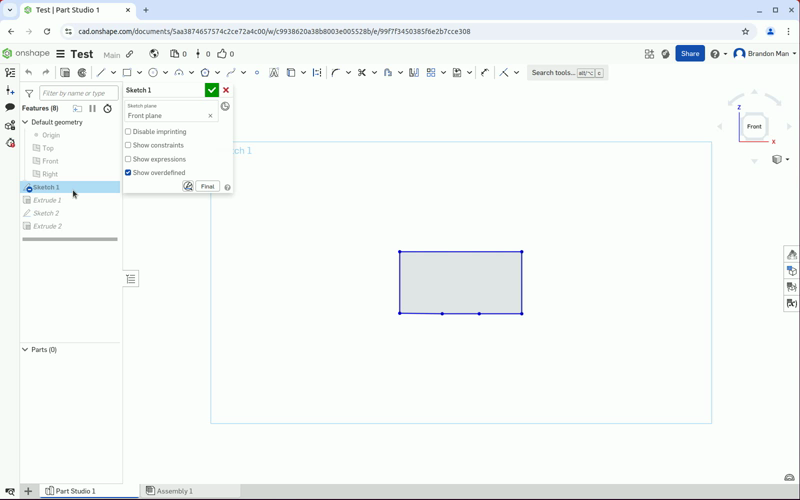
mouse_move(229, 92)
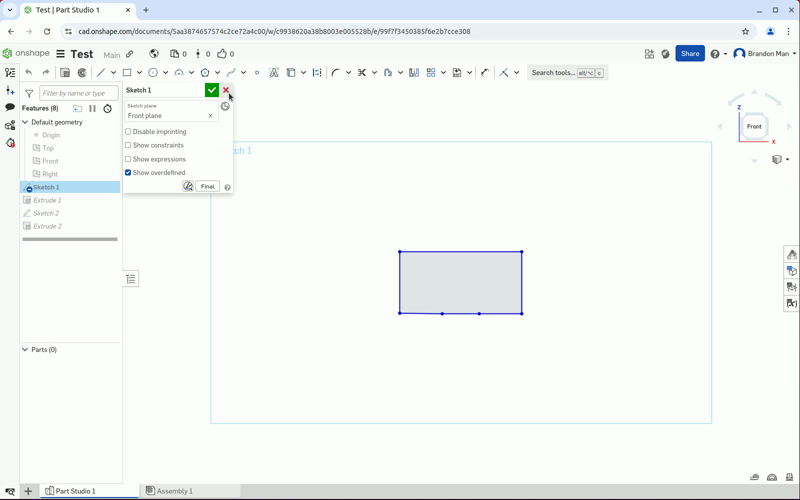
click(229, 92)
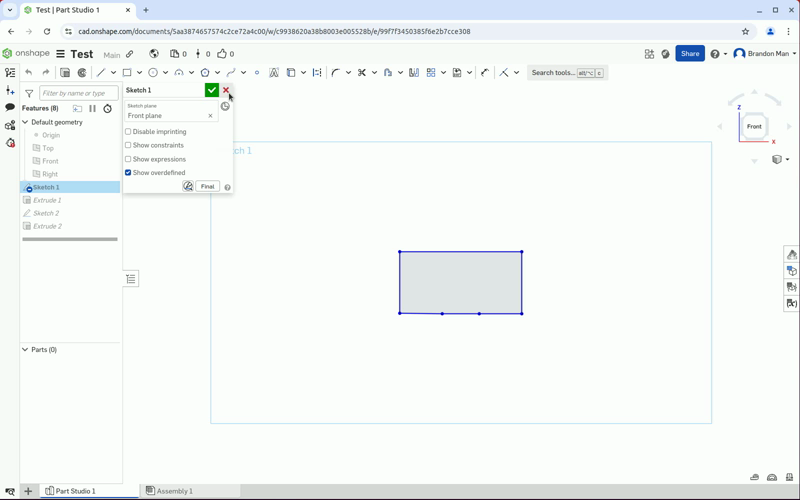
key(shift+s)
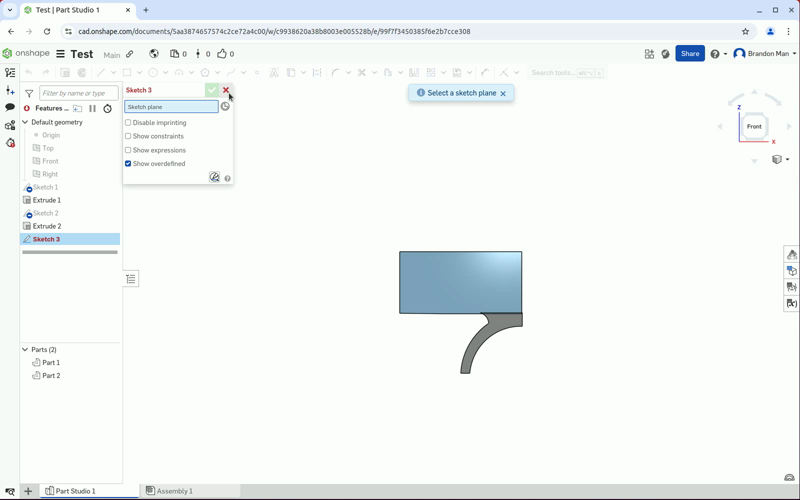
mouse_move(73, 163)
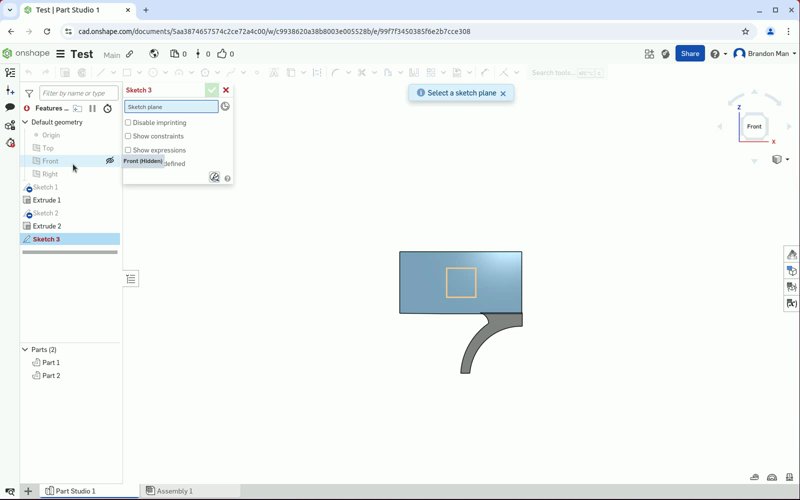
click(73, 163)
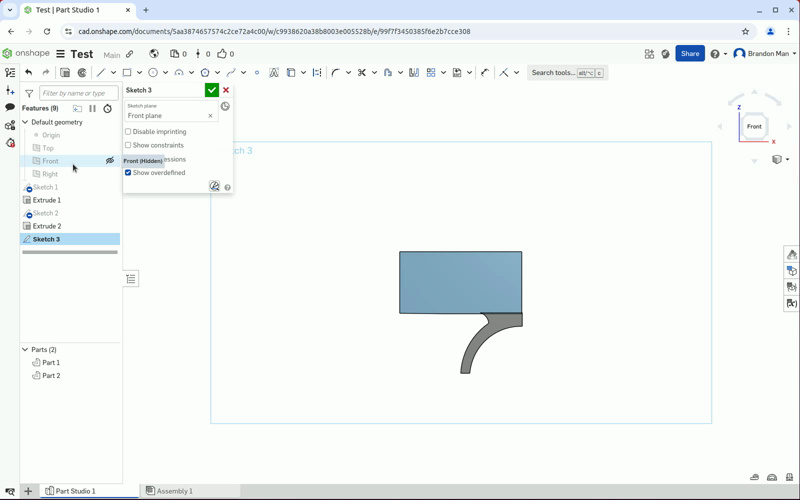
mouse_move(73, 352)
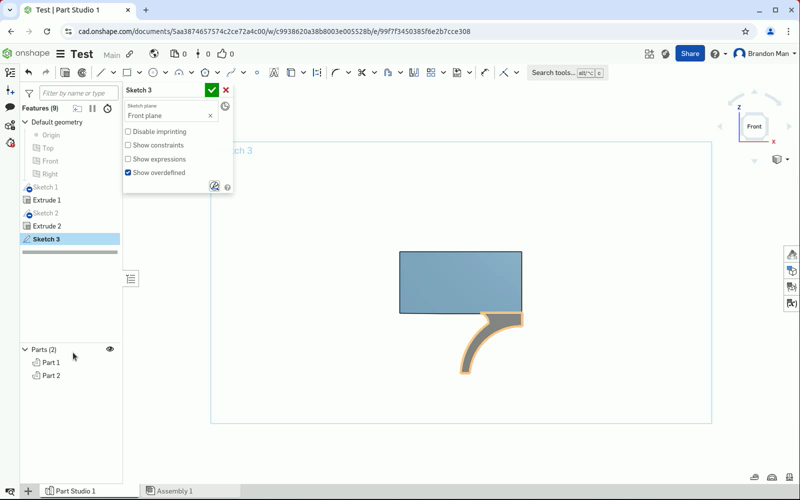
key(y)
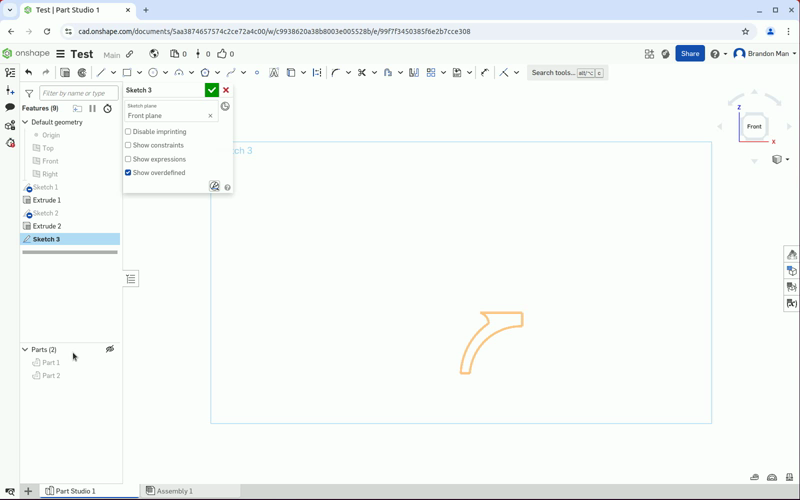
key(a)
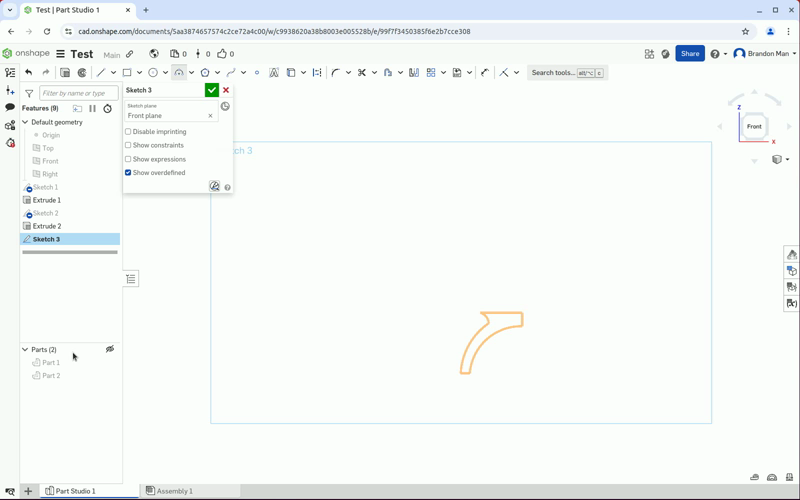
key_down(shift)
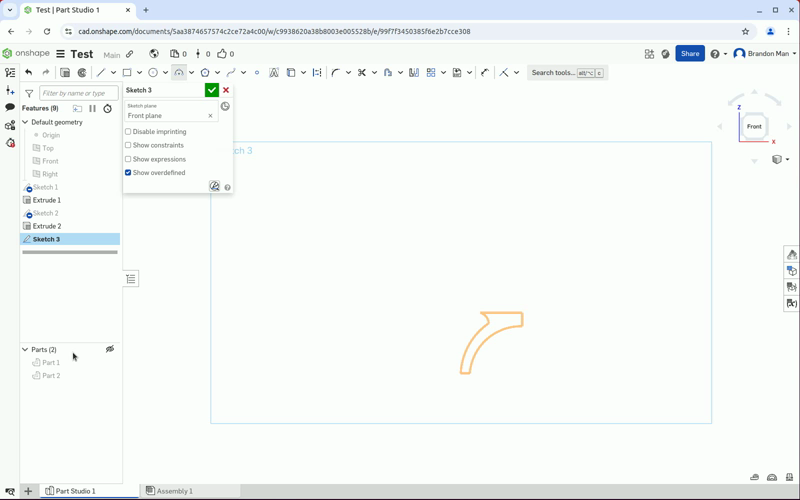
mouse_move(399, 325)
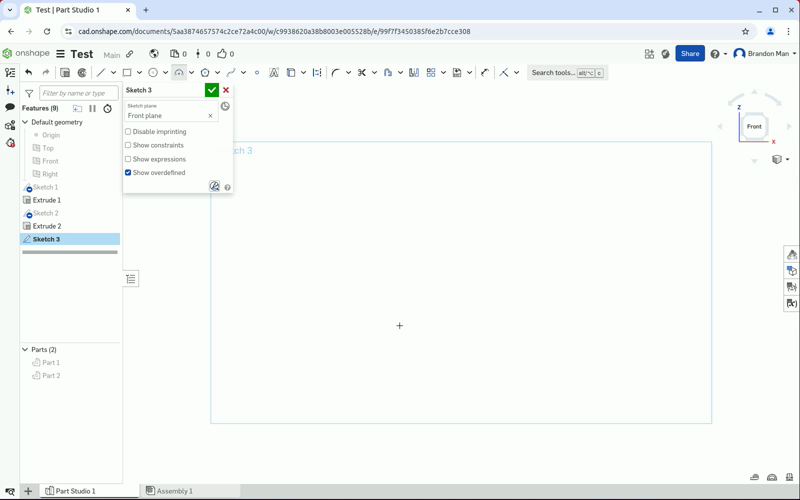
click(399, 325)
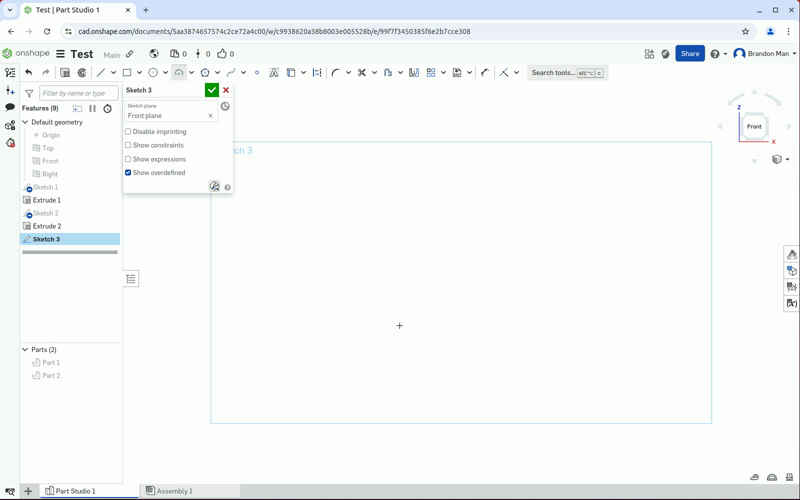
key_up(shift)
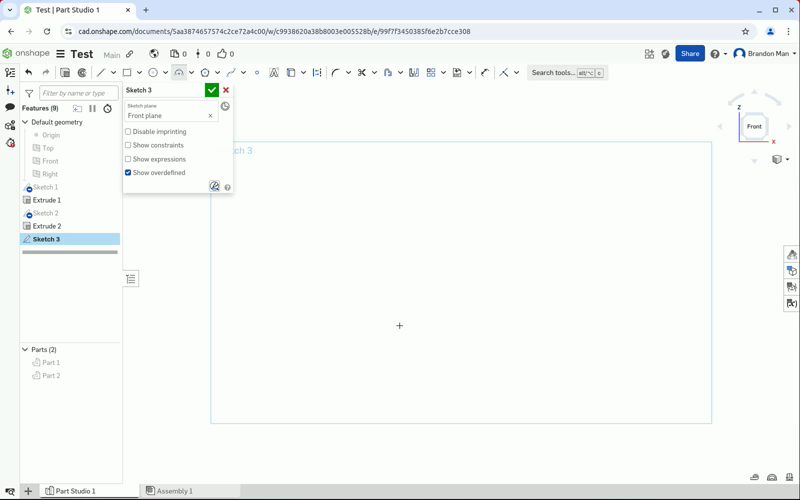
key_down(shift)
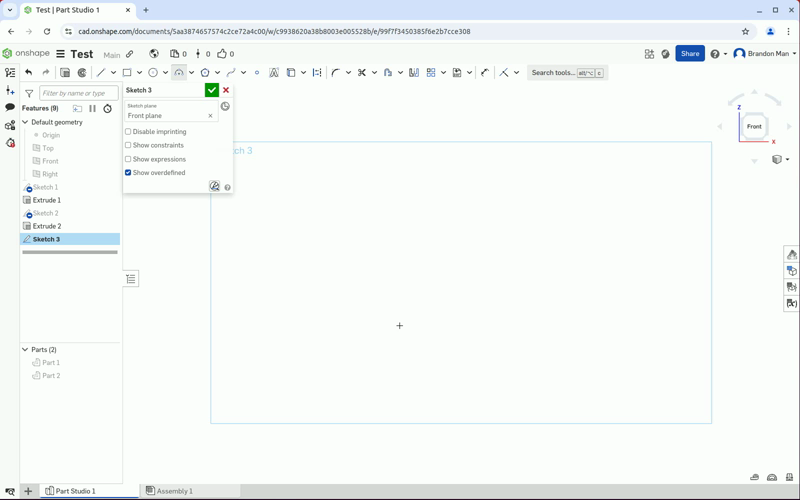
mouse_move(452, 372)
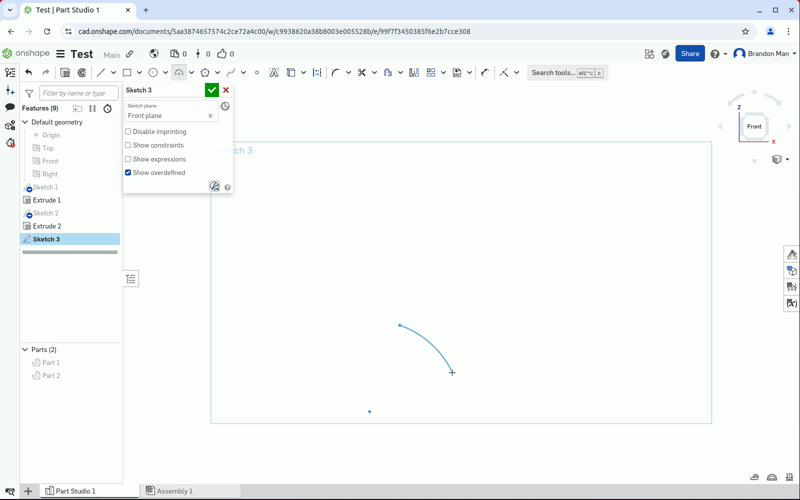
click(452, 372)
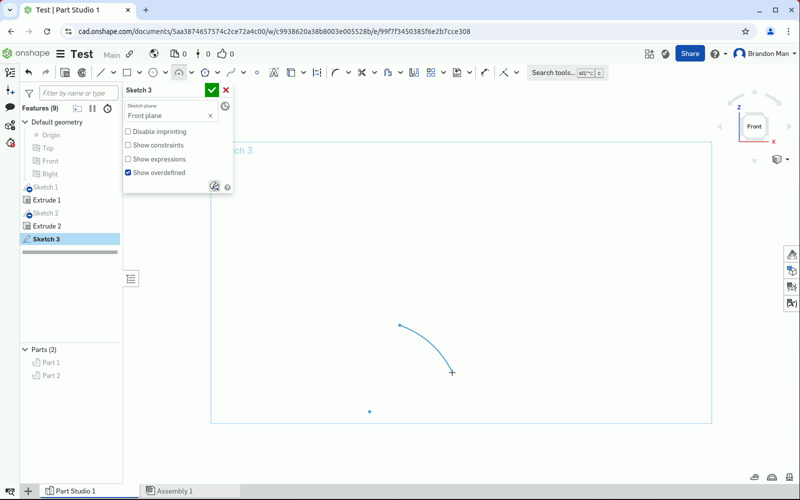
mouse_move(435, 338)
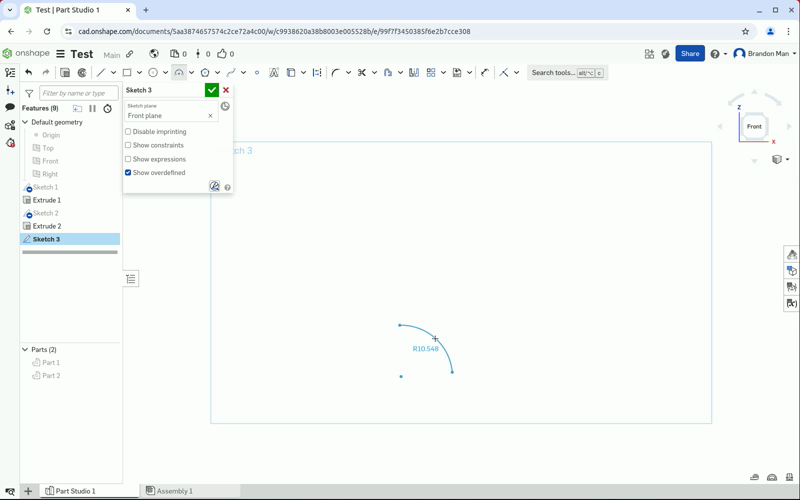
click(435, 338)
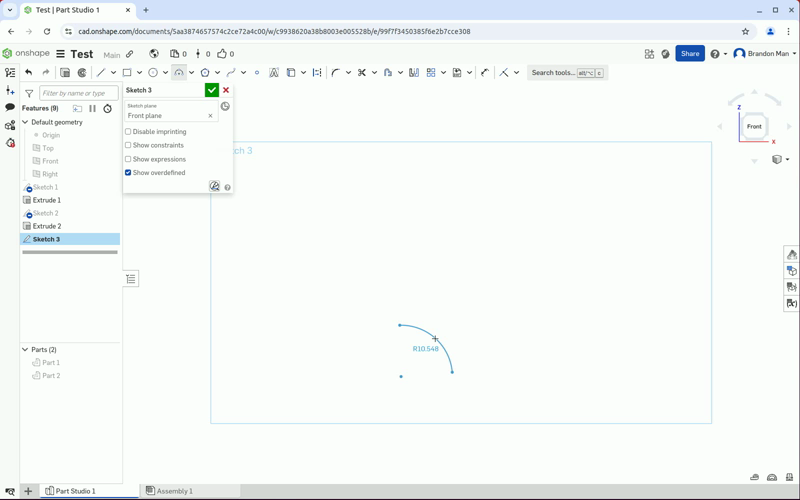
key_up(shift)
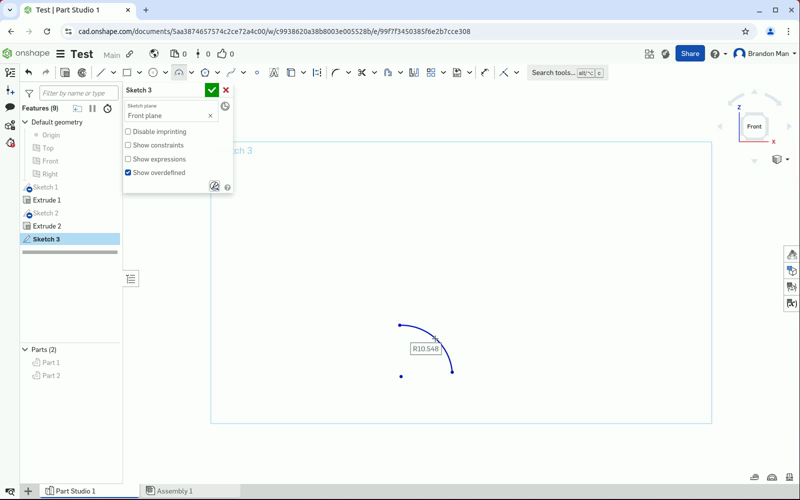
key(esc)
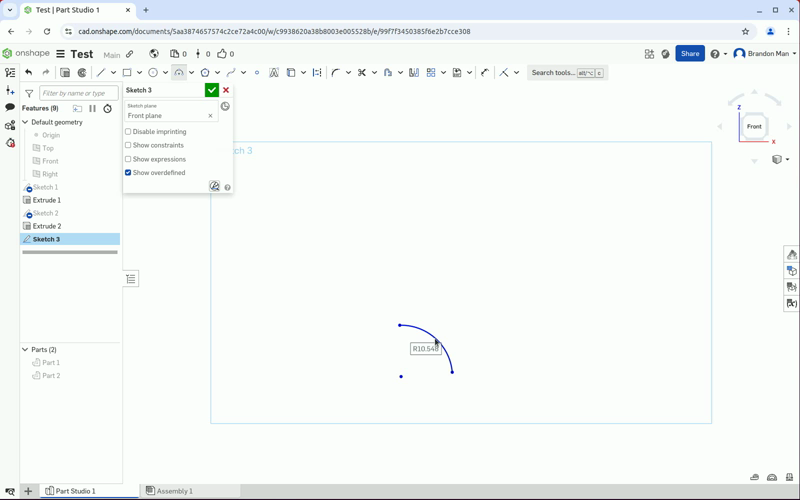
key(l)
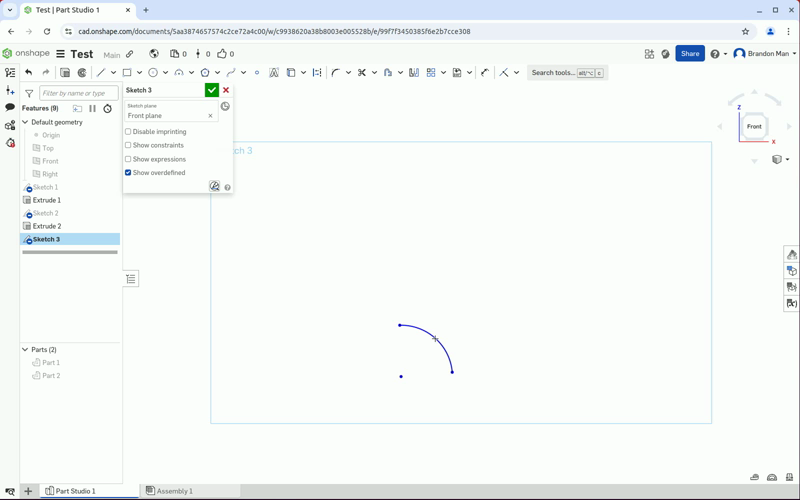
mouse_move(452, 372)
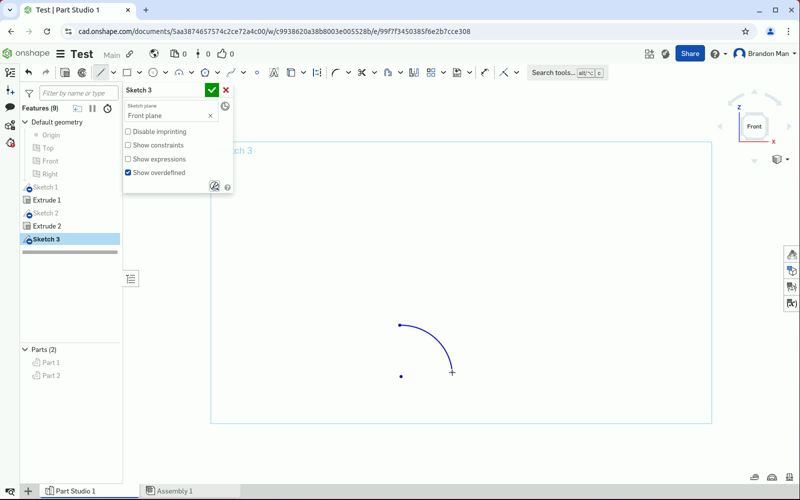
click(452, 372)
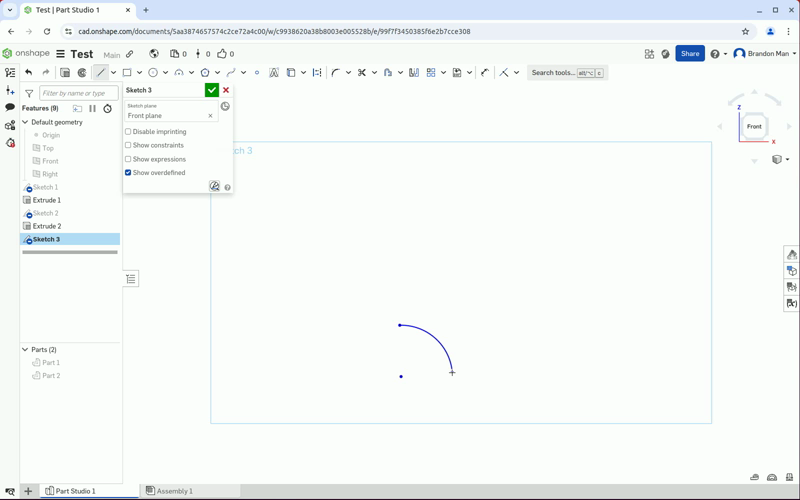
key_down(shift)
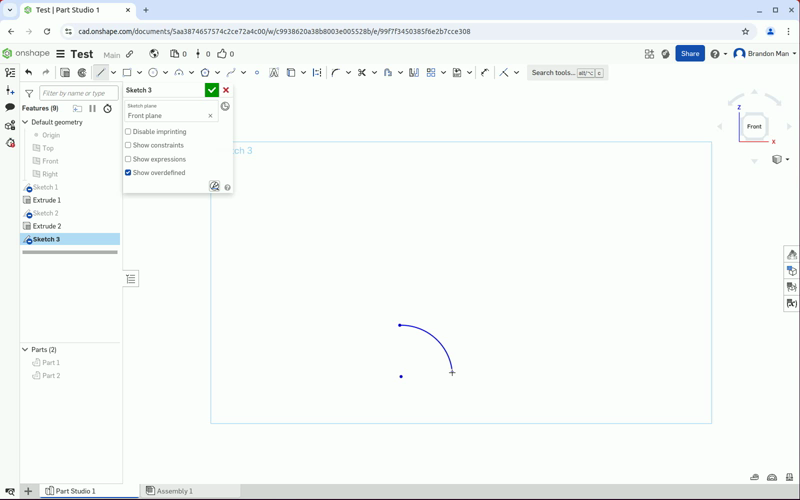
mouse_move(482, 372)
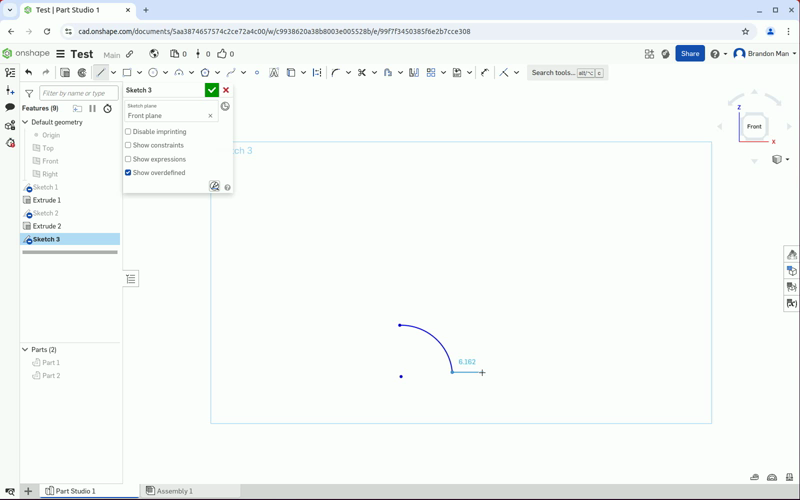
mouse_move(461, 372)
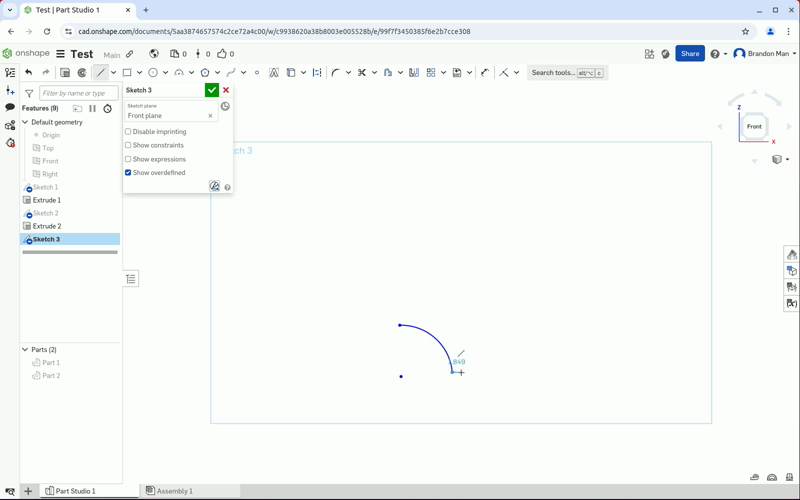
click(461, 372)
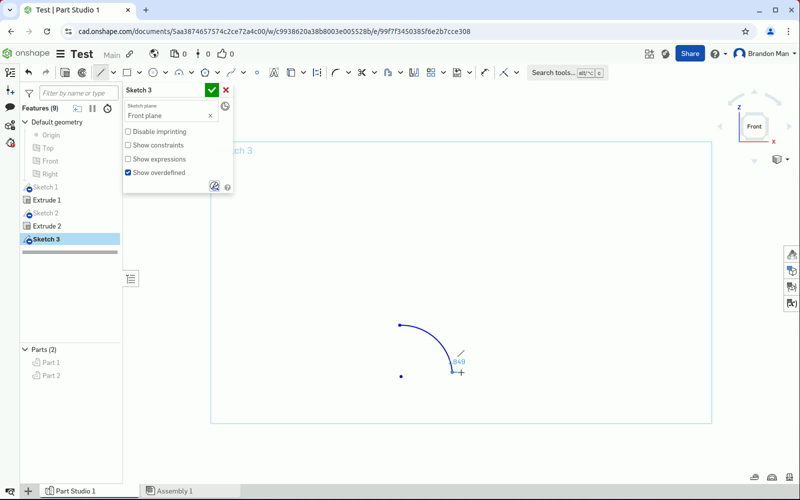
key_up(shift)
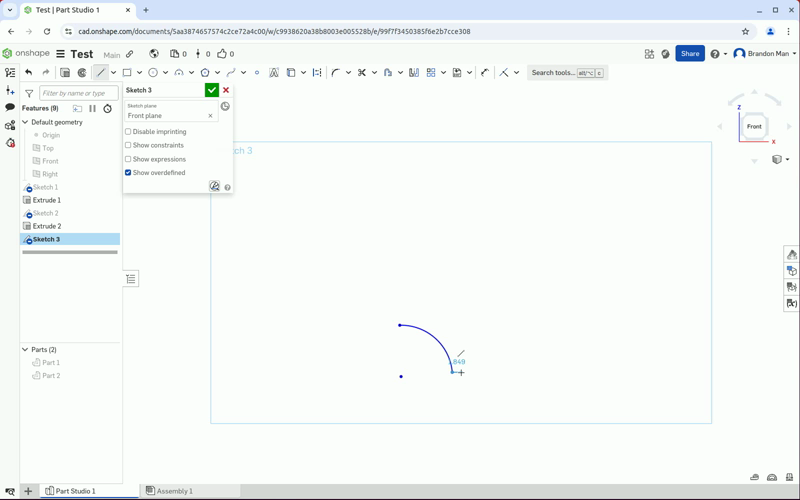
key(esc)
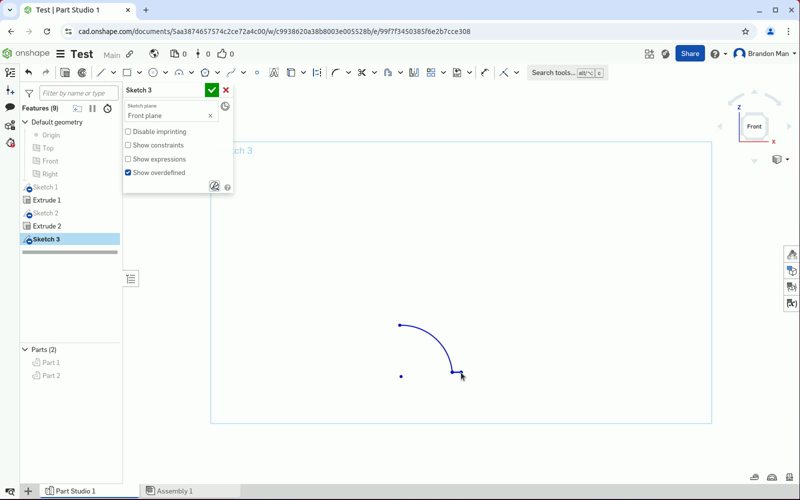
key(a)
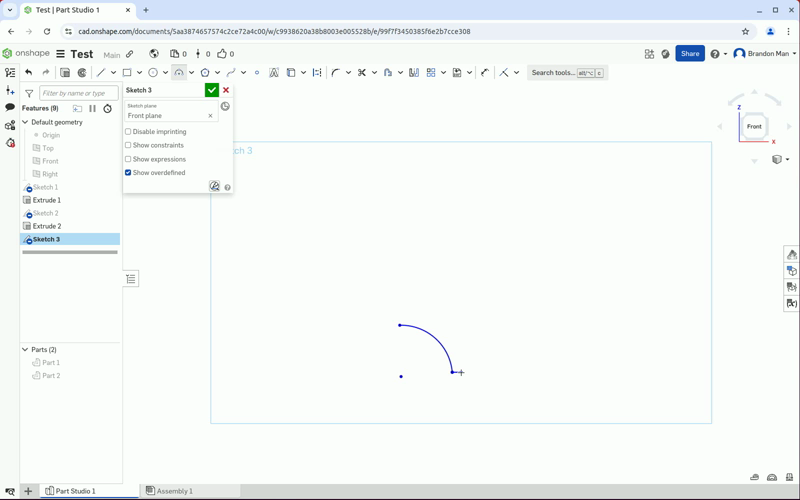
mouse_move(461, 372)
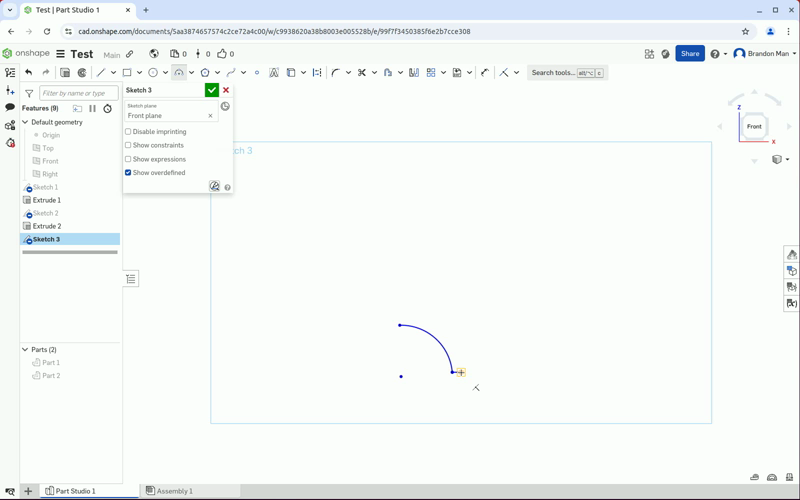
click(461, 372)
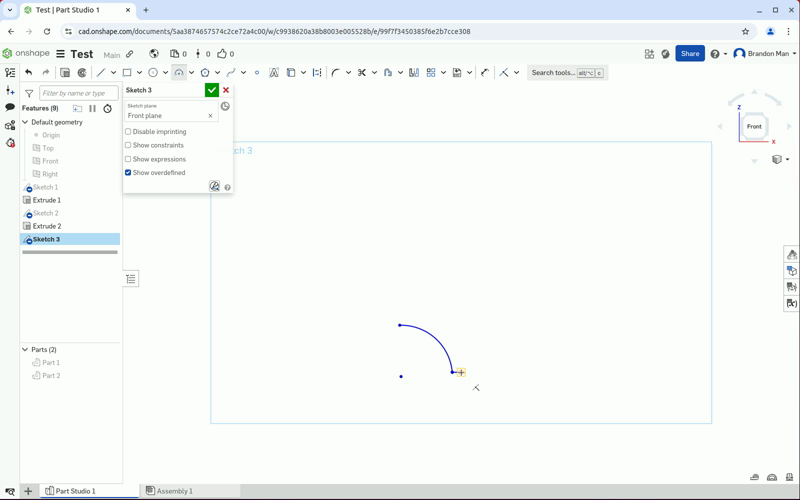
key_down(shift)
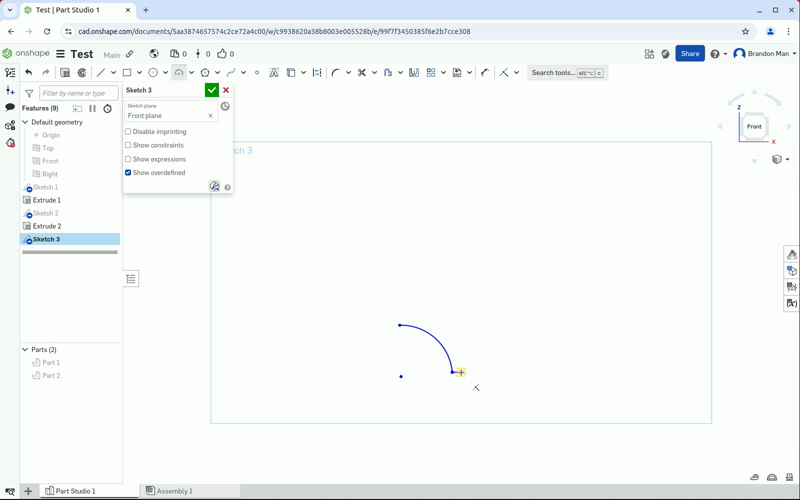
mouse_move(433, 323)
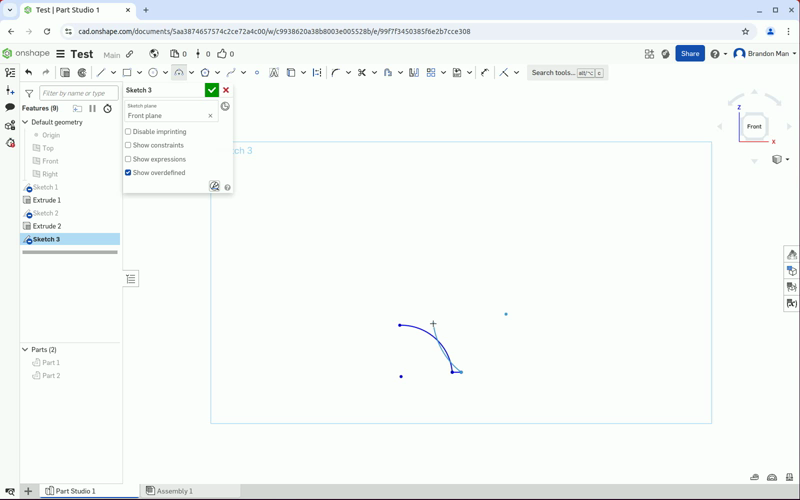
click(433, 323)
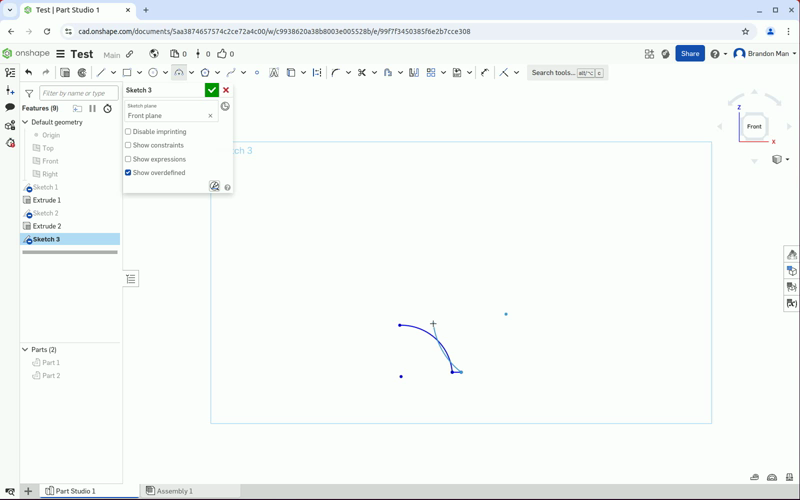
mouse_move(453, 344)
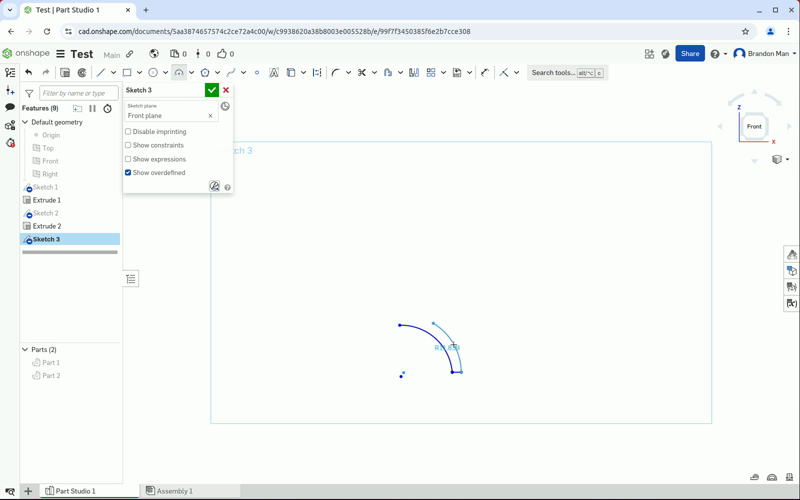
click(453, 344)
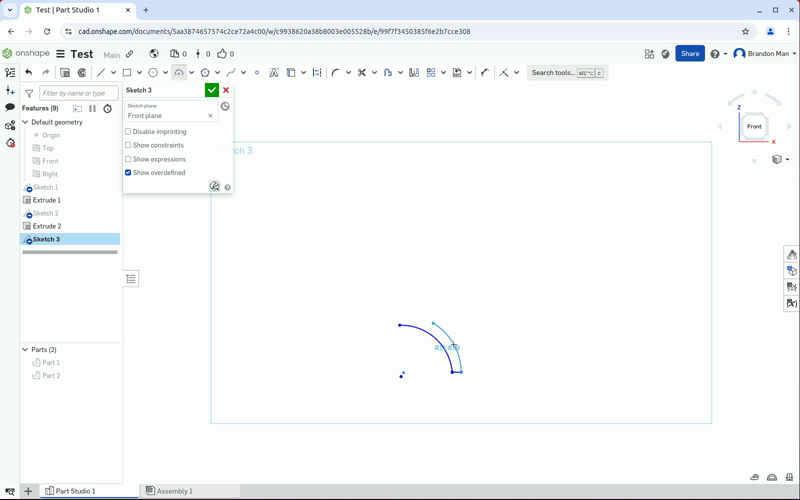
key_up(shift)
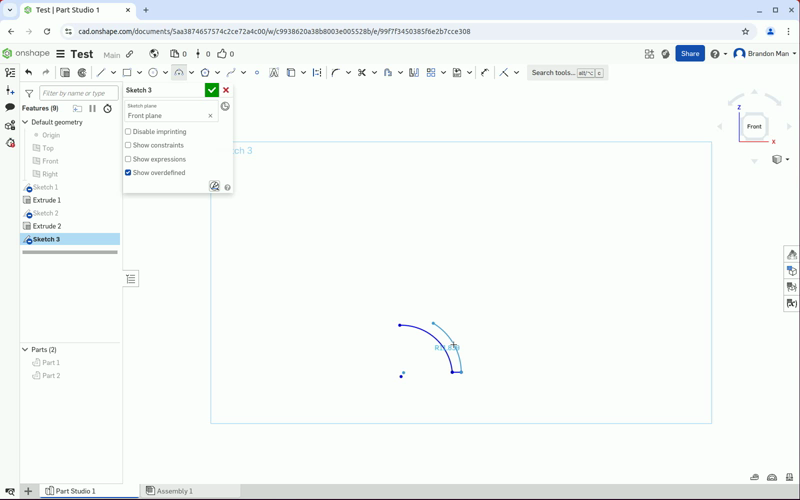
mouse_move(433, 323)
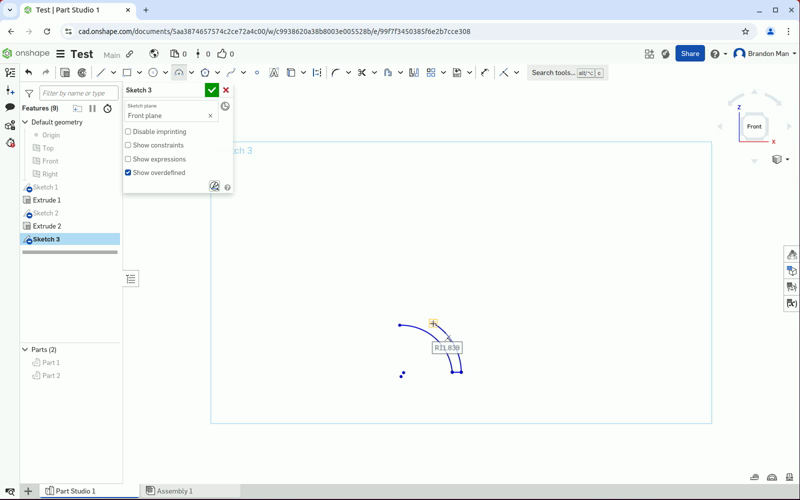
click(433, 323)
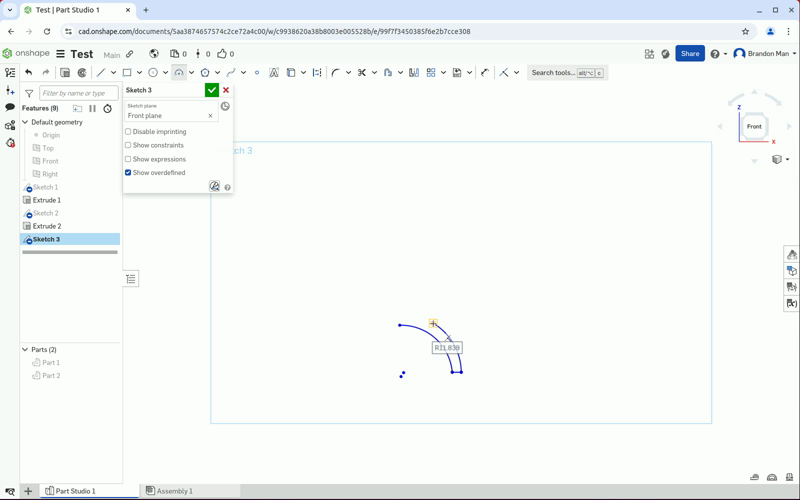
key_down(shift)
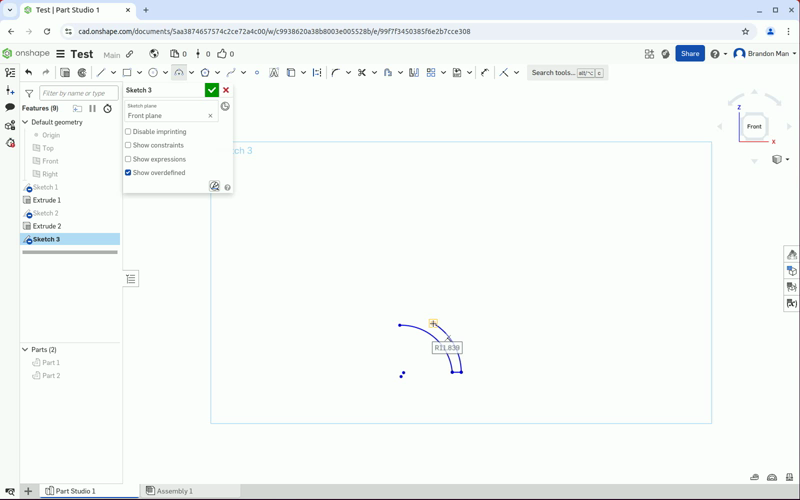
mouse_move(441, 312)
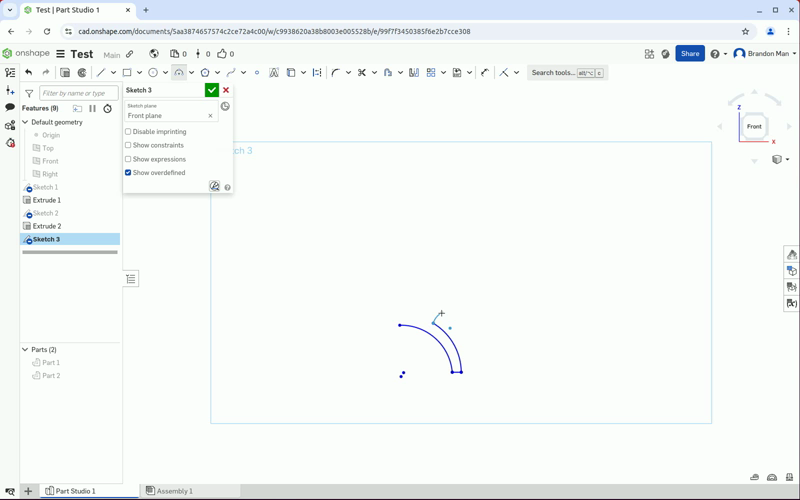
click(441, 312)
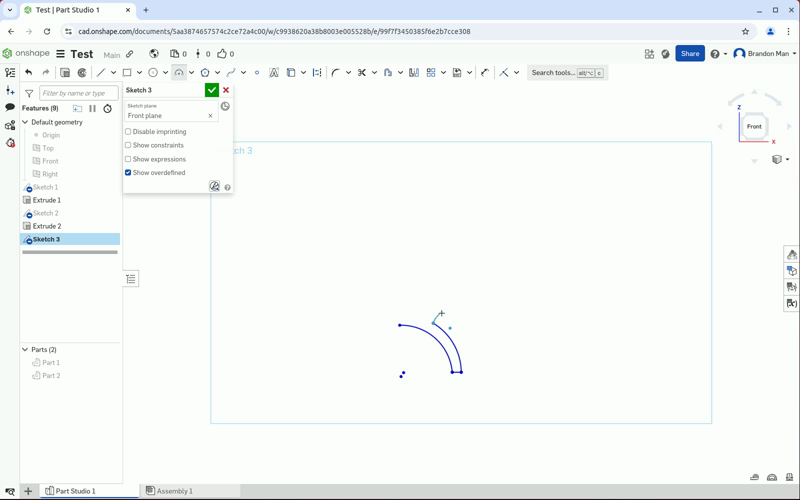
mouse_move(435, 316)
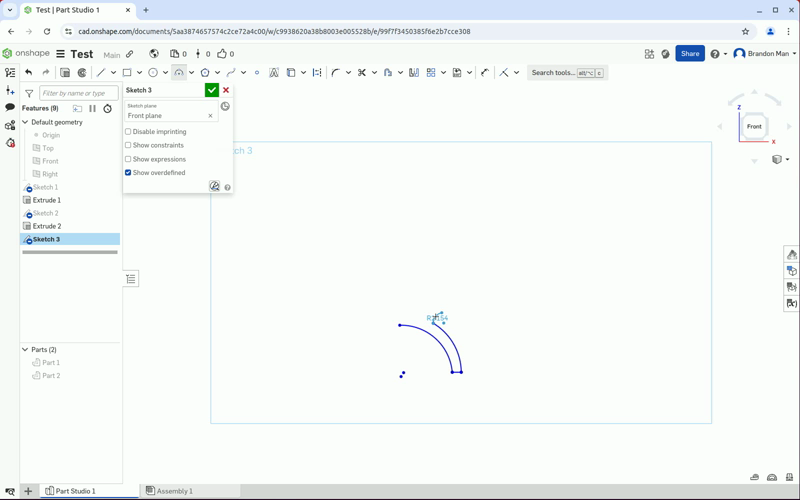
click(435, 316)
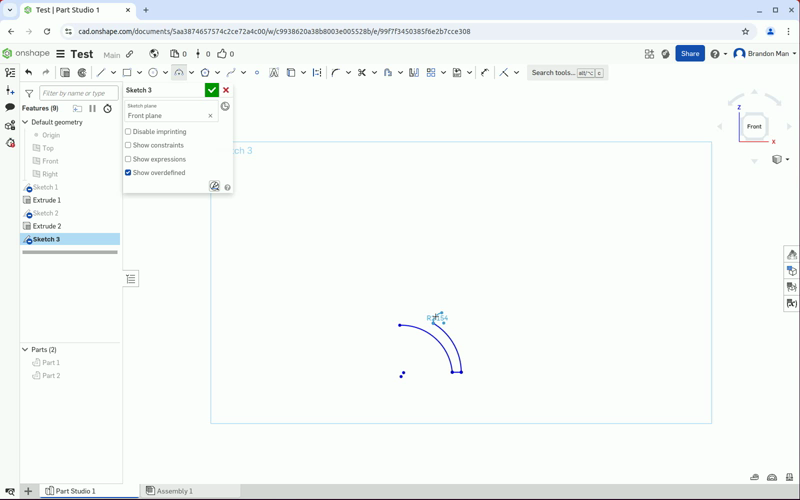
key_up(shift)
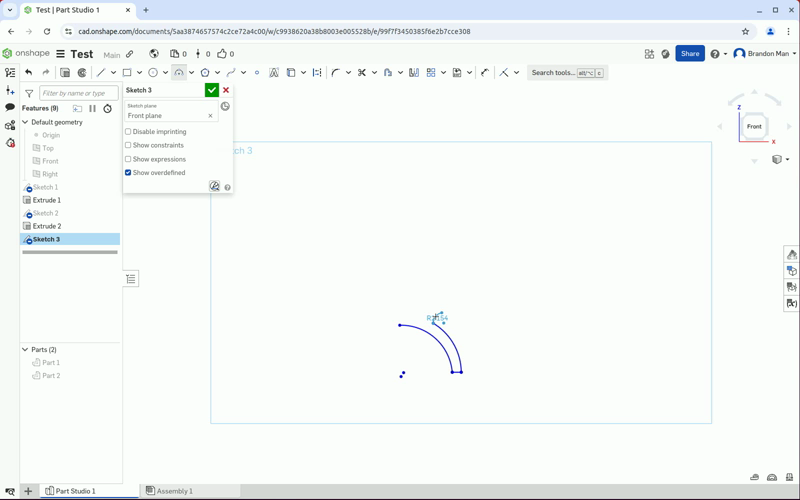
key(esc)
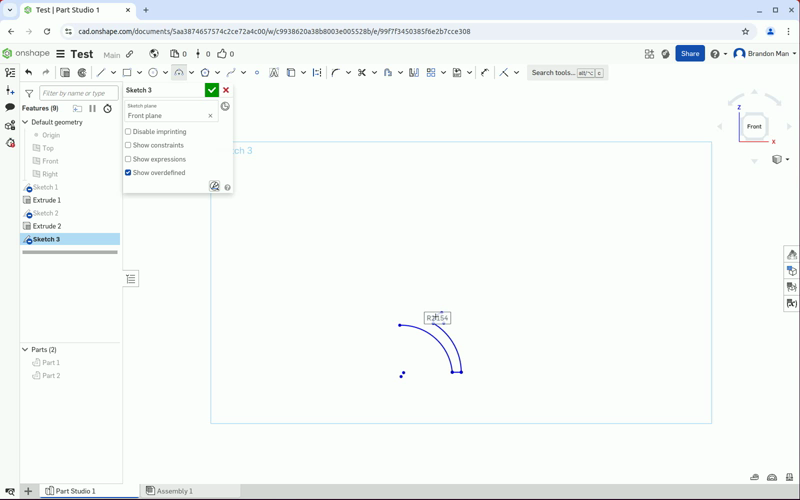
key(l)
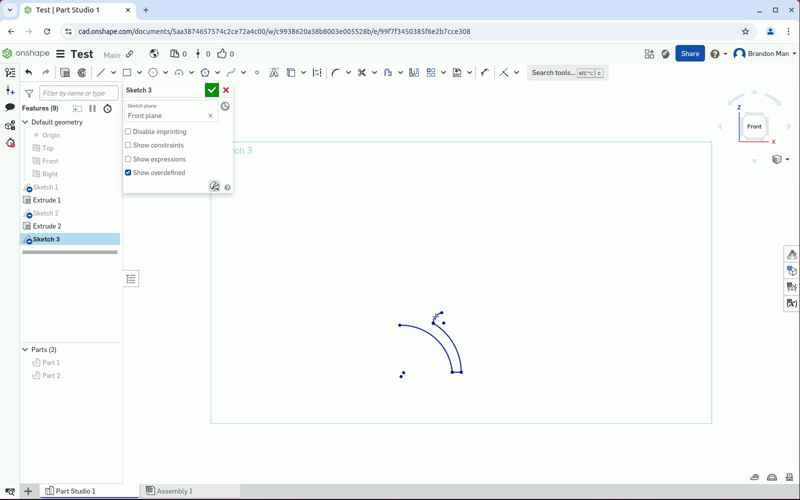
mouse_move(441, 312)
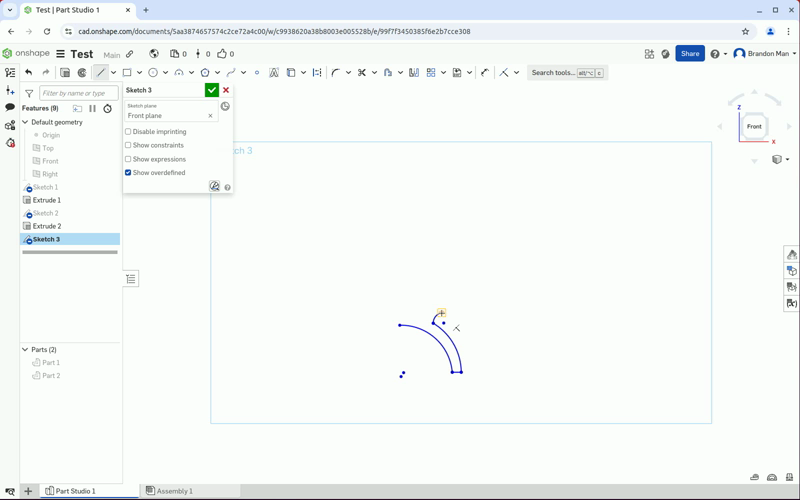
click(441, 312)
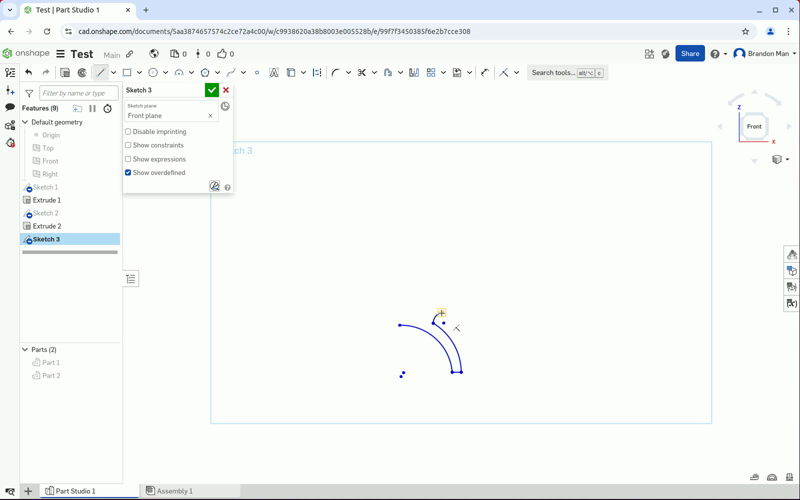
key_down(shift)
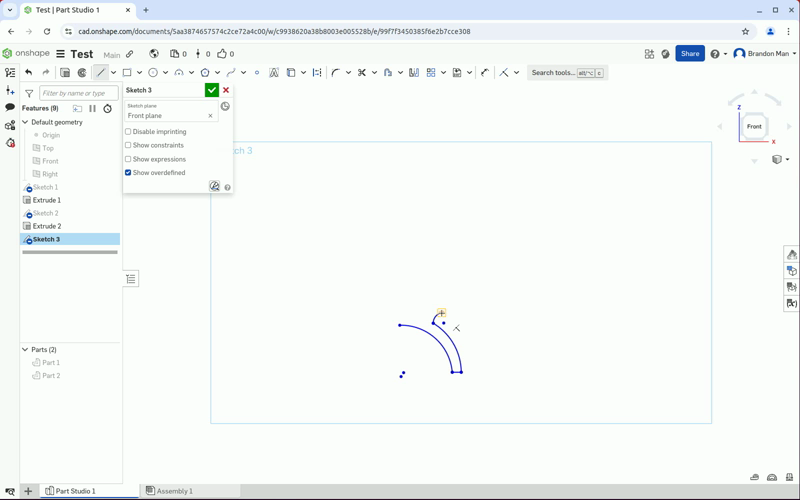
mouse_move(471, 312)
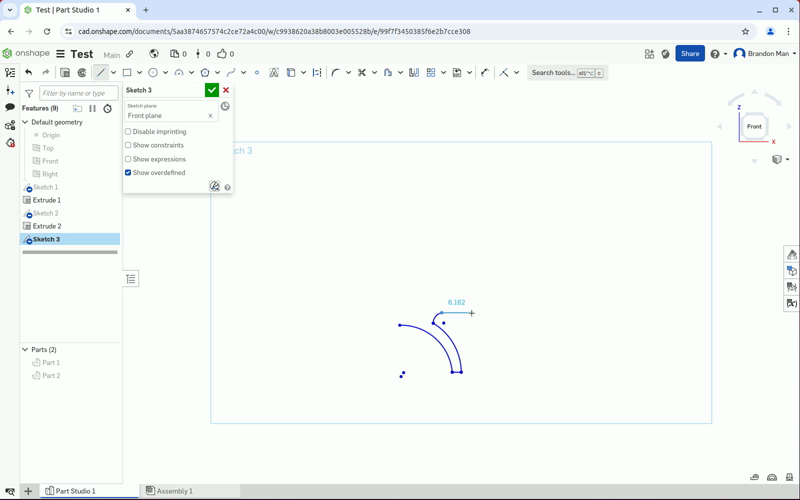
mouse_move(399, 312)
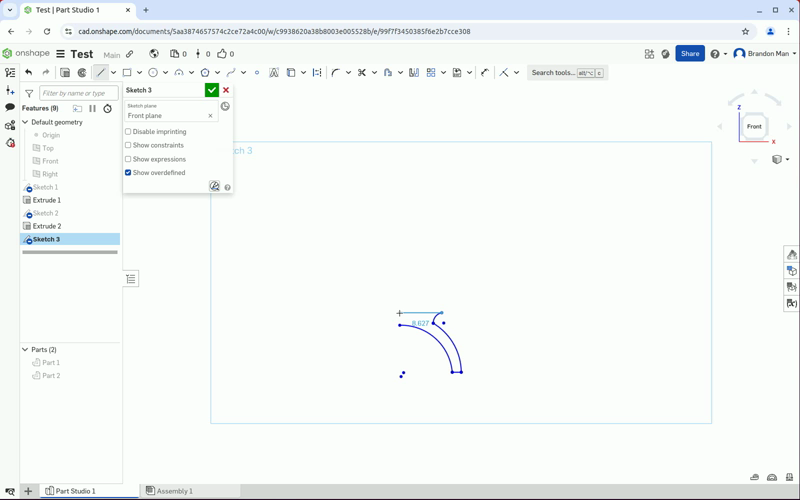
click(399, 312)
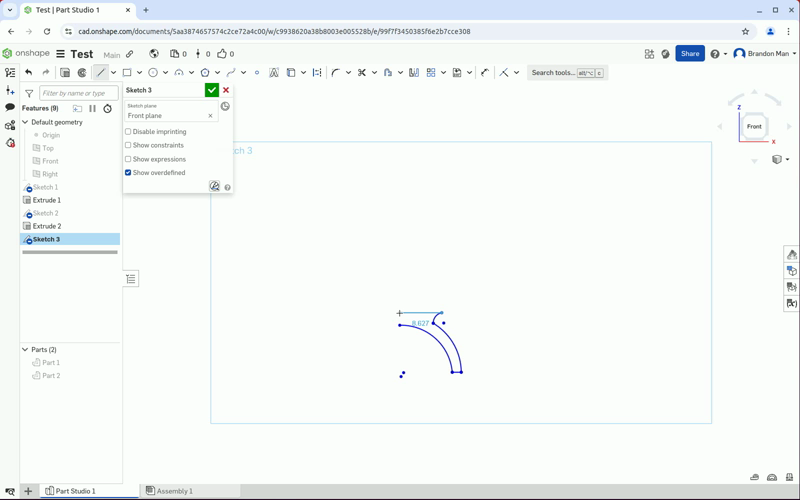
key_up(shift)
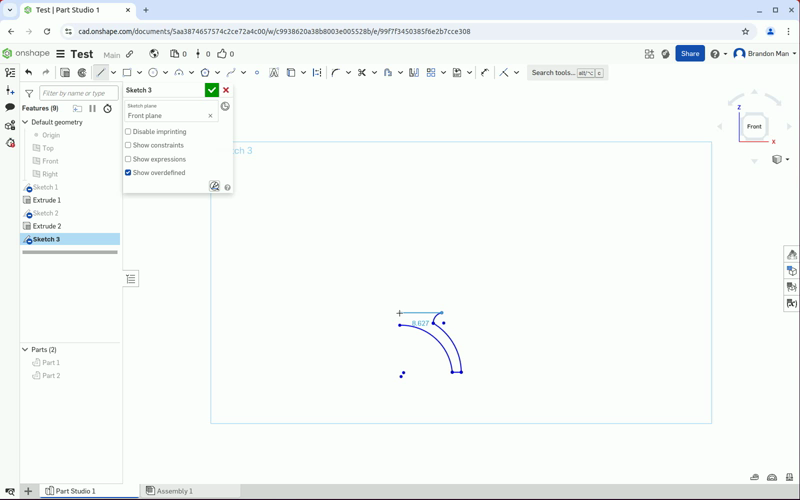
mouse_move(429, 312)
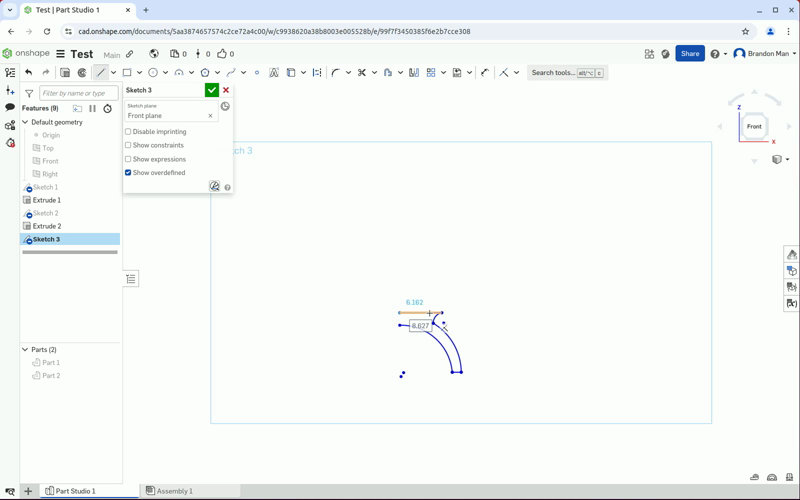
key_down(shift)
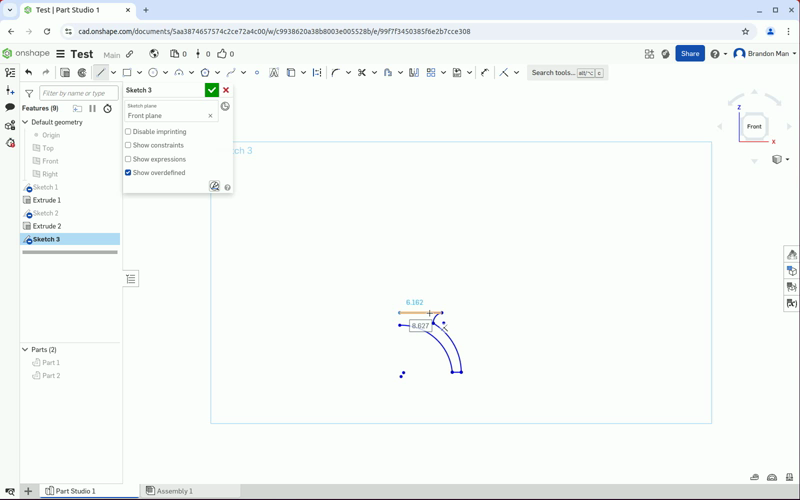
mouse_move(399, 325)
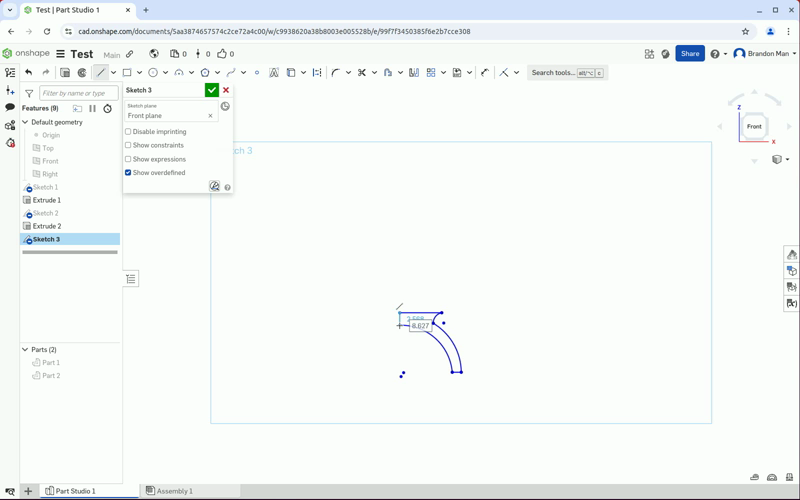
key_up(shift)
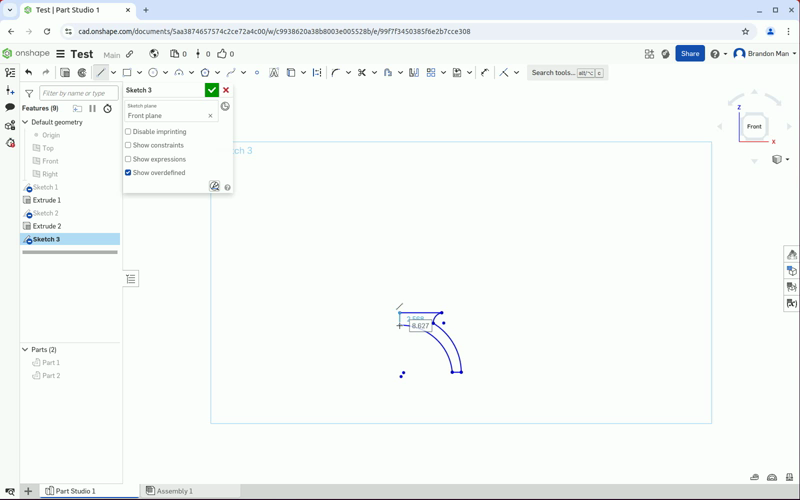
click(399, 325)
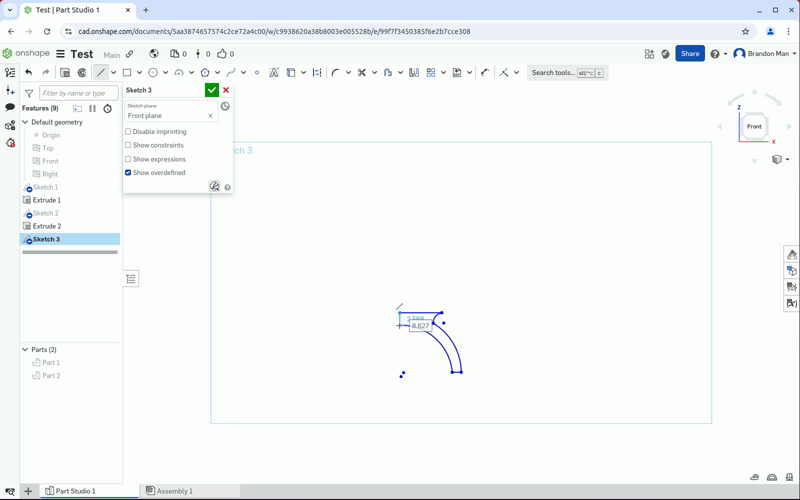
key(esc)
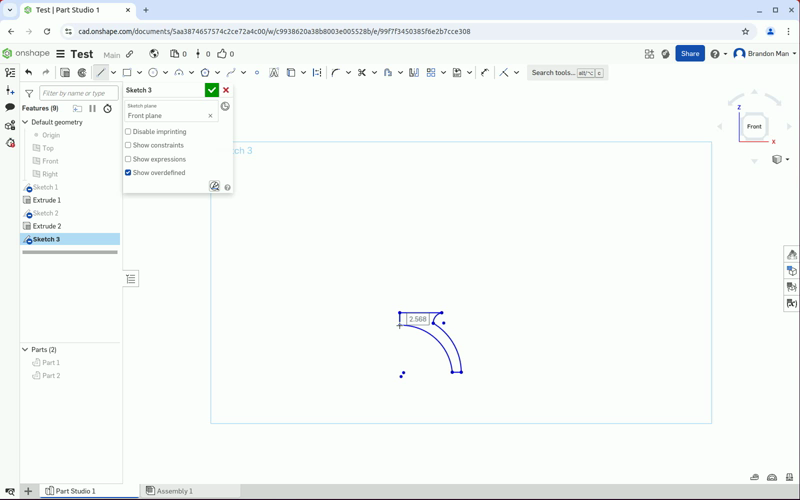
mouse_move(441, 330)
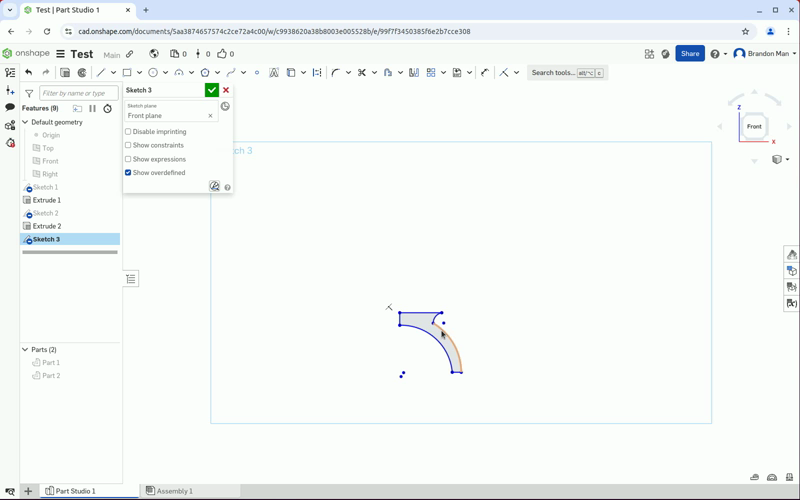
scroll(6)
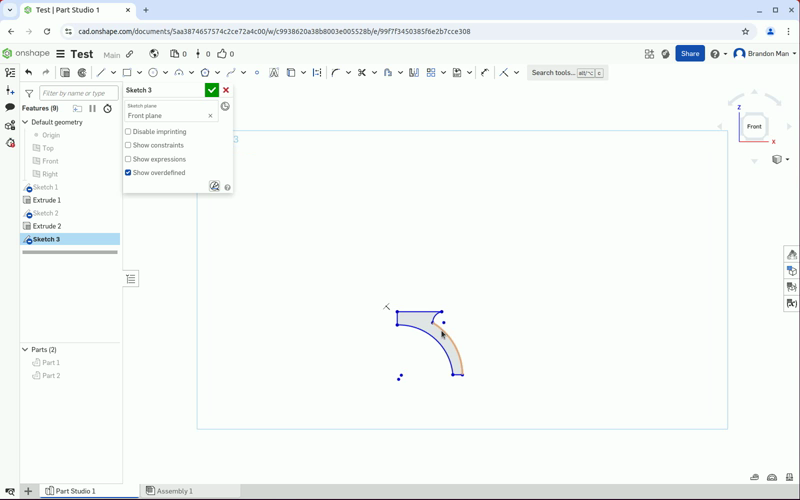
scroll(6)
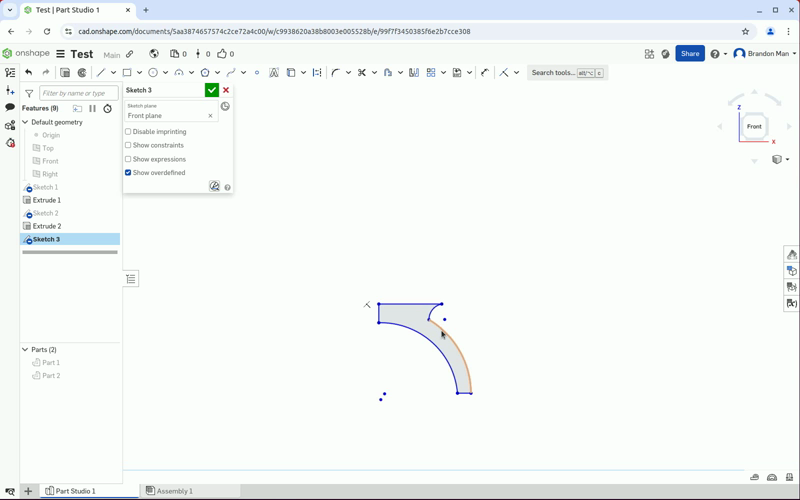
scroll(6)
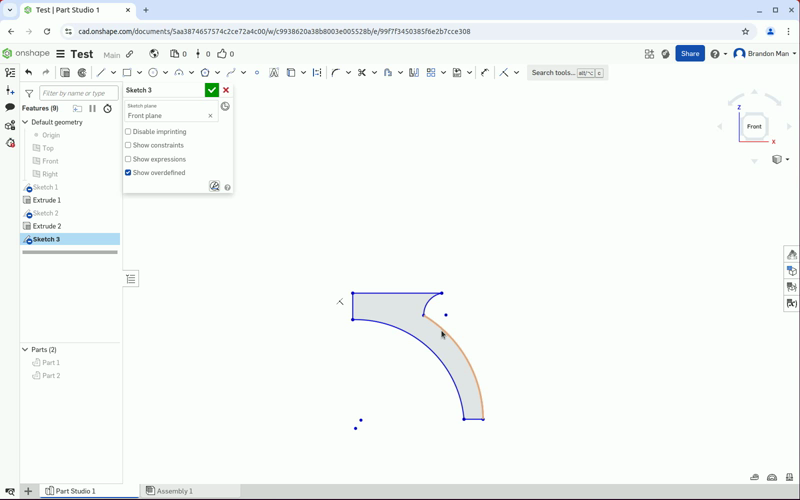
scroll(6)
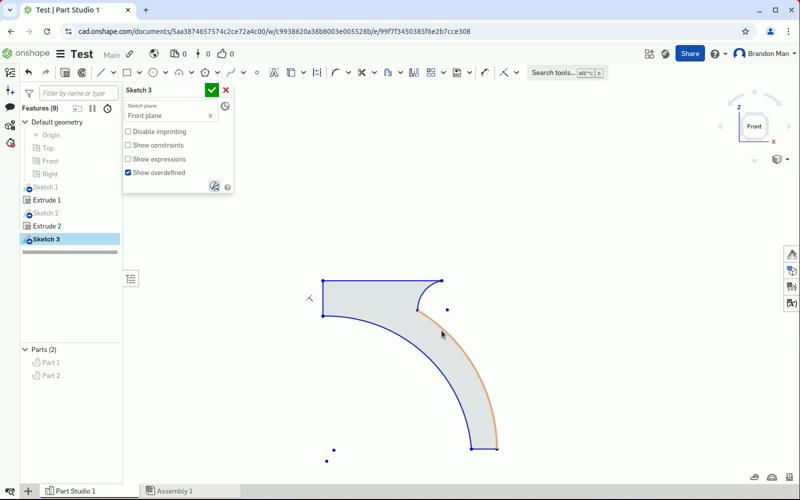
scroll(6)
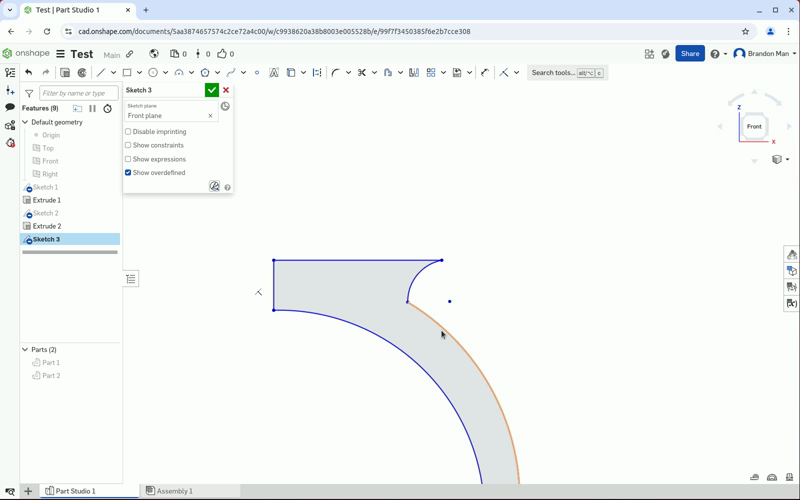
scroll(6)
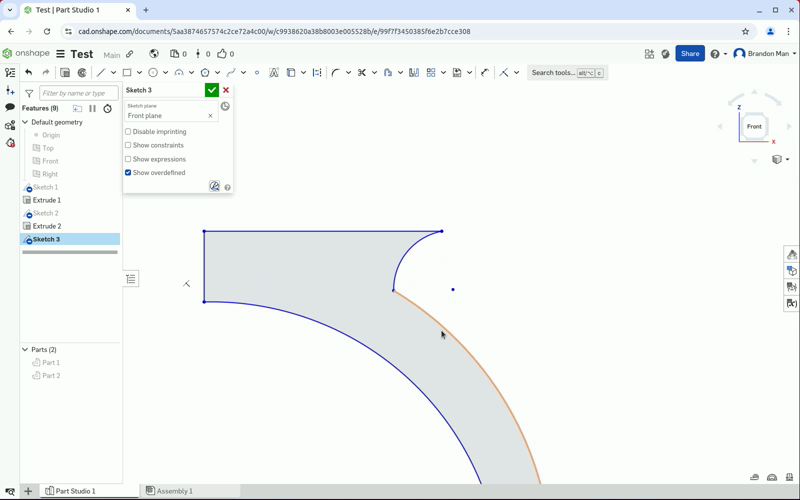
scroll(6)
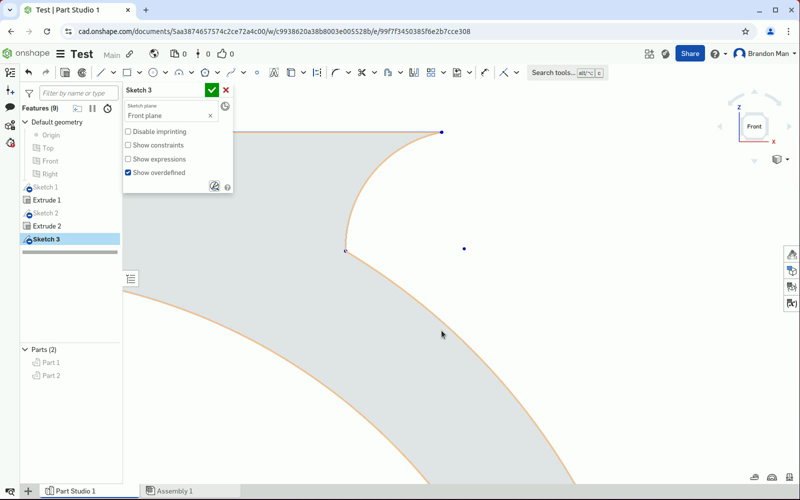
click(441, 330)
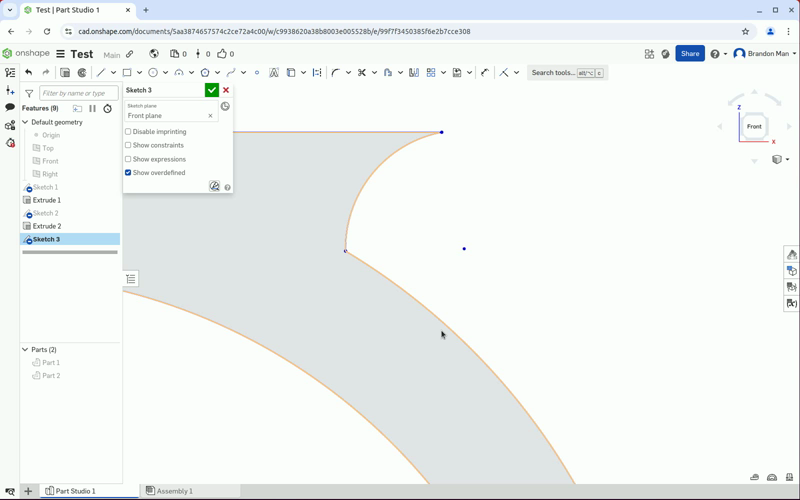
scroll(-6)
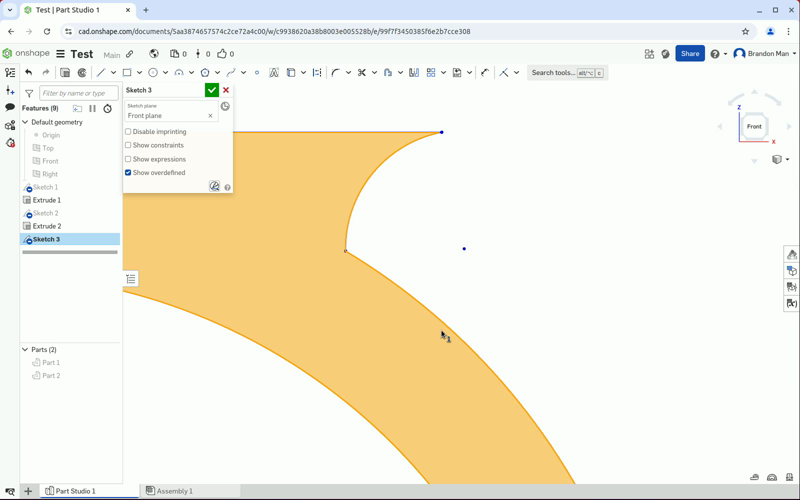
scroll(-6)
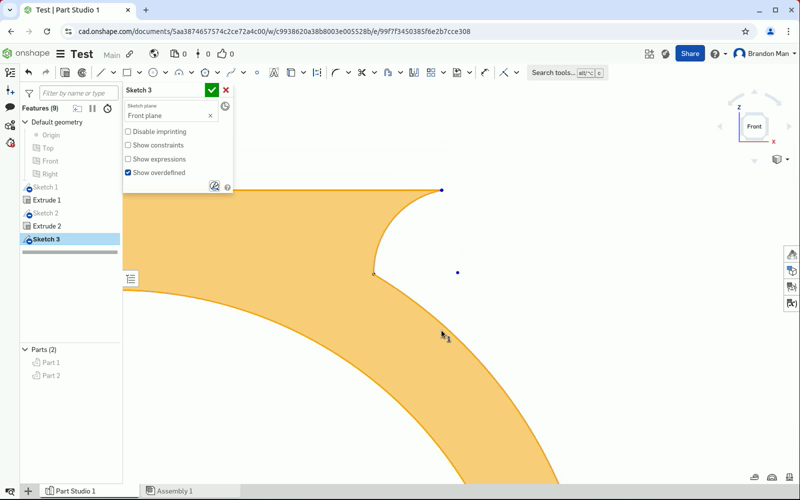
scroll(-6)
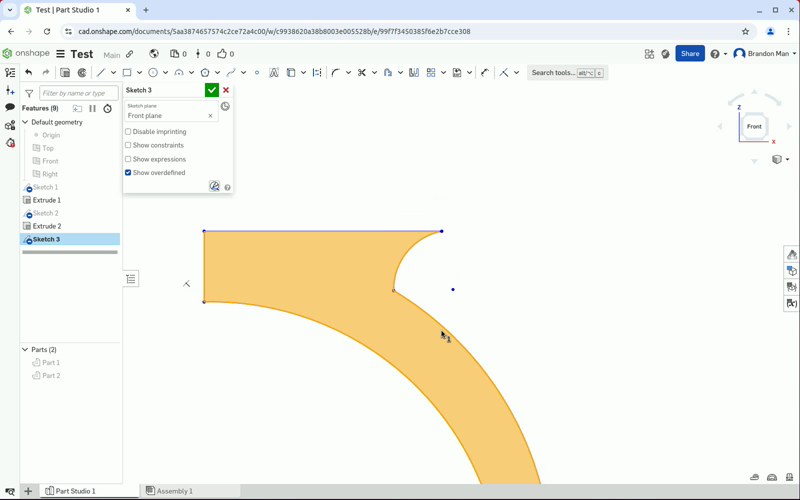
scroll(-6)
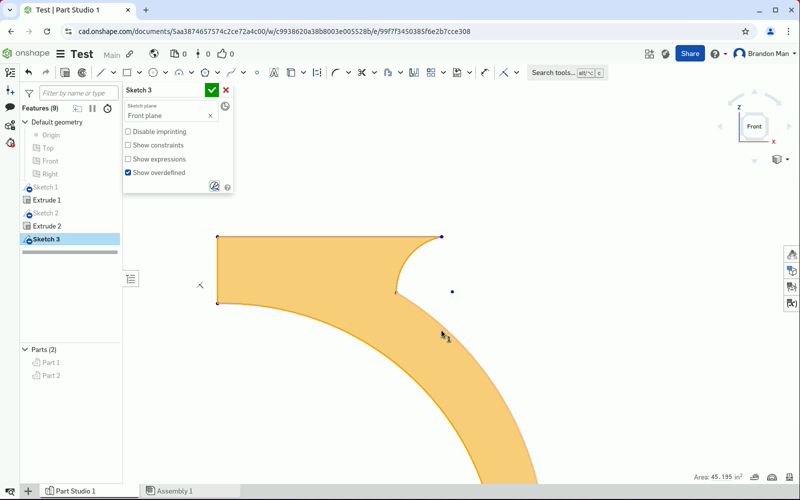
scroll(-6)
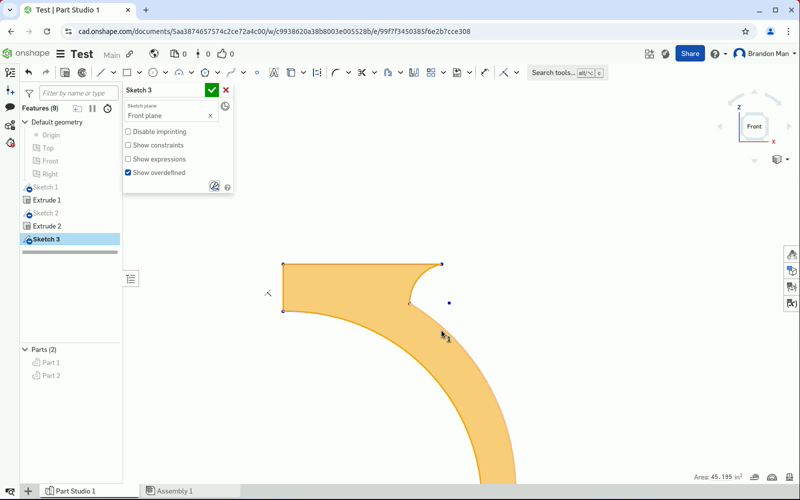
scroll(-6)
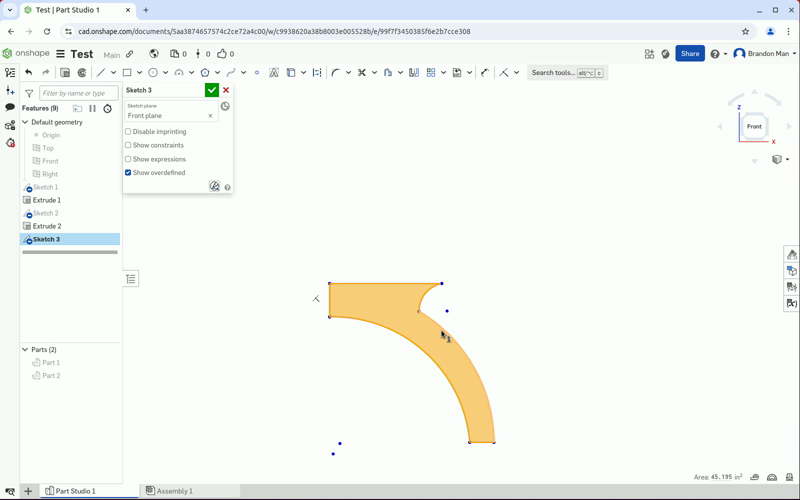
scroll(-6)
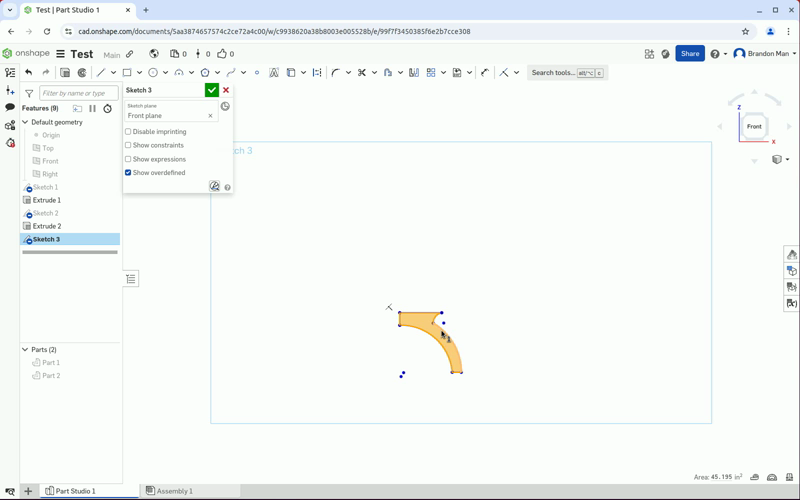
mouse_move(73, 352)
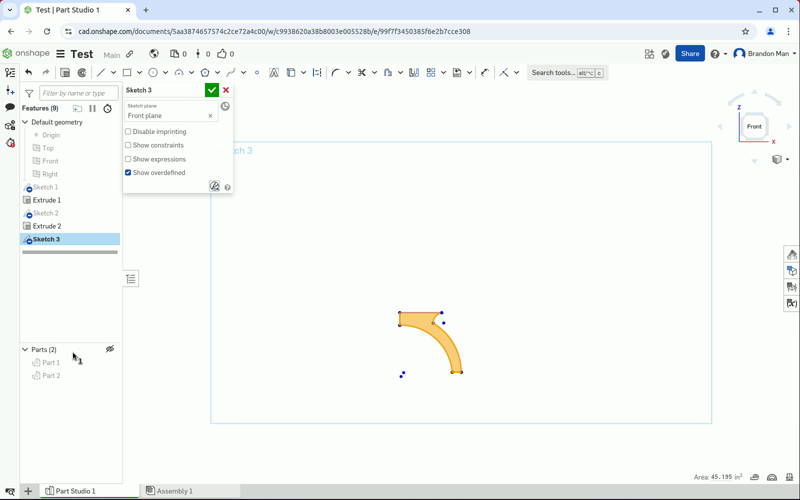
key(shift+y)
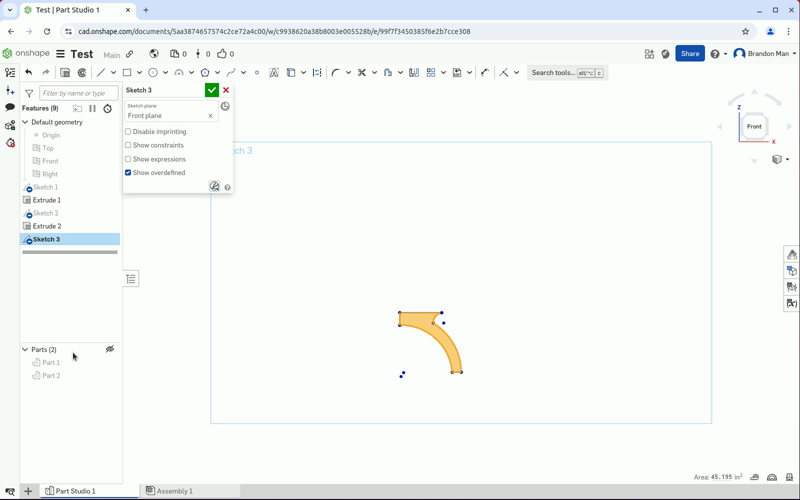
key(shift+e)
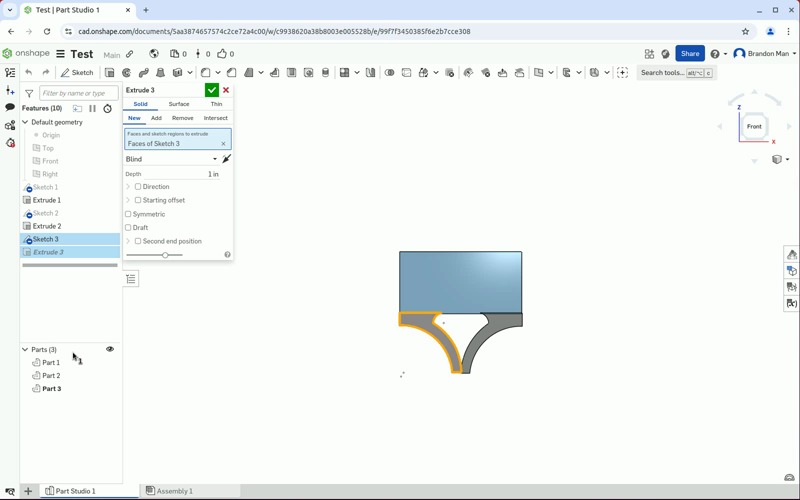
mouse_move(143, 106)
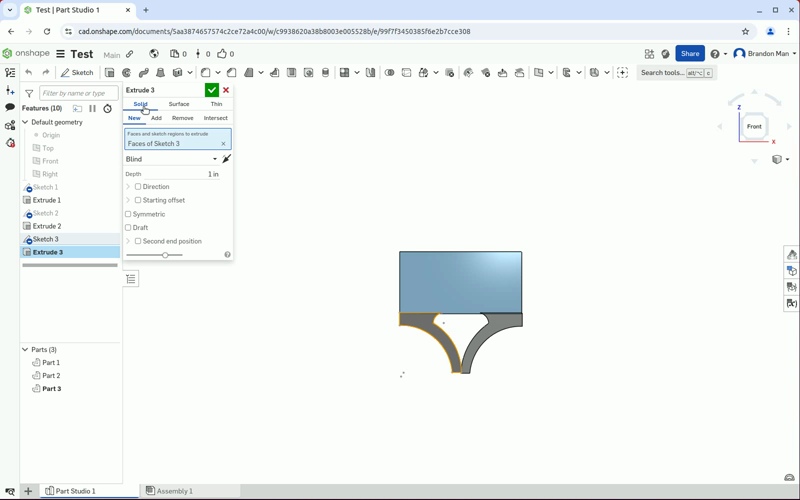
click(143, 106)
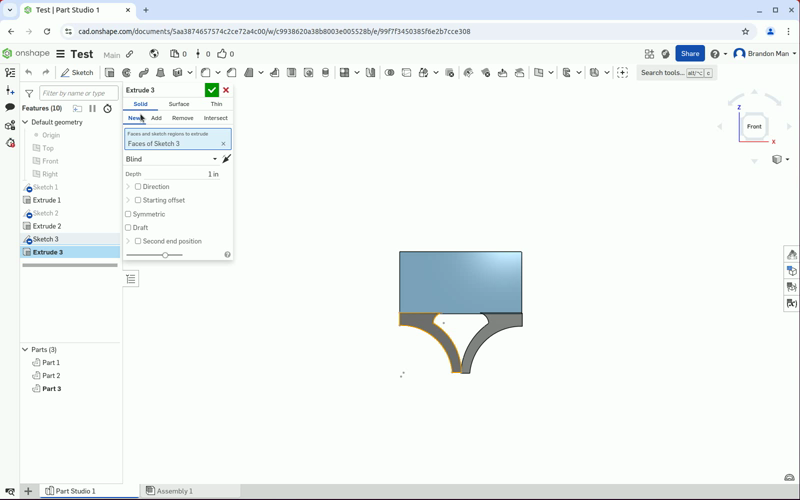
mouse_move(137, 120)
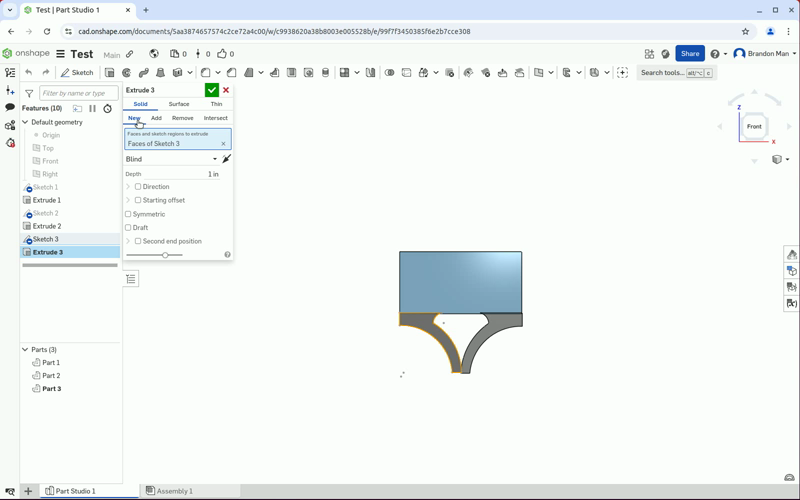
click(137, 120)
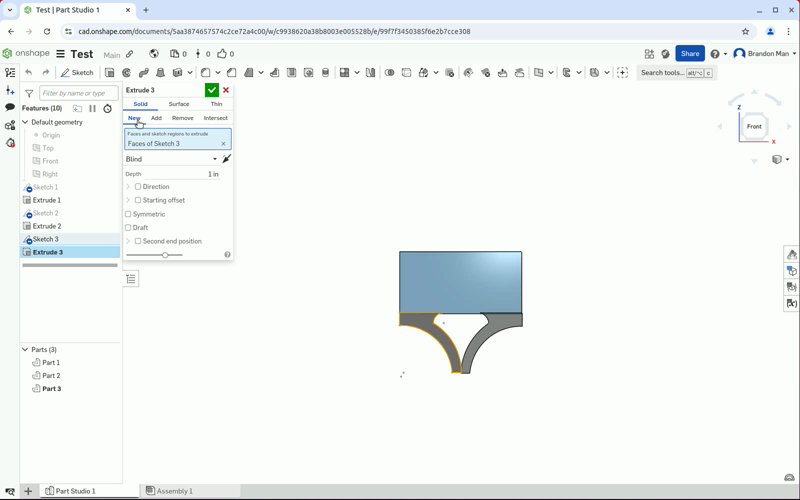
key(tab, 4)
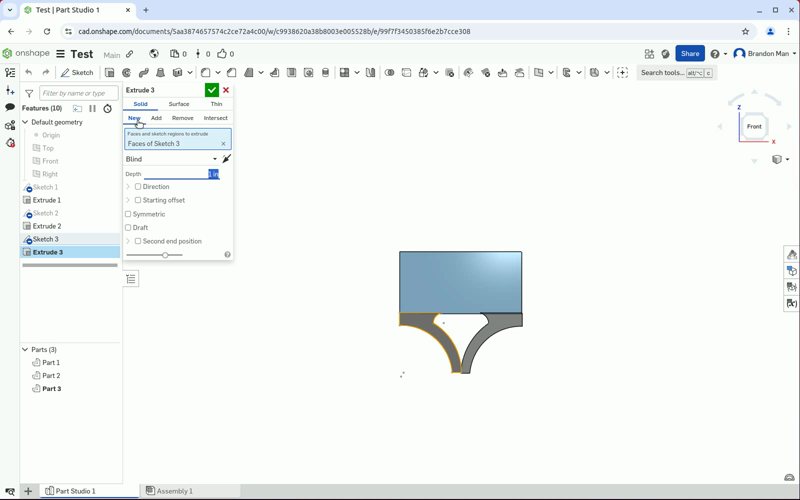
text(10.11)
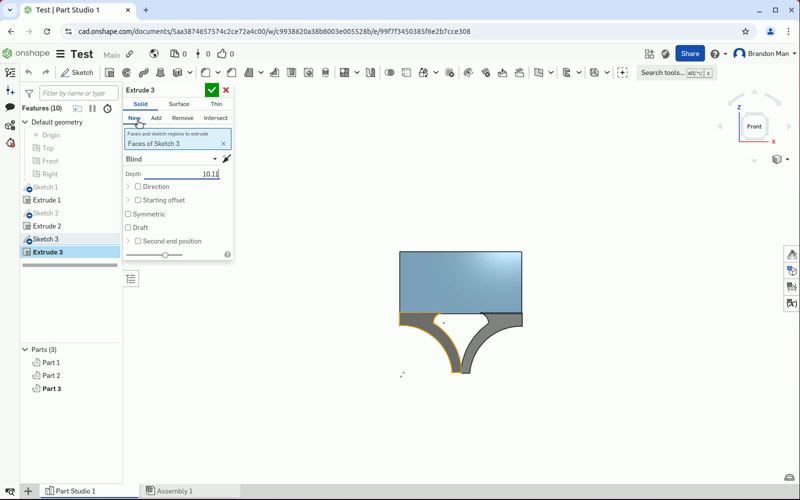
key(tab, 3)
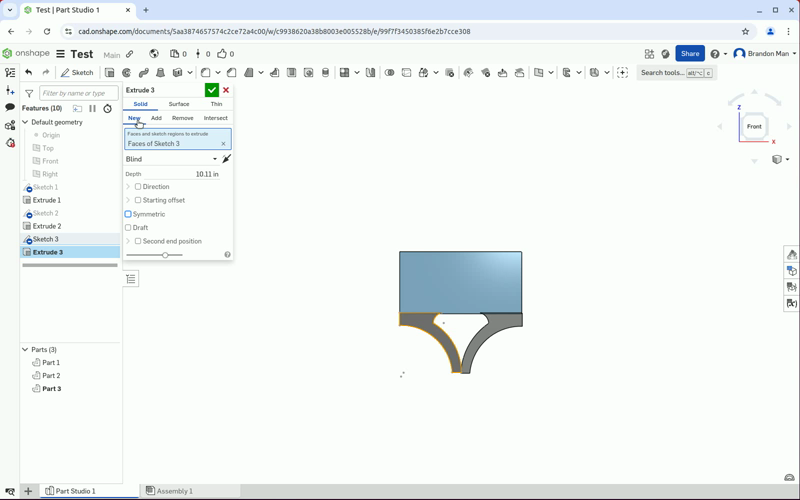
key(space)
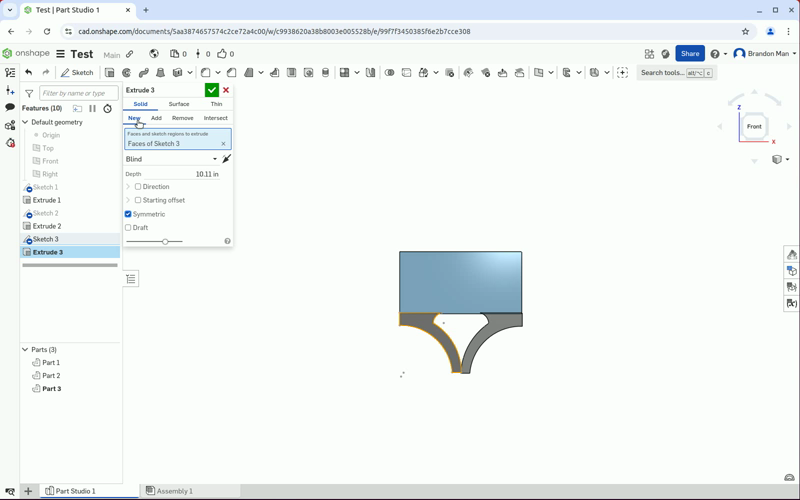
key(enter)
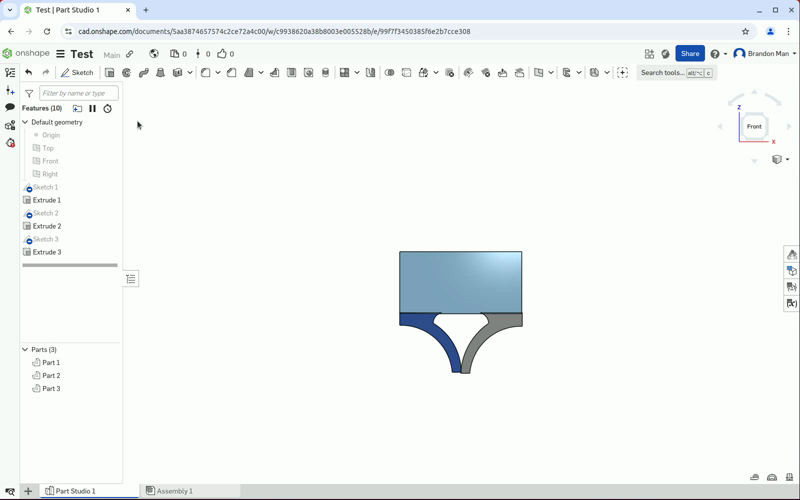
key(shift+h)
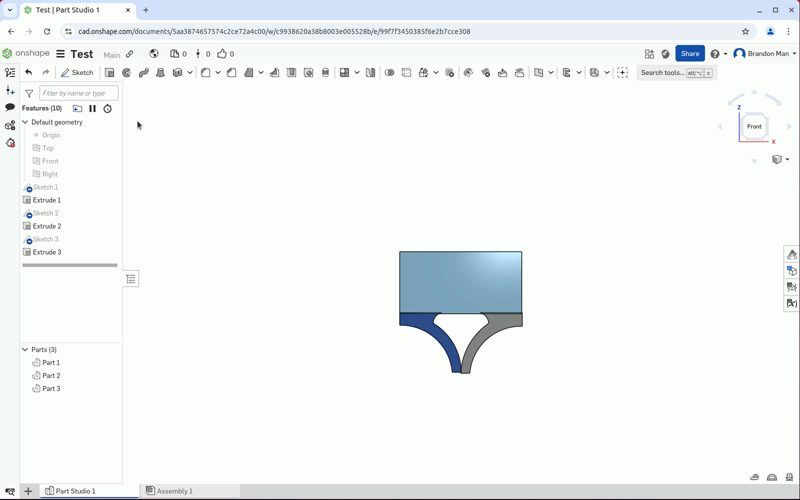
key(shift+h)
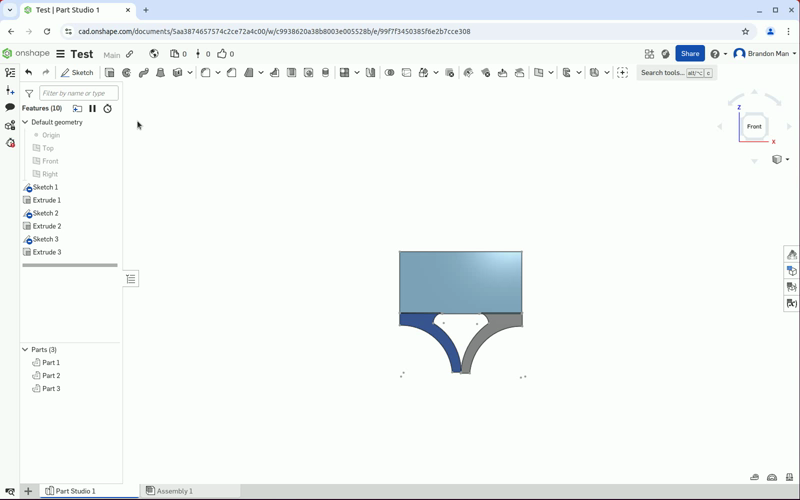
key(shift+7)
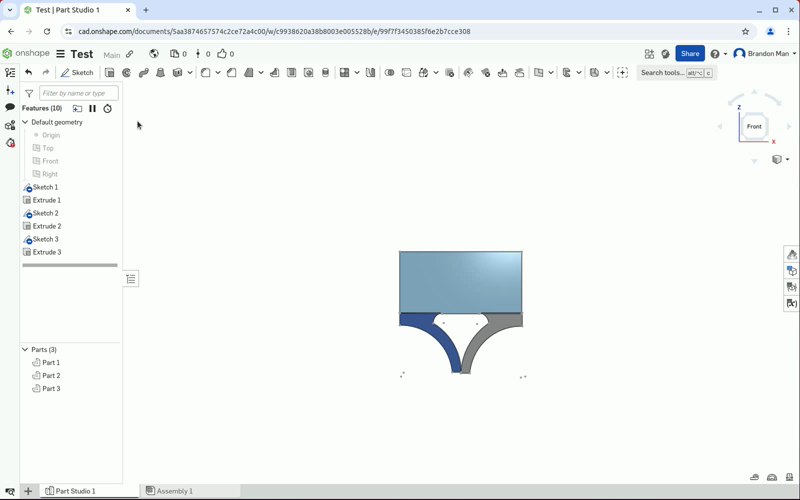
key(left, 2)
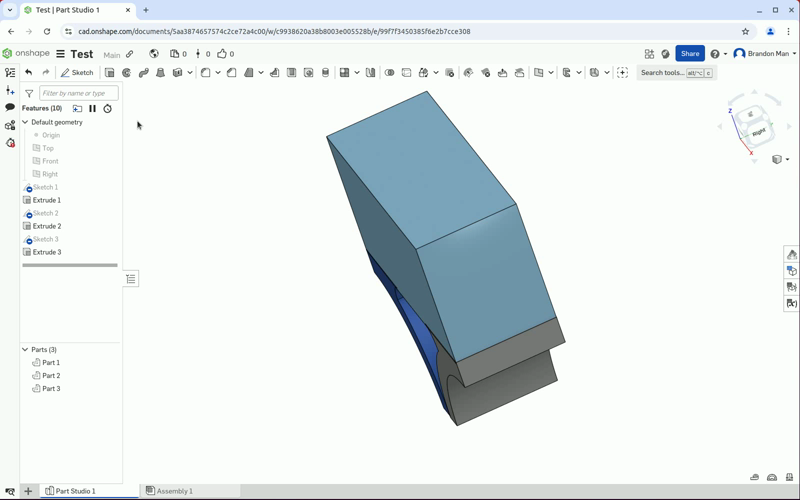
key(down, 2)
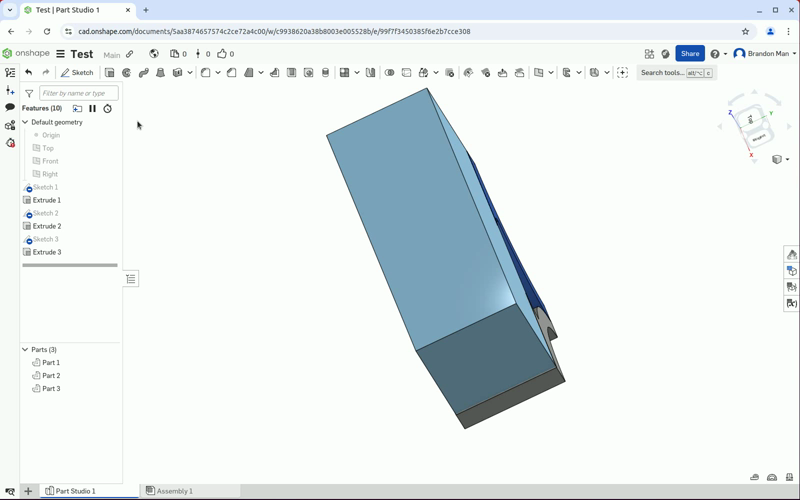
key(up, 2)
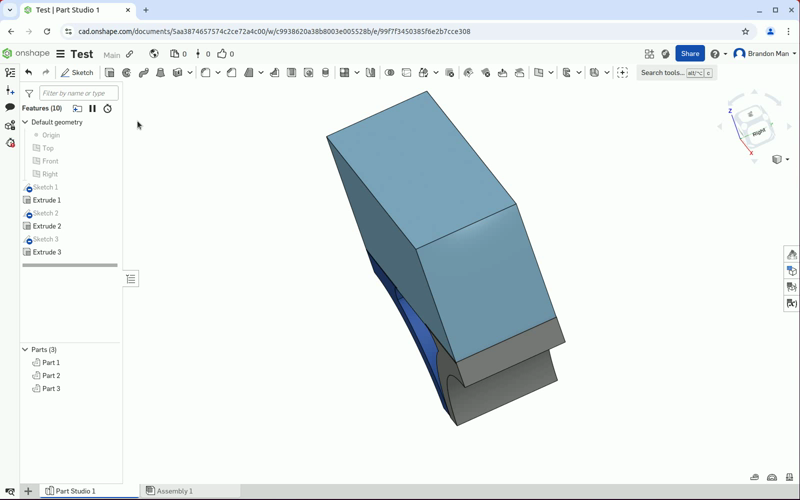
key(right, 2)
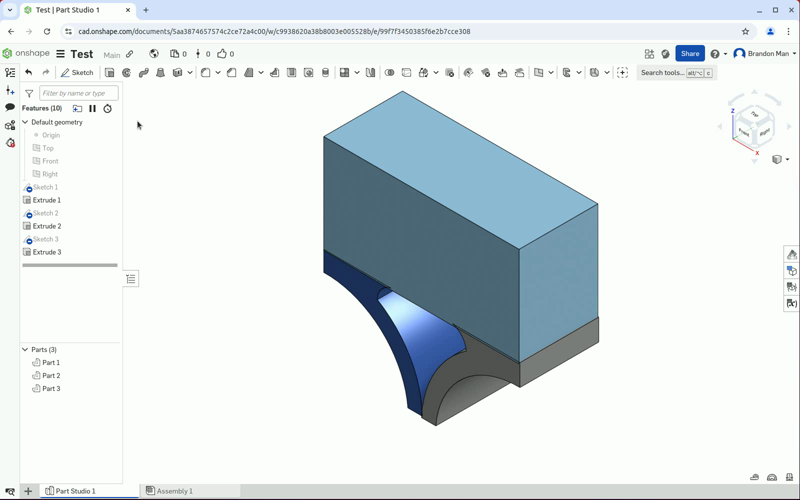
mouse_move(73, 189)
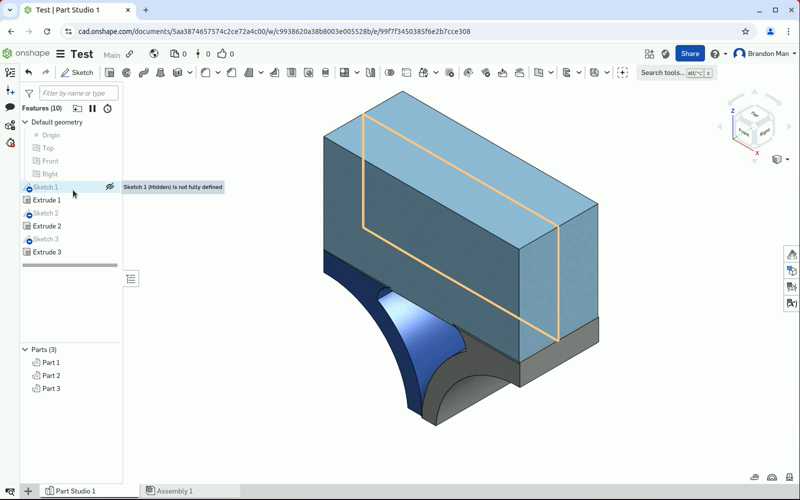
click(73, 189)